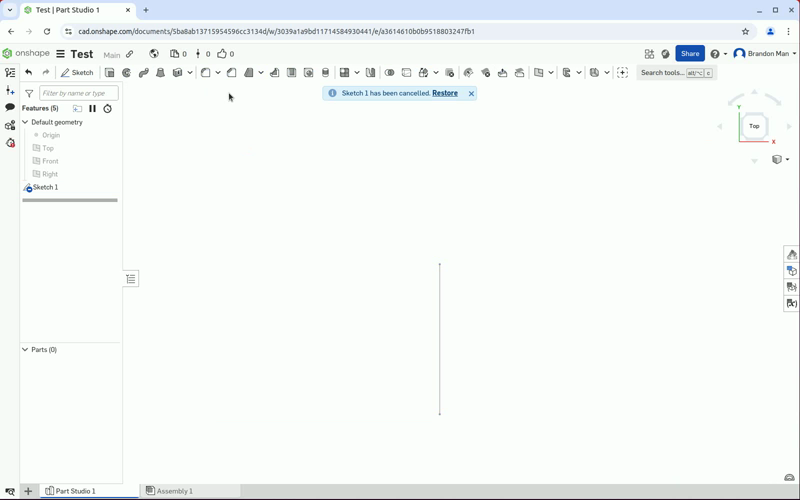
key(shift+h)
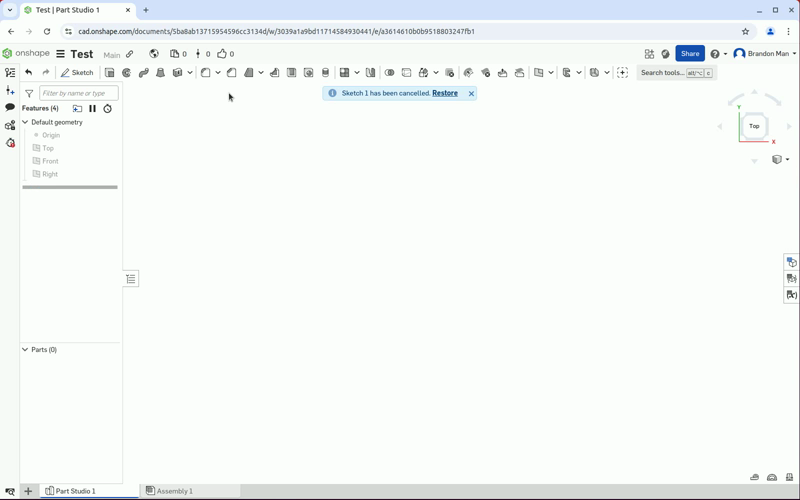
mouse_move(73, 352)
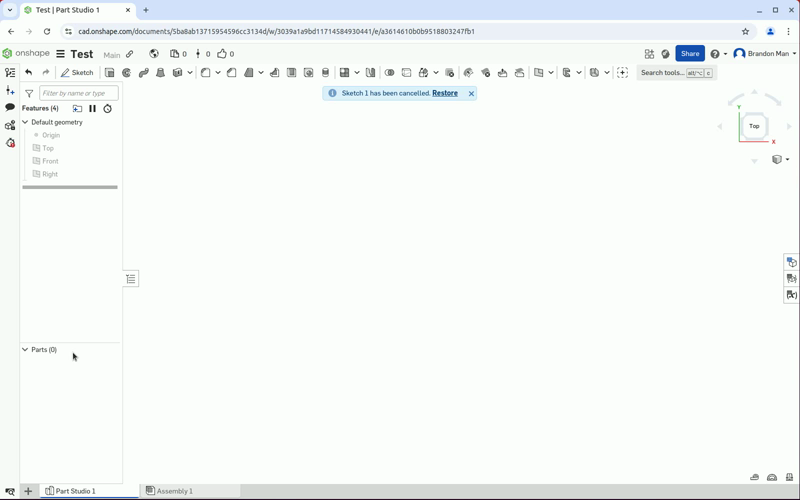
key(y)
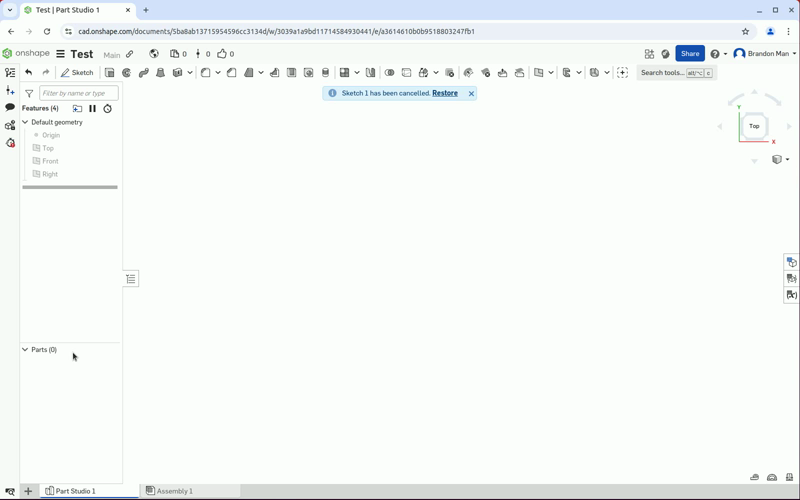
key(shift+p)
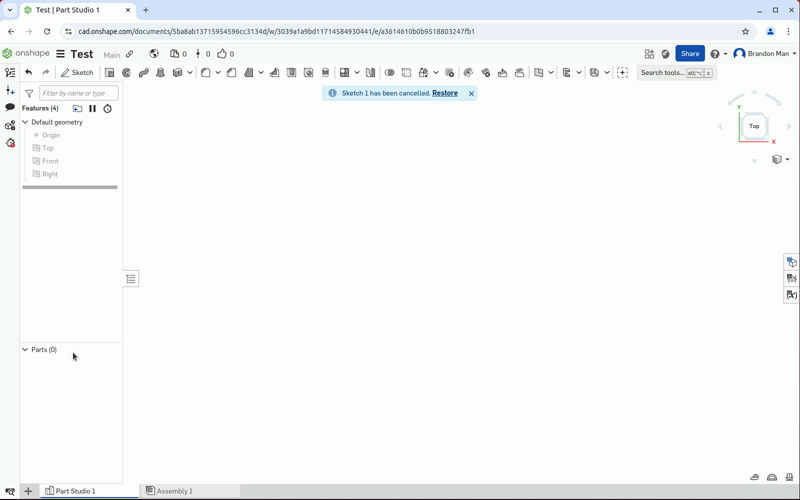
key(space)
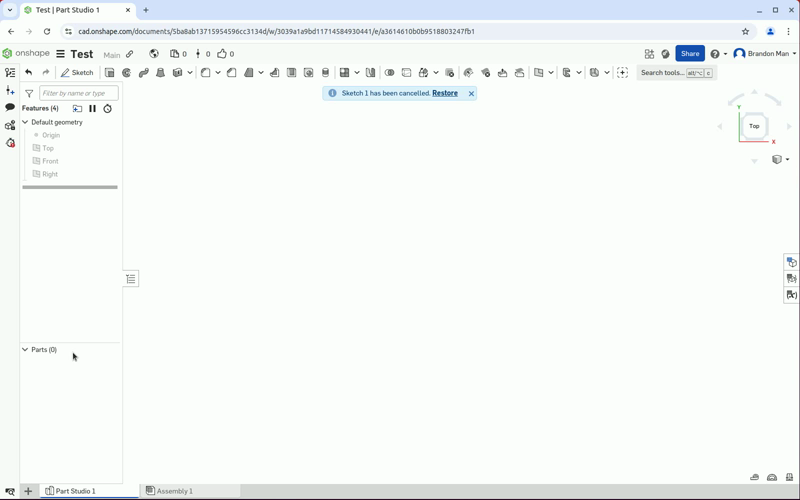
key_down(shift)
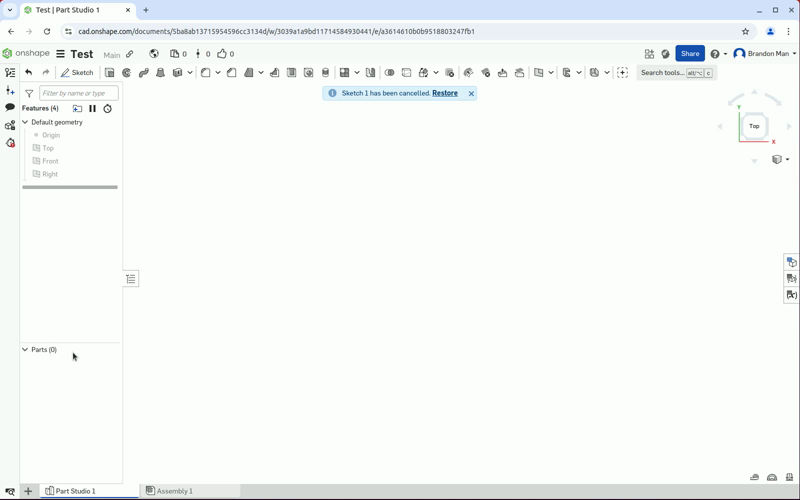
key(up)
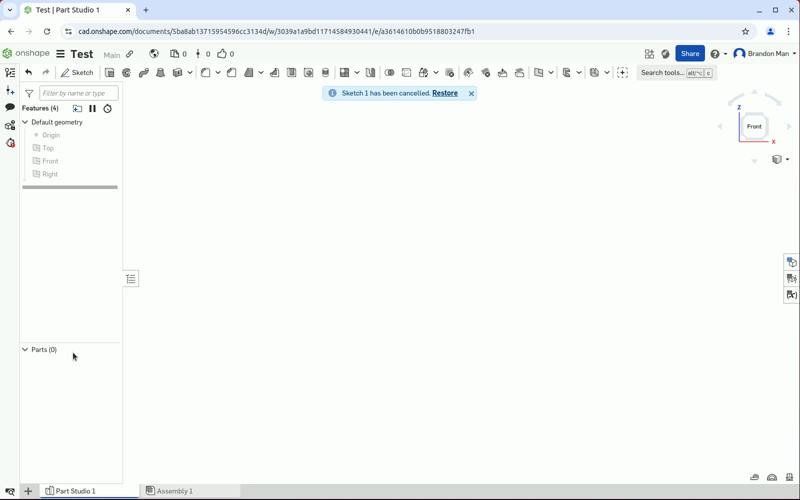
key_up(shift)
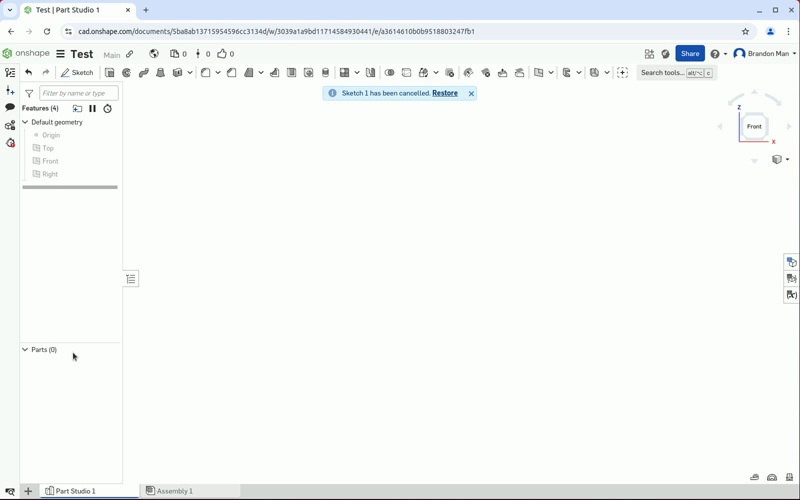
mouse_move(73, 352)
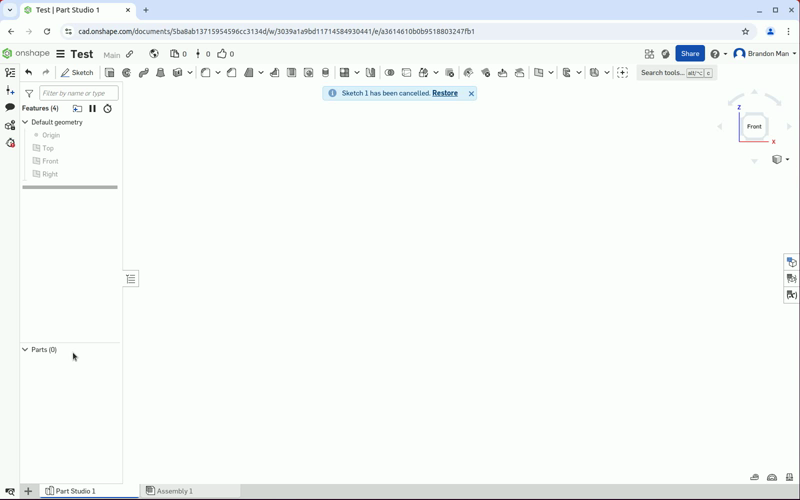
key(shift+y)
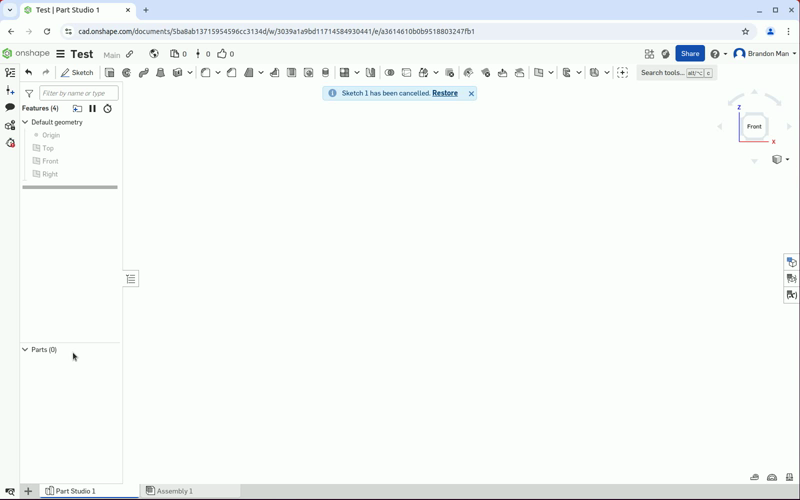
key(shift+s)
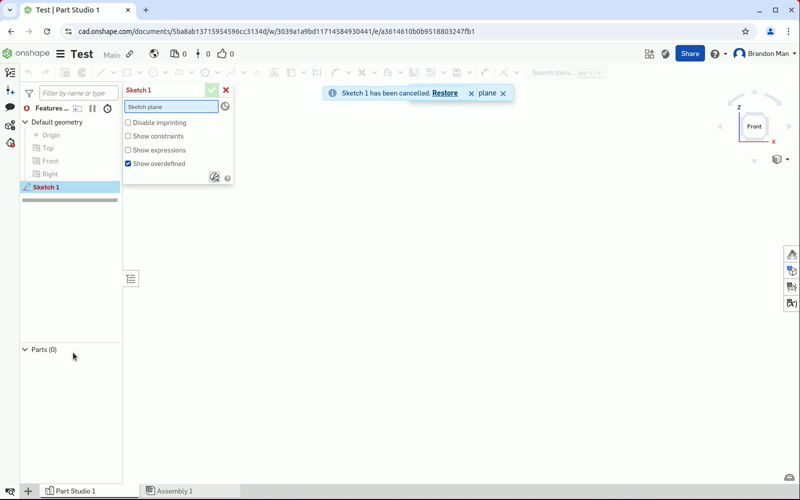
mouse_move(73, 163)
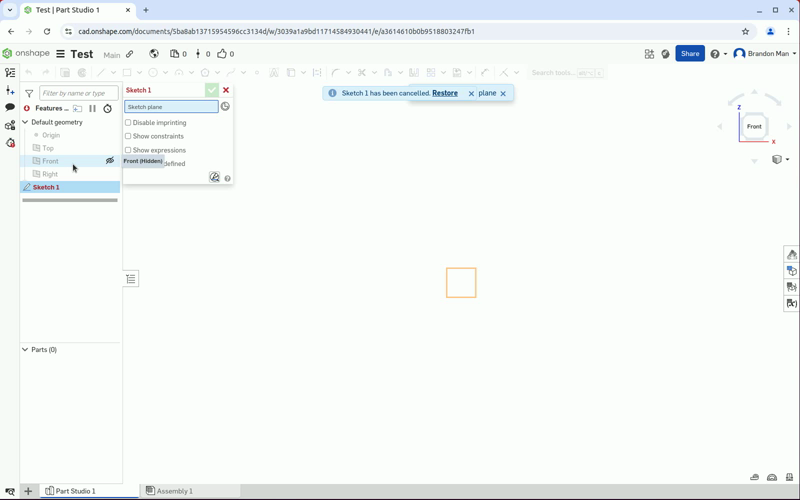
click(73, 163)
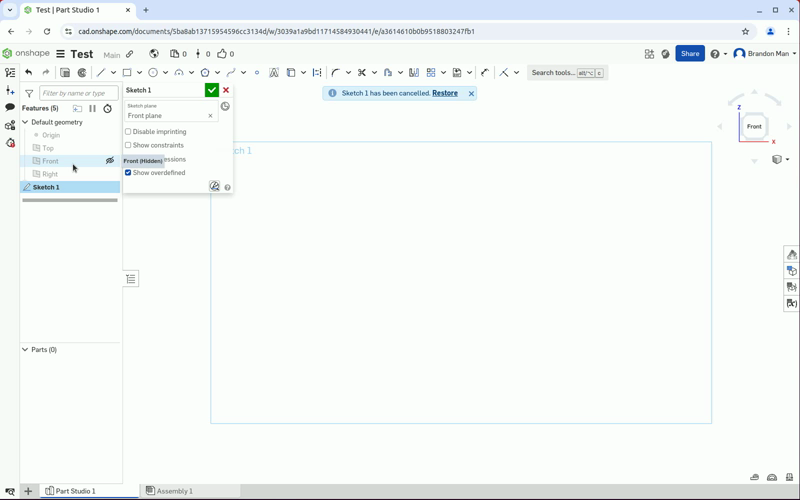
mouse_move(73, 352)
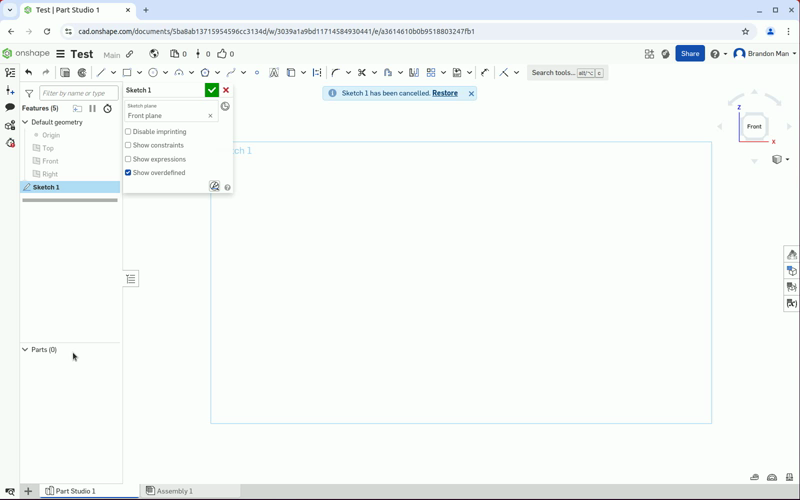
key(y)
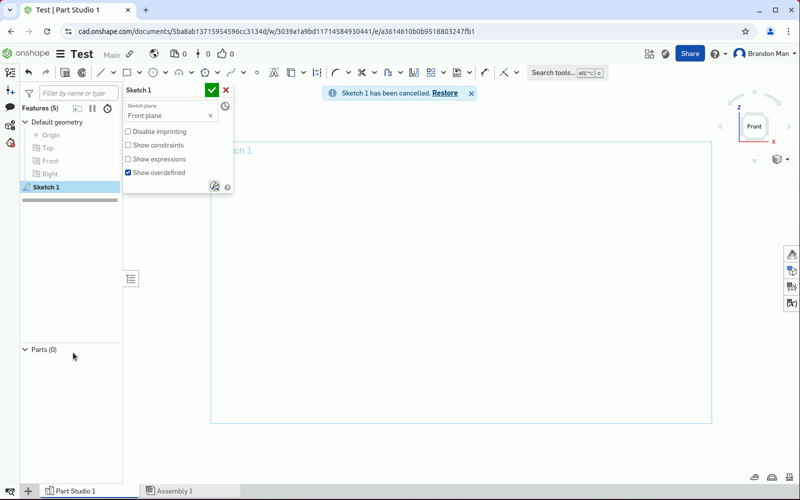
key(l)
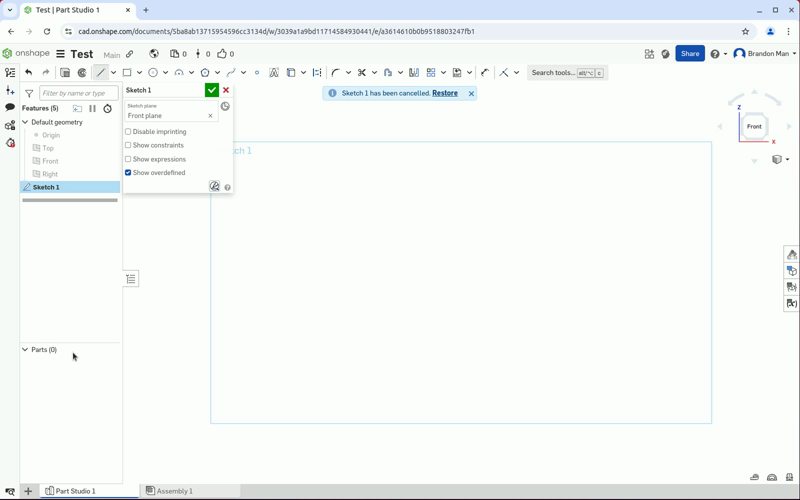
key_down(shift)
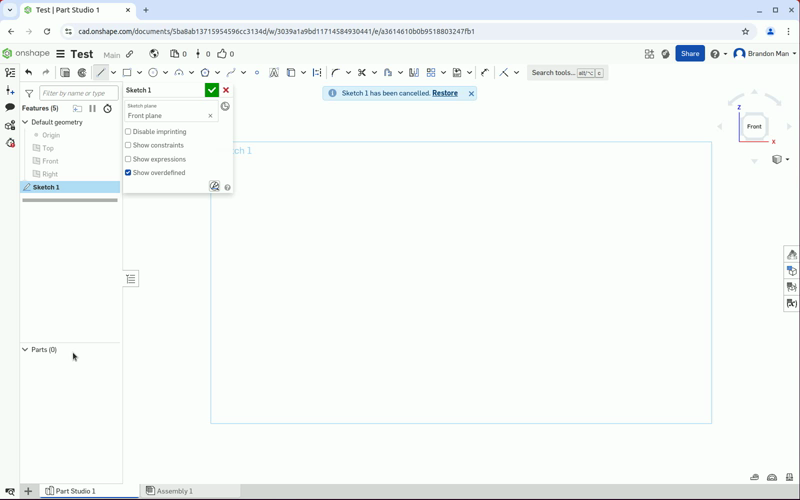
mouse_move(457, 281)
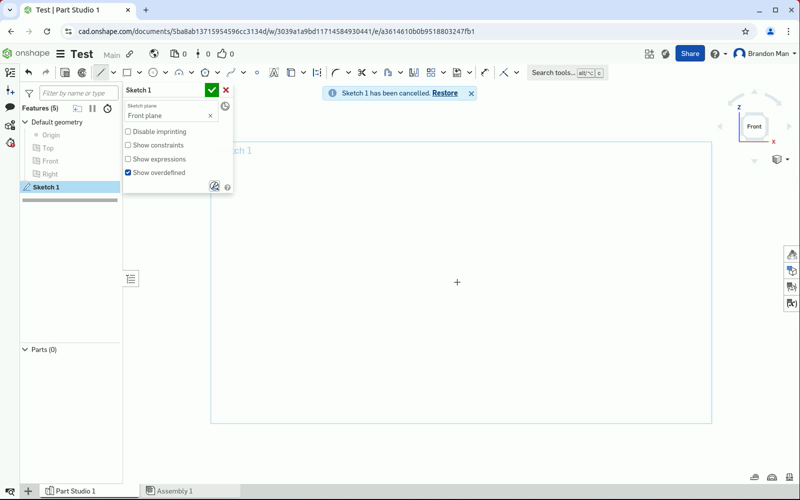
click(457, 281)
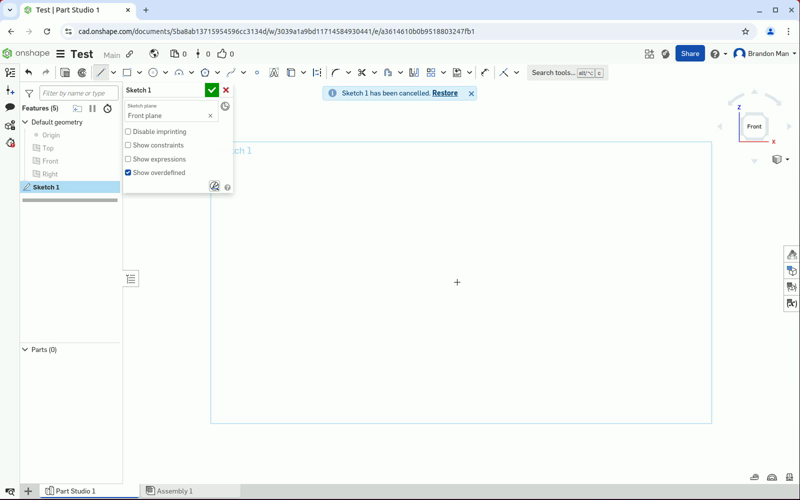
key_up(shift)
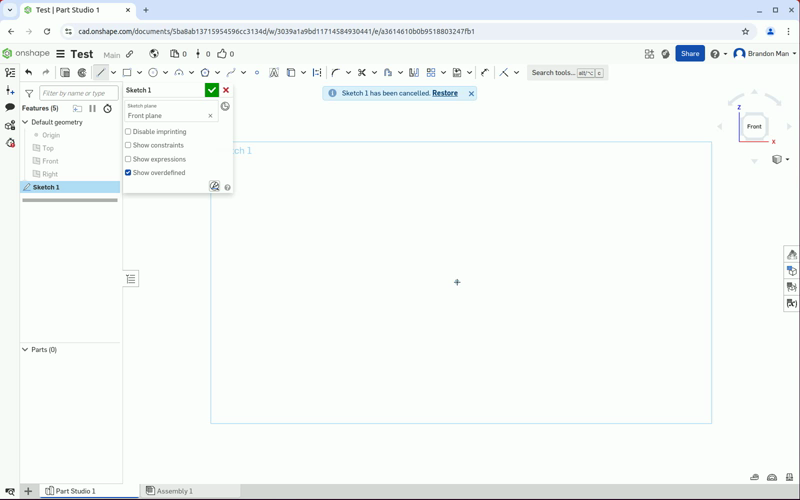
key_down(shift)
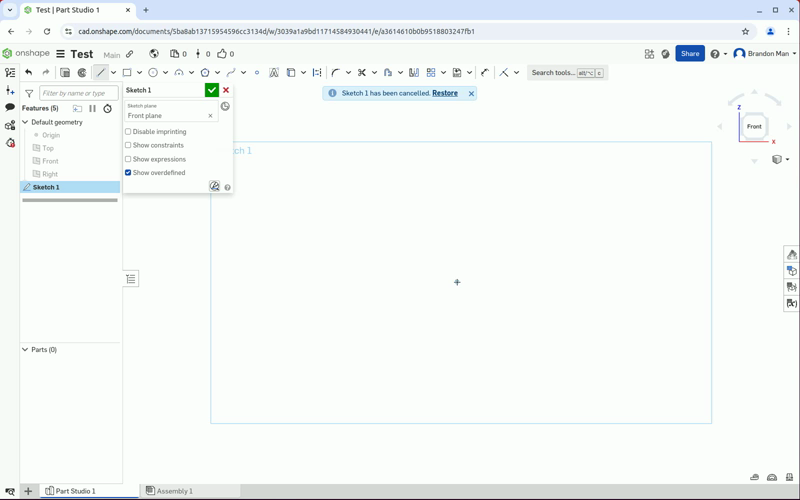
mouse_move(487, 281)
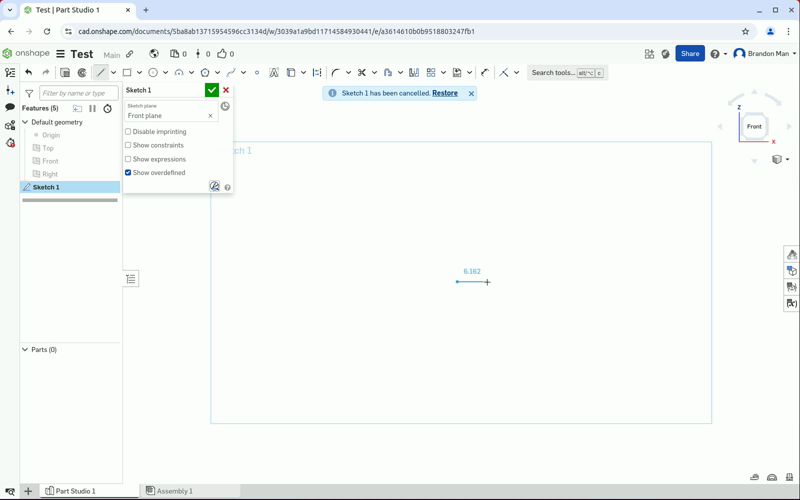
mouse_move(460, 282)
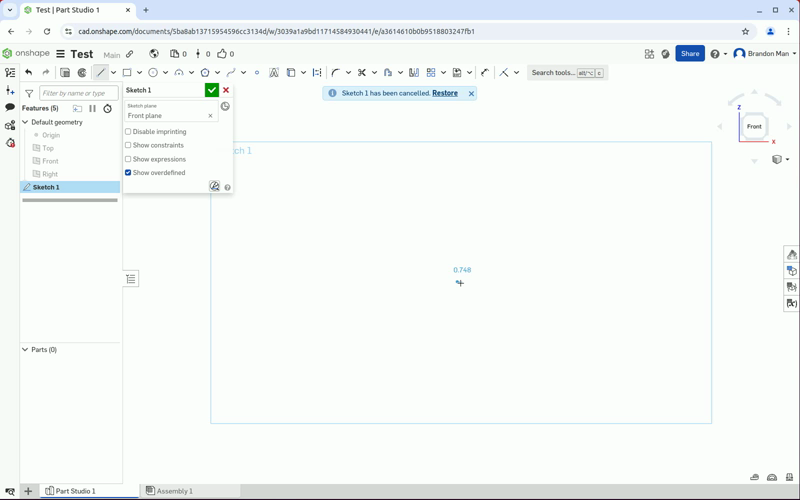
scroll(6)
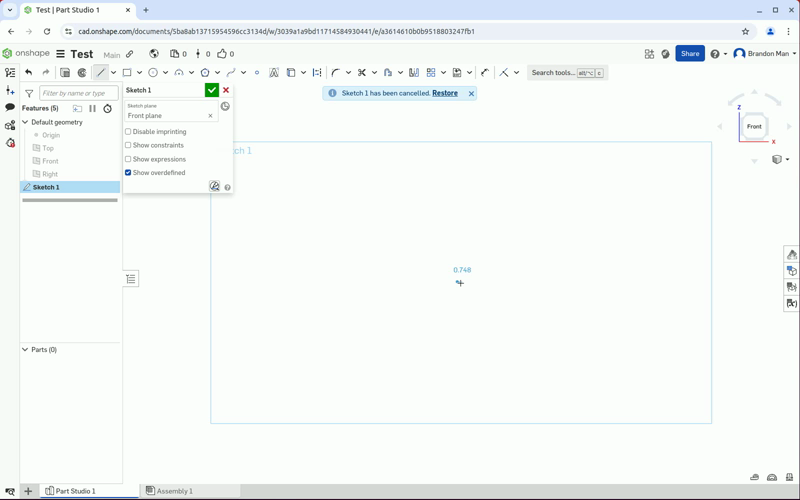
scroll(6)
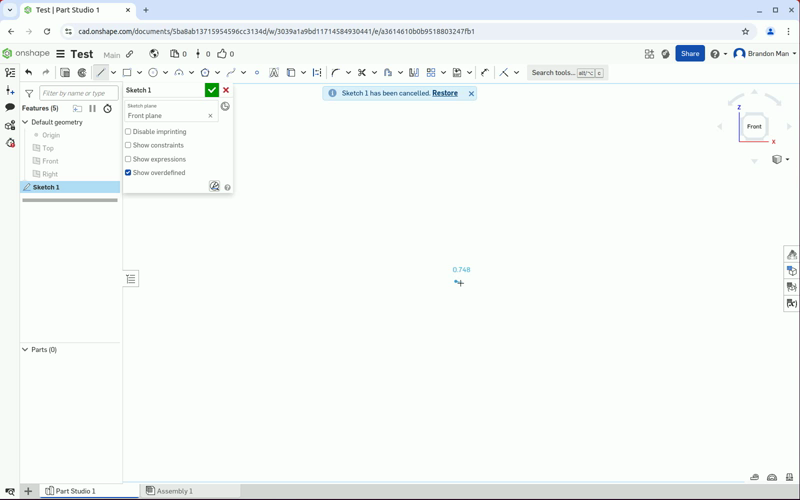
scroll(6)
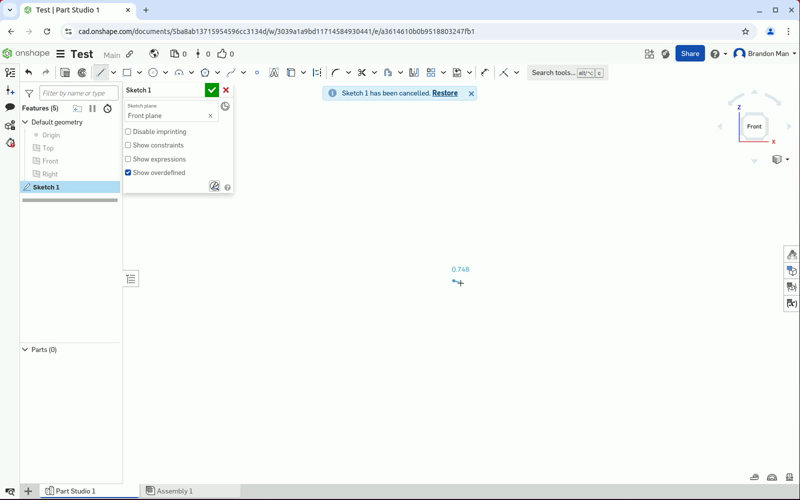
scroll(6)
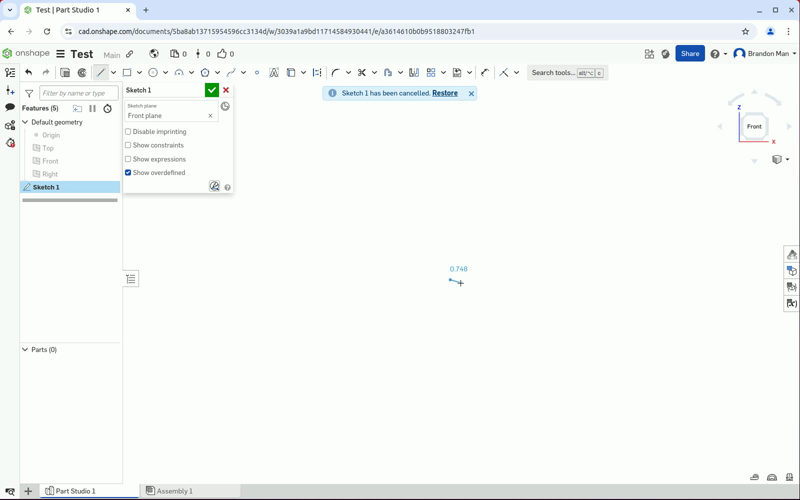
scroll(6)
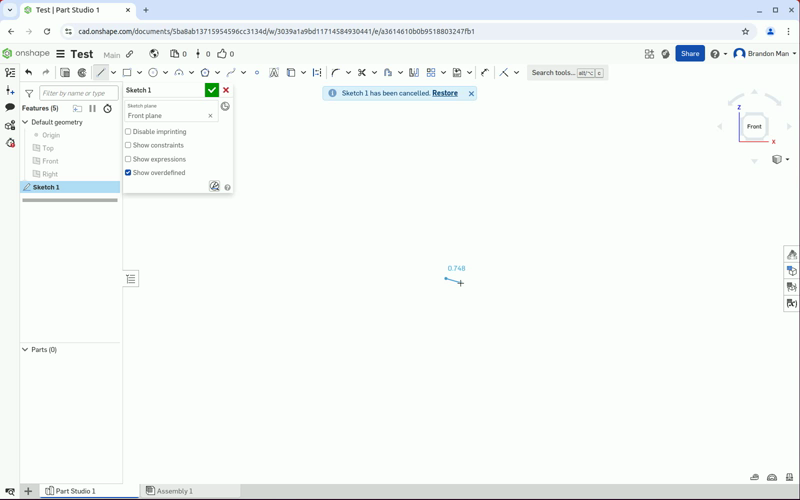
scroll(6)
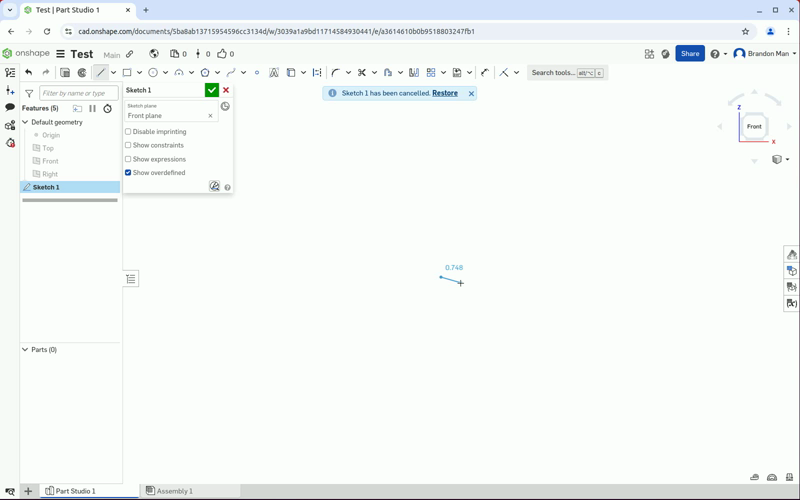
scroll(6)
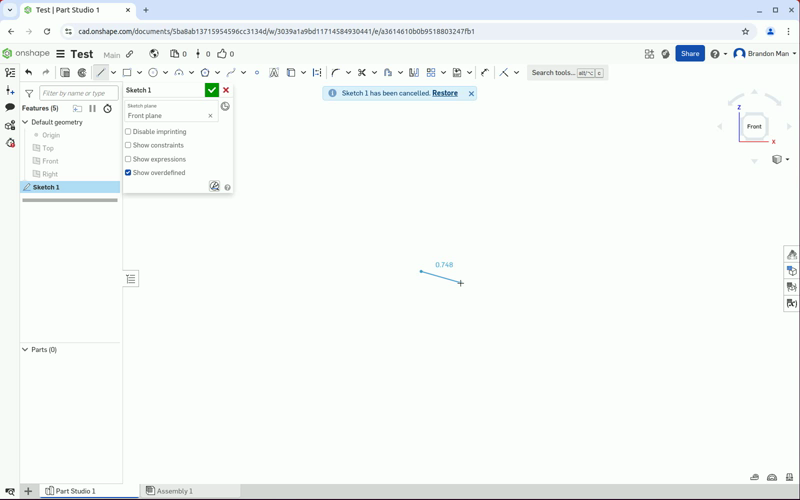
click(460, 282)
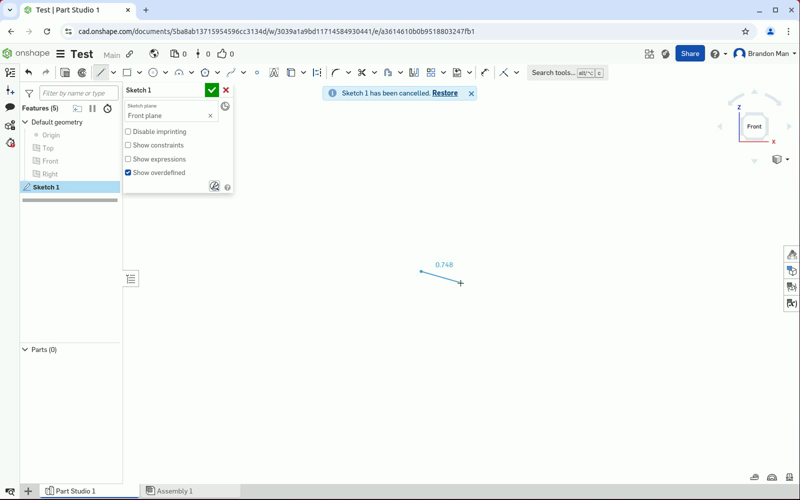
scroll(-6)
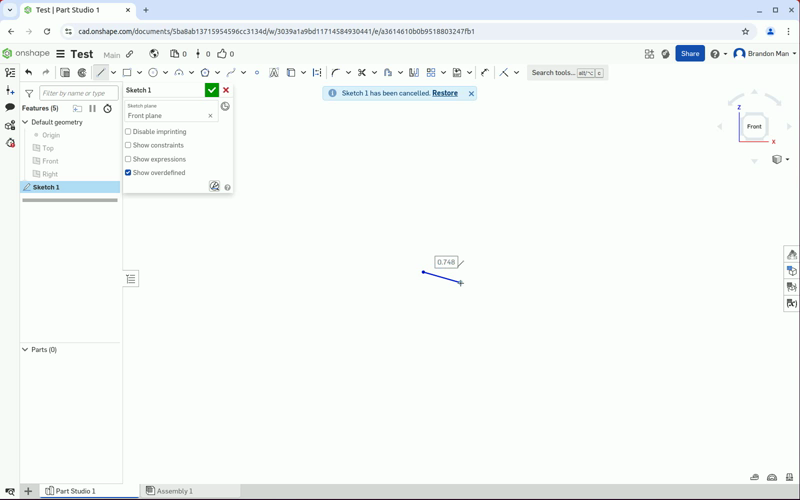
scroll(-6)
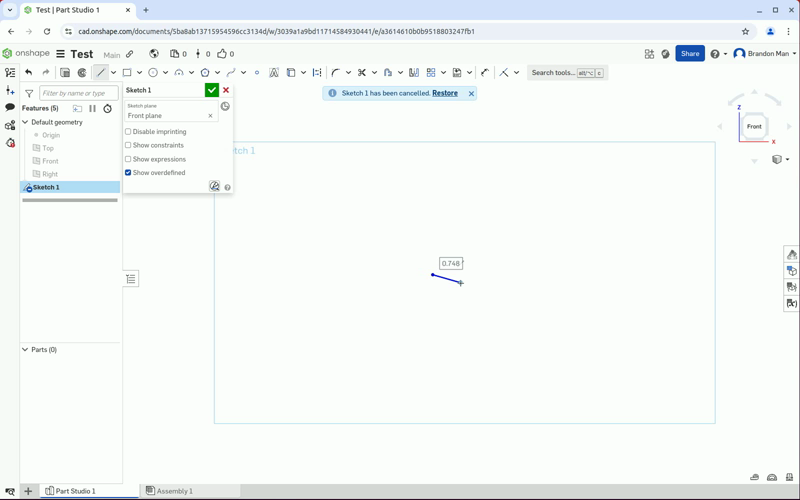
scroll(-6)
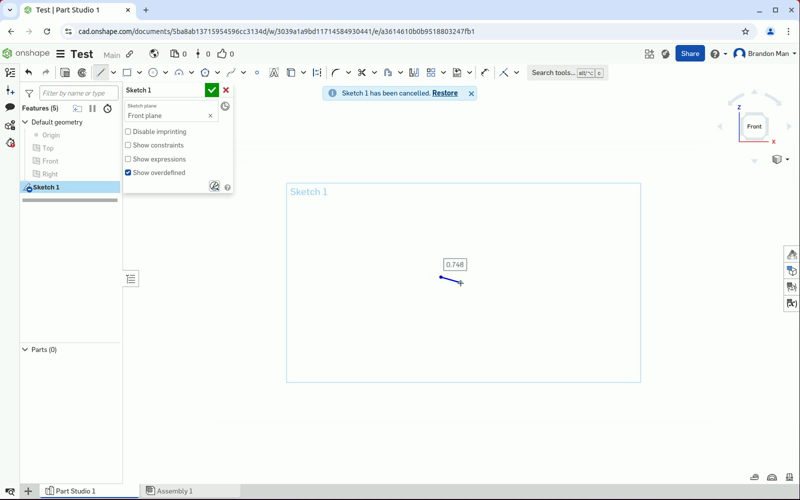
scroll(-6)
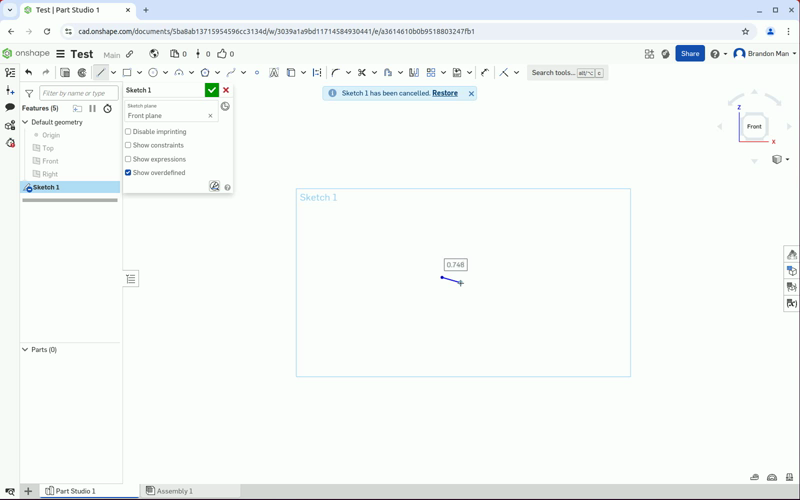
scroll(-6)
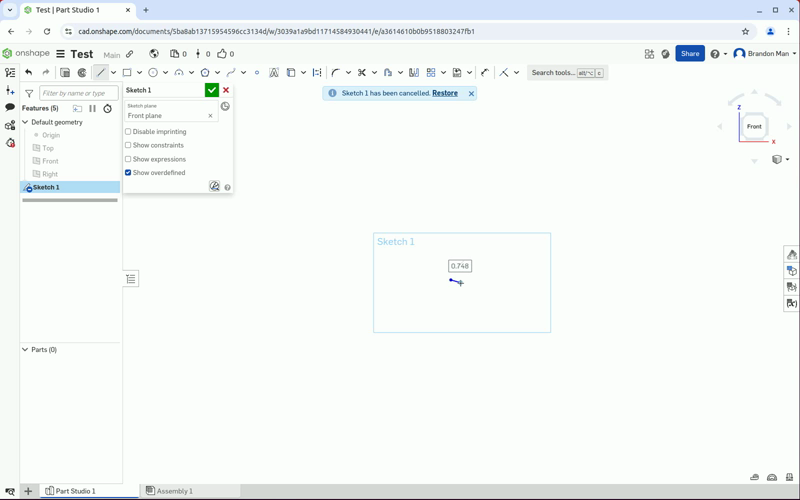
scroll(-6)
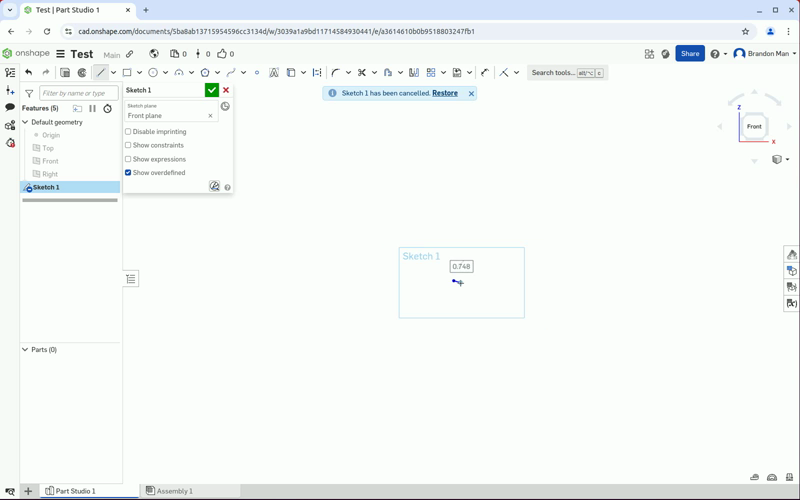
scroll(-6)
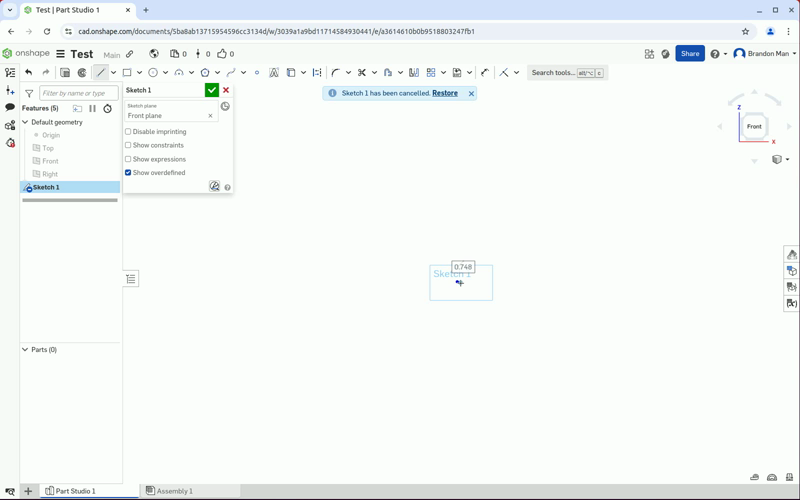
key_up(shift)
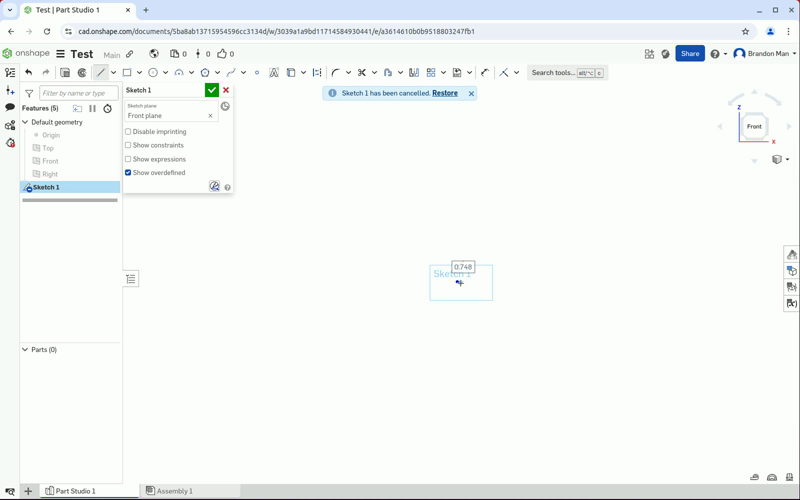
key_down(shift)
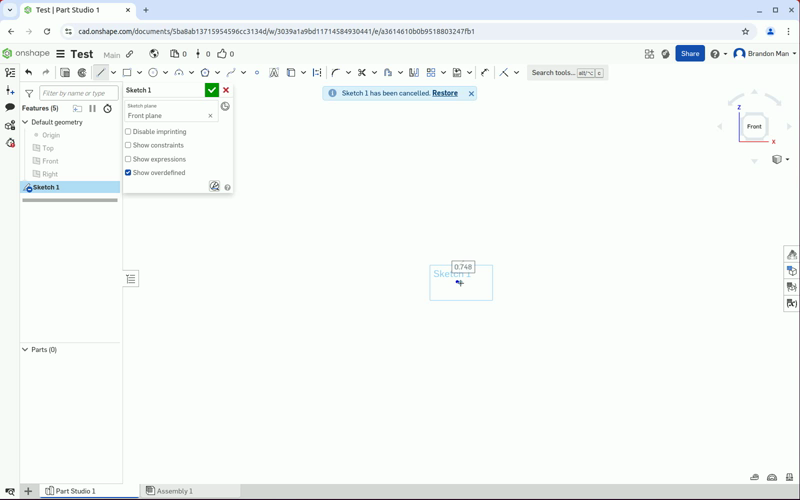
mouse_move(490, 282)
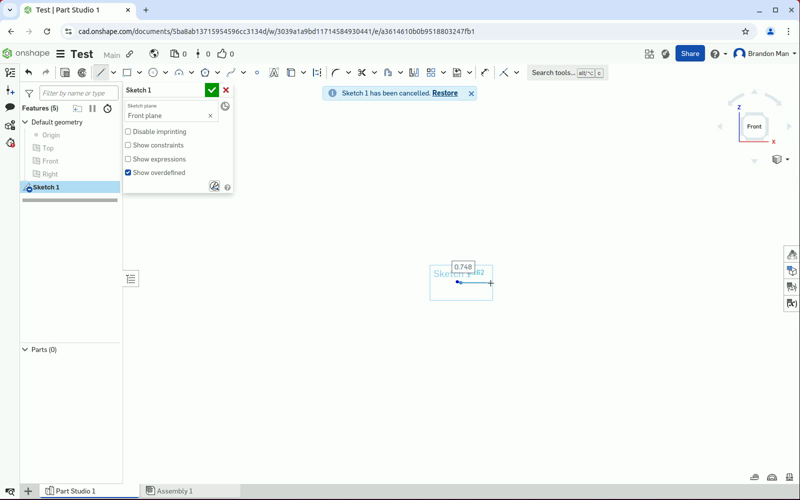
mouse_move(464, 282)
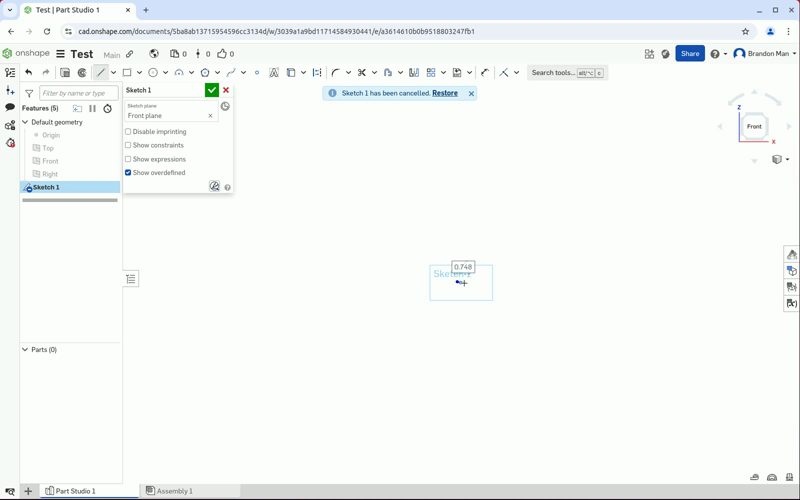
scroll(6)
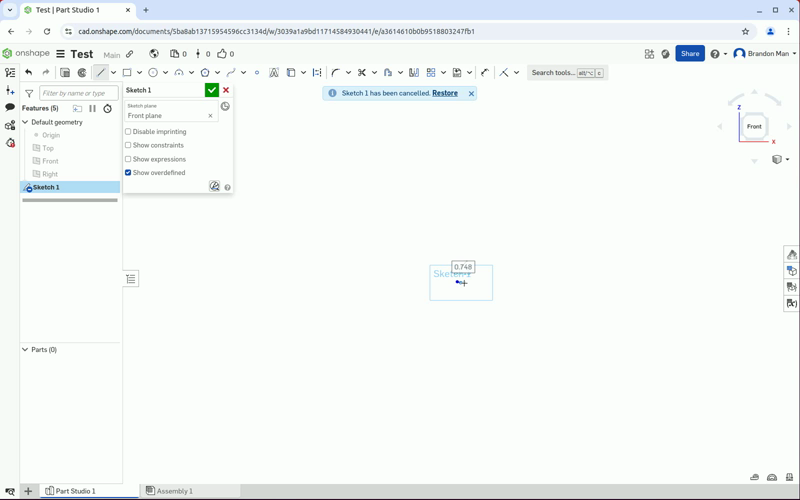
scroll(6)
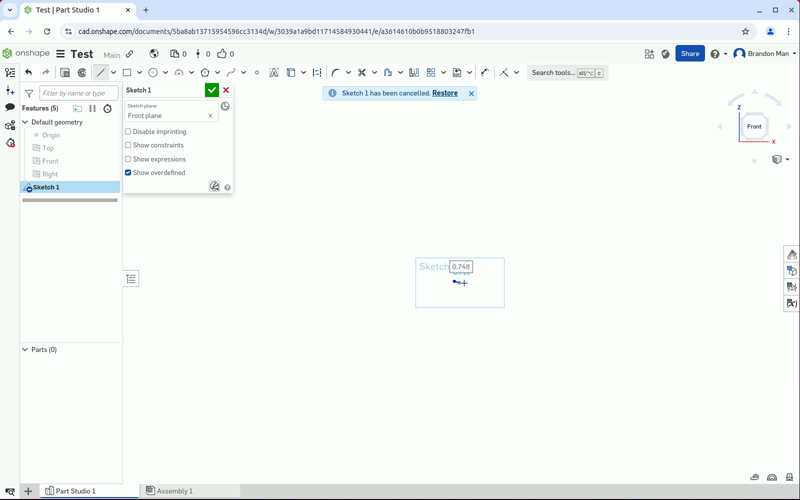
scroll(6)
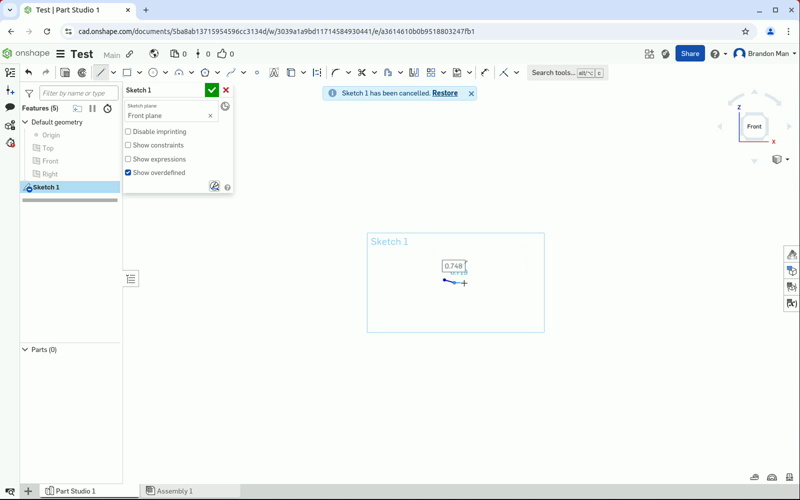
scroll(6)
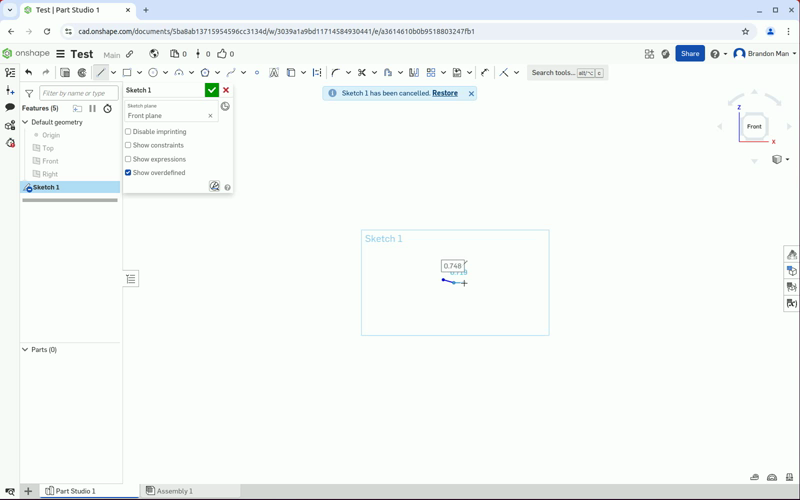
scroll(6)
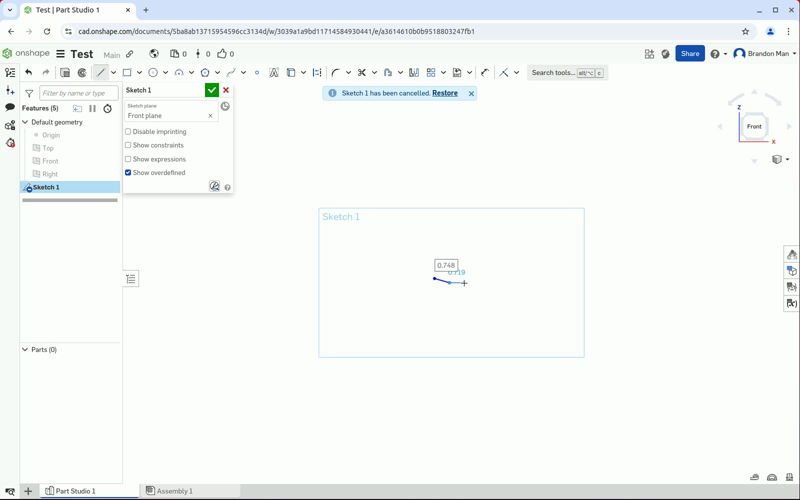
scroll(6)
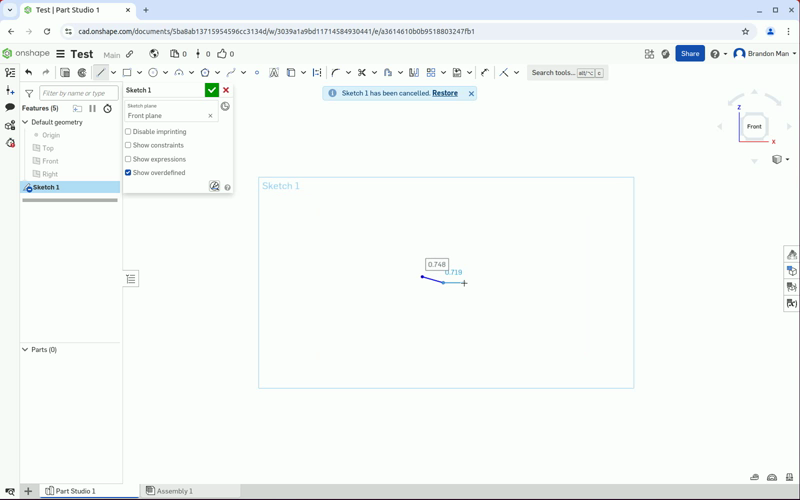
scroll(6)
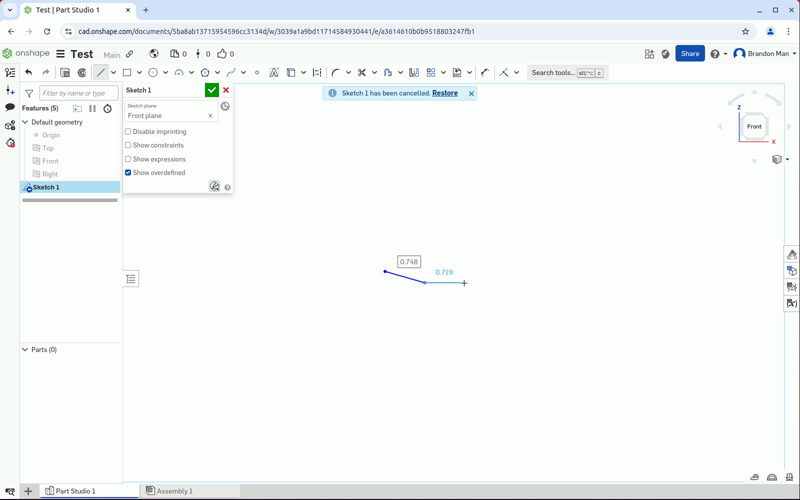
click(464, 282)
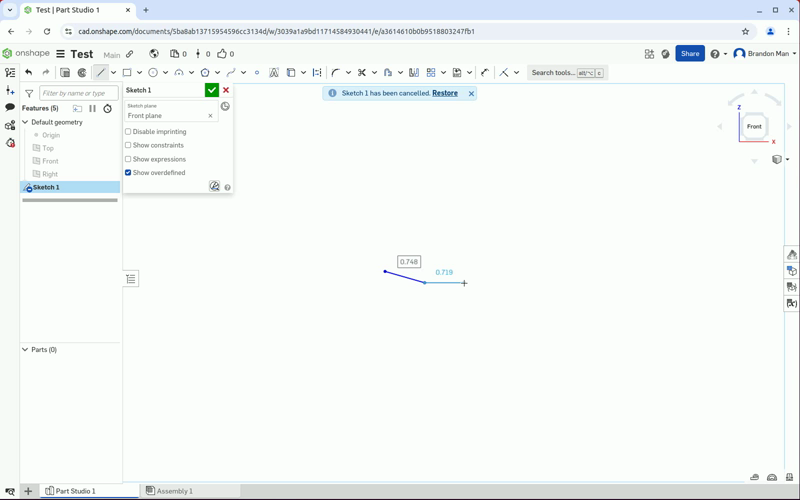
scroll(-6)
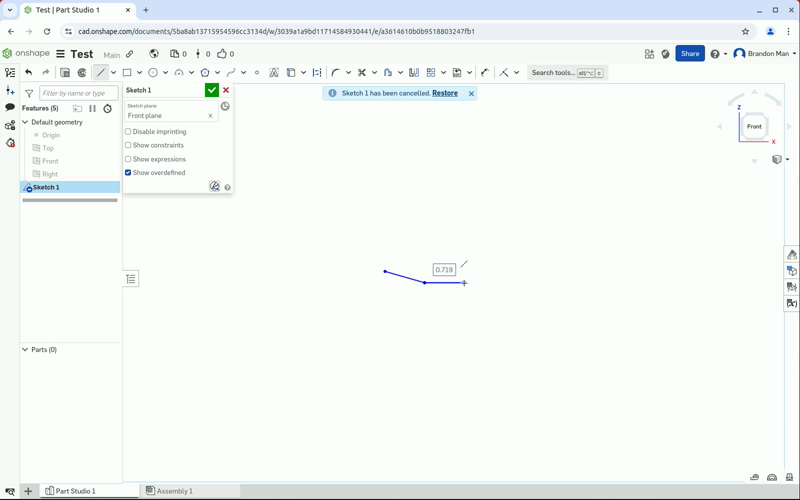
scroll(-6)
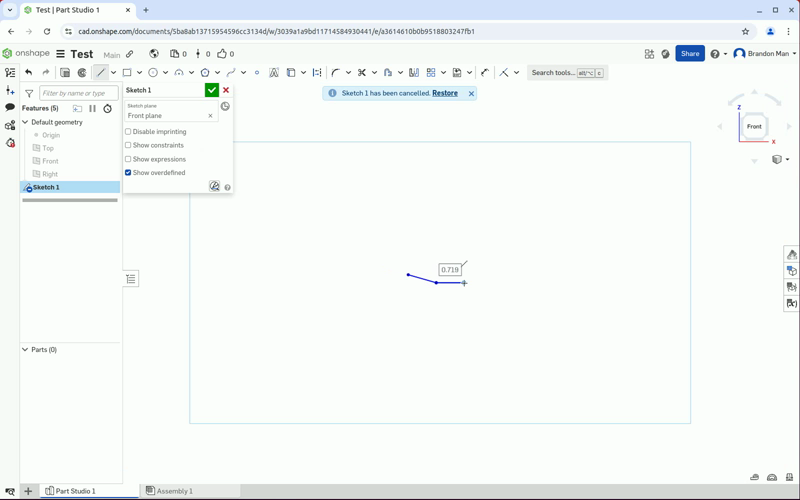
scroll(-6)
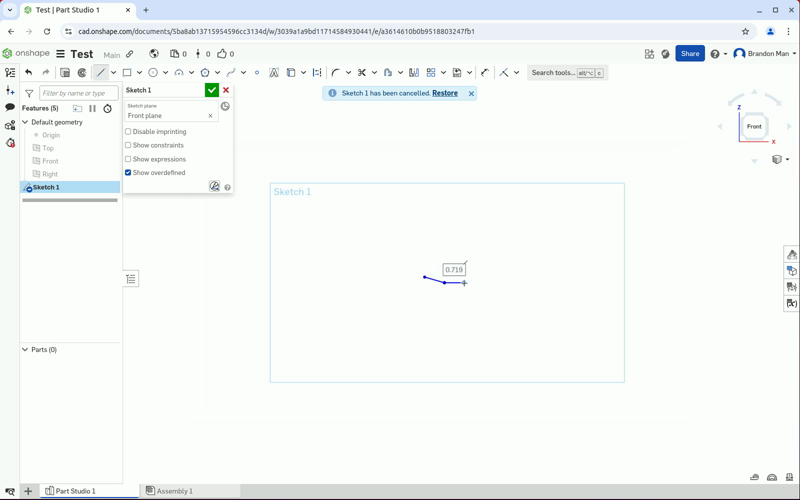
scroll(-6)
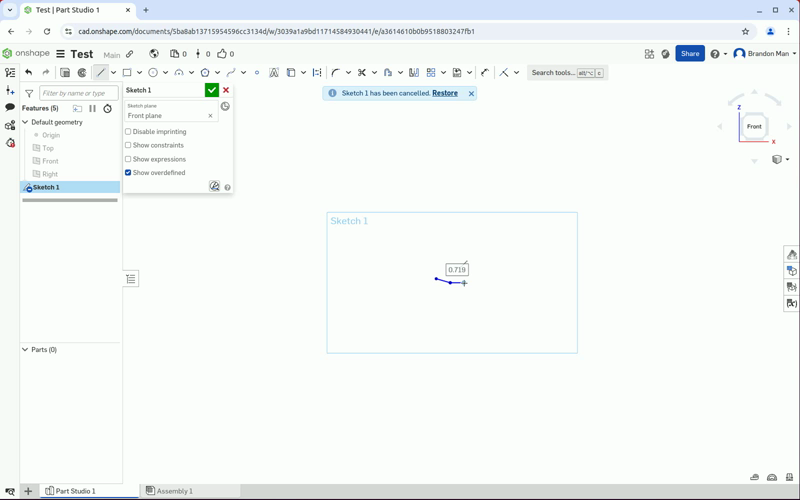
scroll(-6)
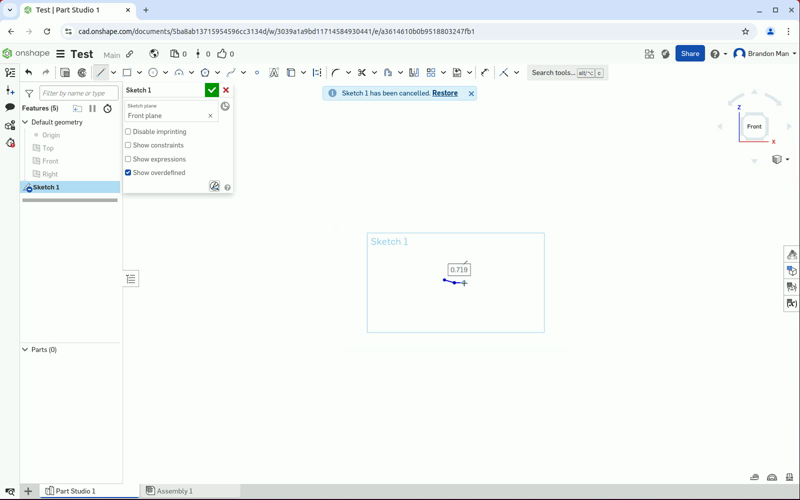
scroll(-6)
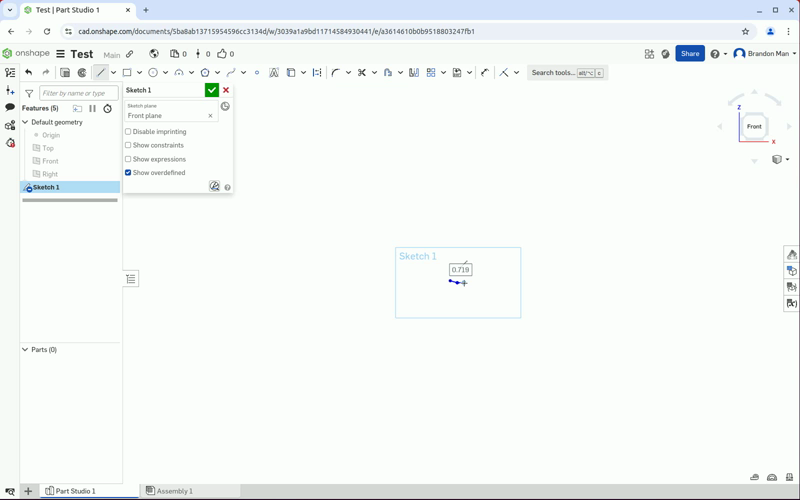
scroll(-6)
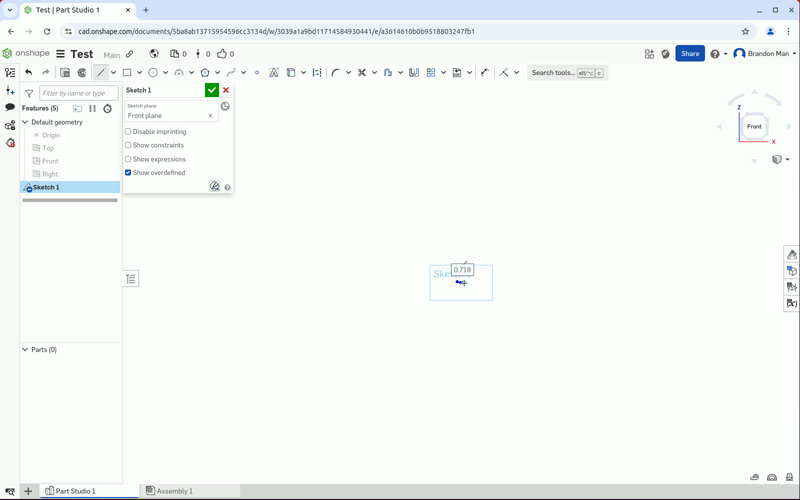
key_up(shift)
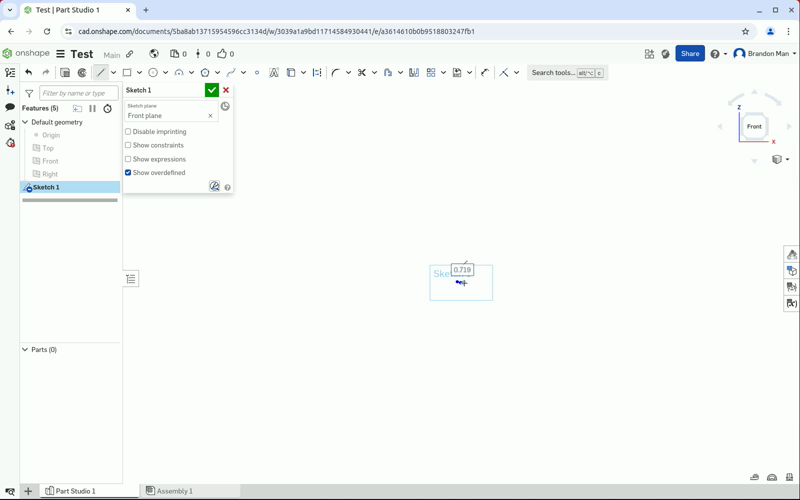
key_down(shift)
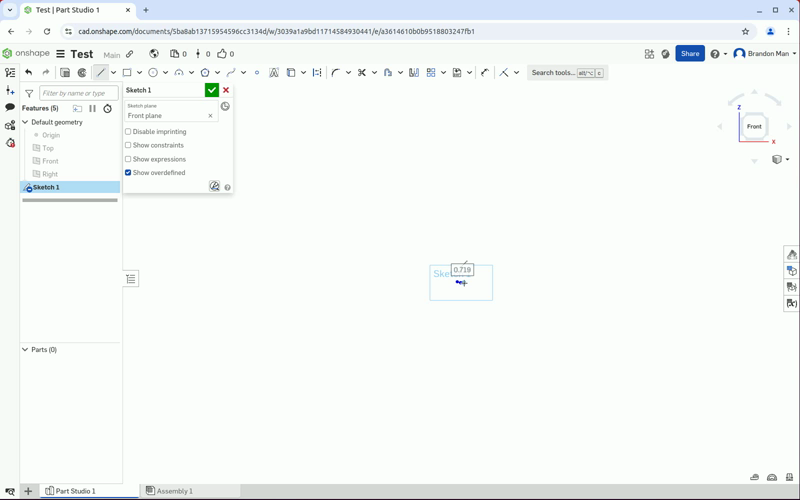
mouse_move(490, 171)
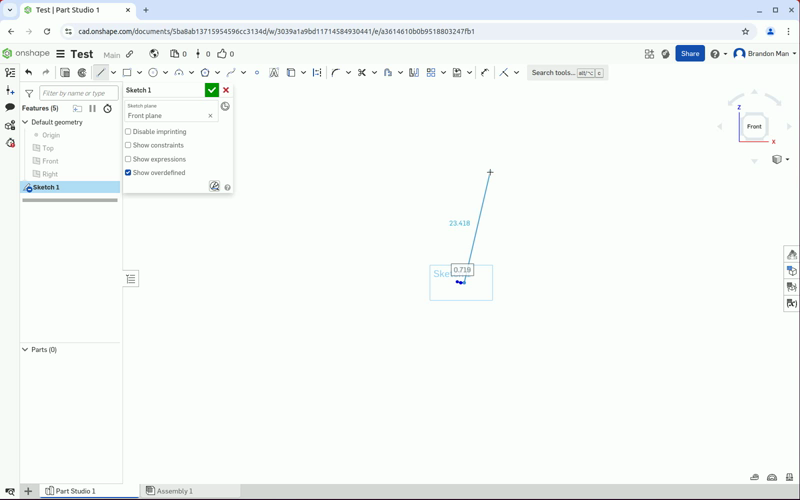
click(490, 171)
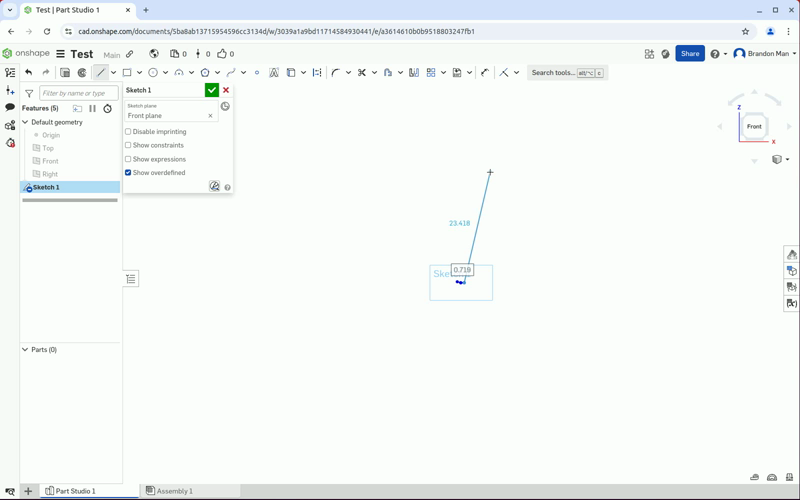
key_up(shift)
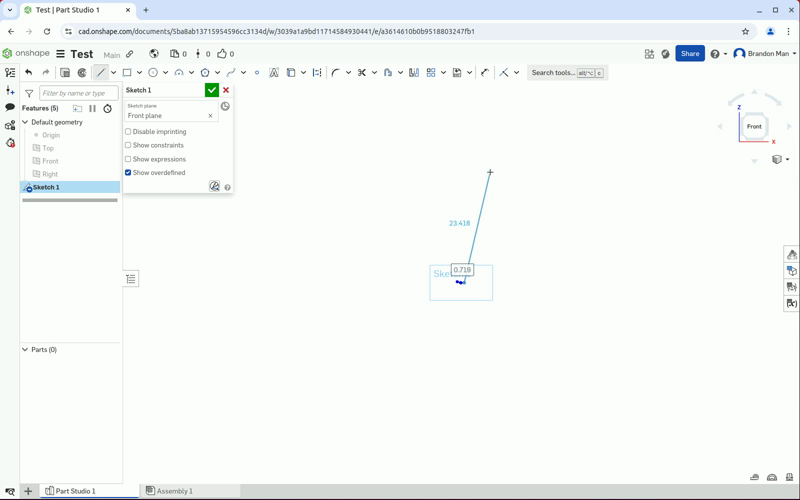
key_down(shift)
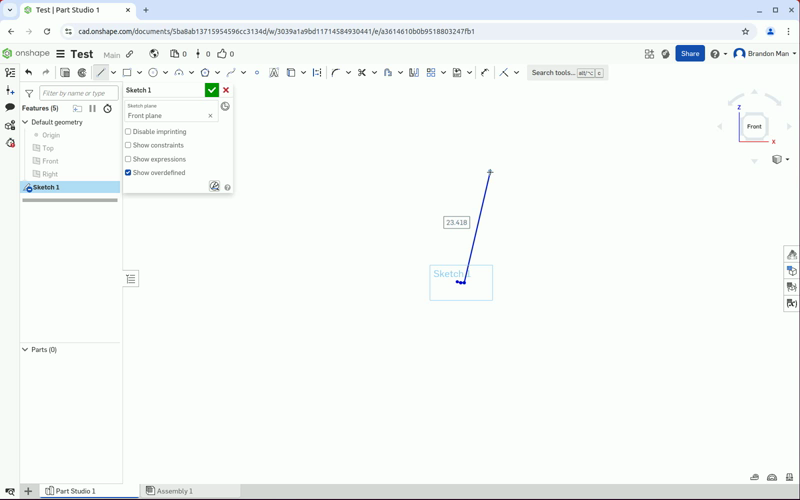
mouse_move(520, 171)
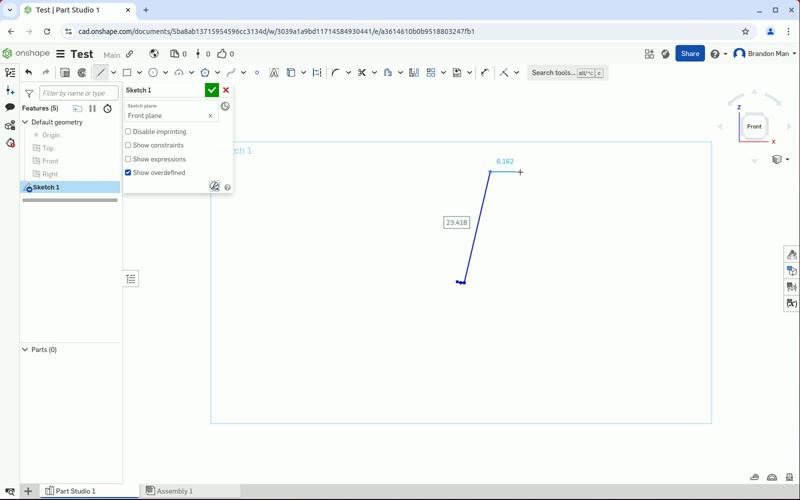
mouse_move(486, 171)
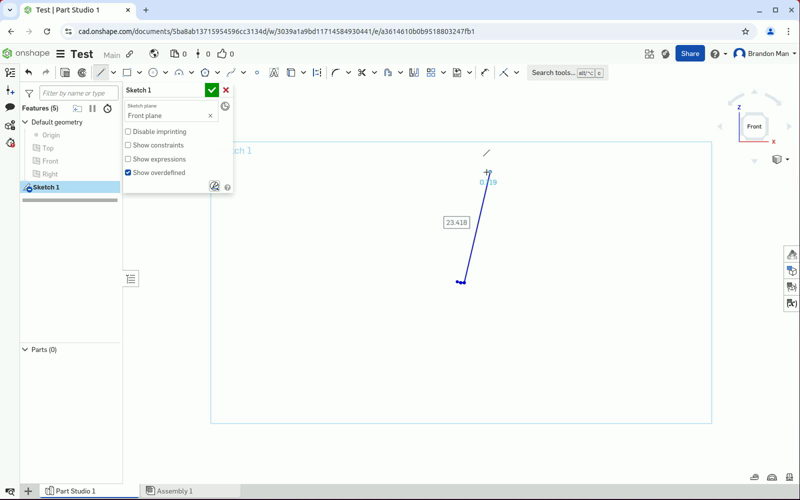
scroll(6)
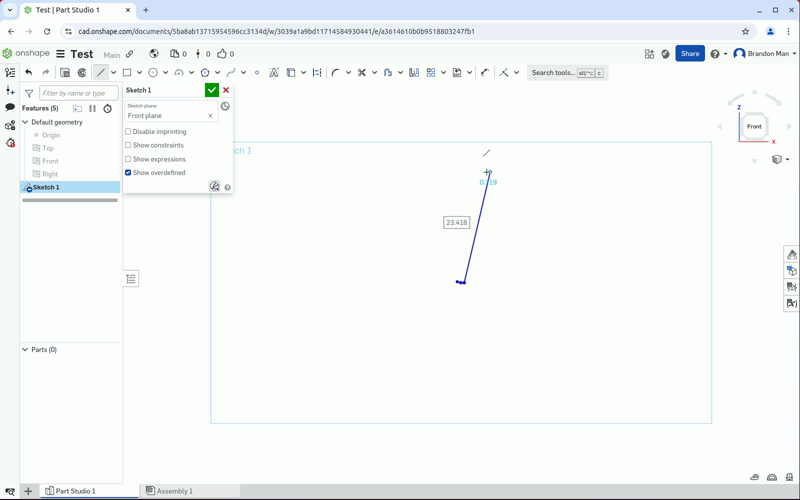
scroll(6)
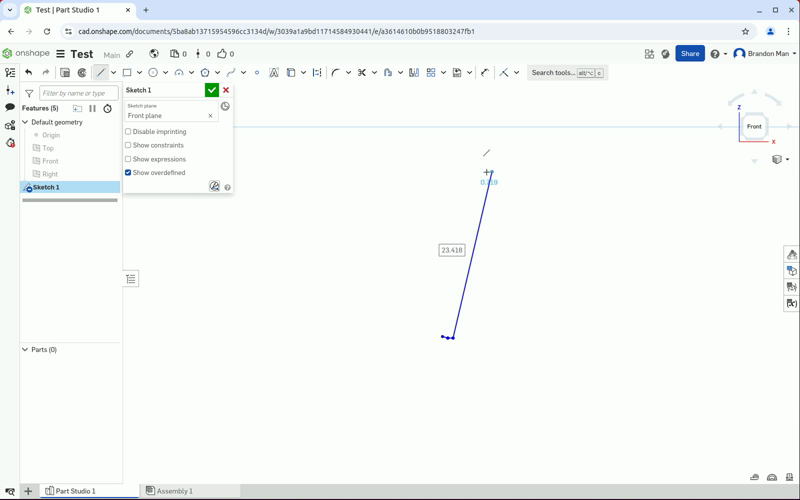
scroll(6)
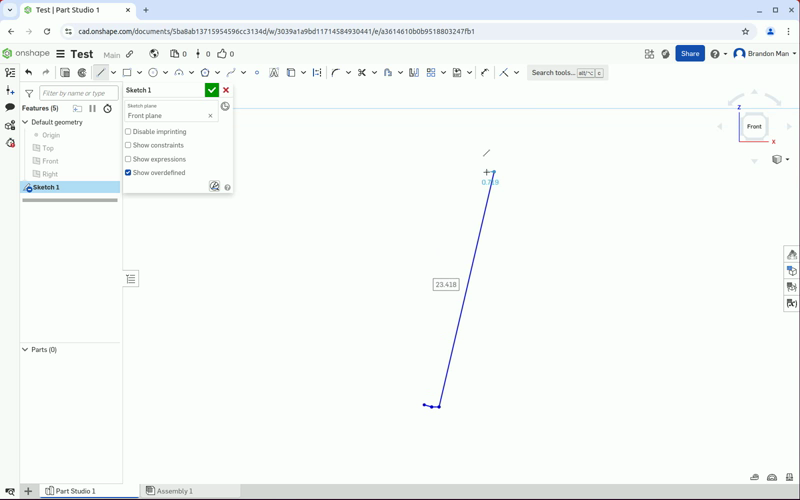
scroll(6)
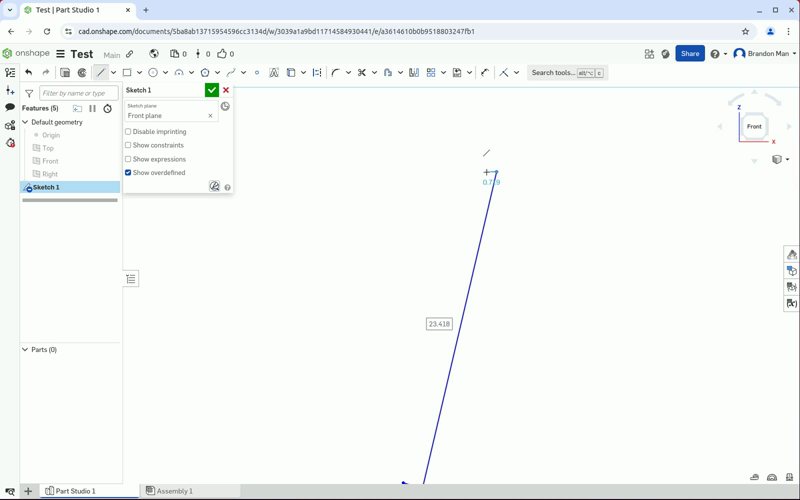
scroll(6)
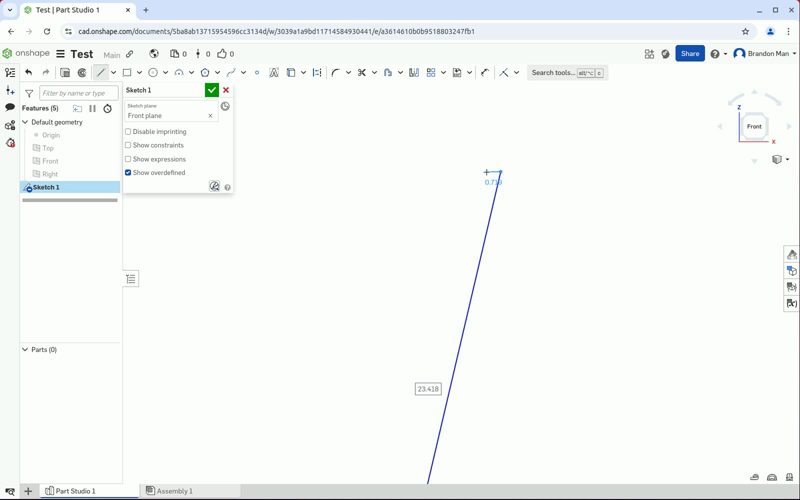
scroll(6)
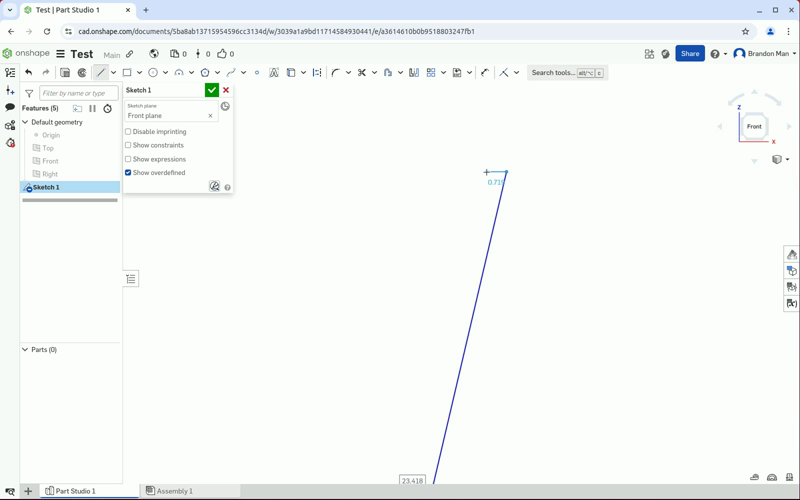
scroll(6)
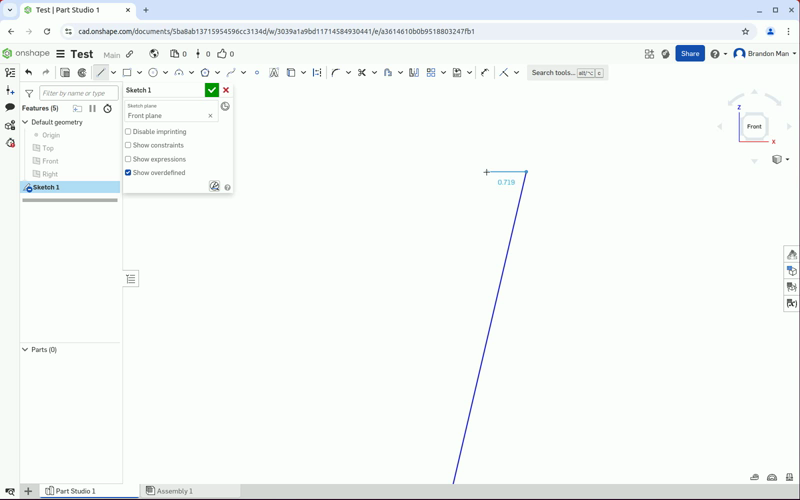
click(486, 171)
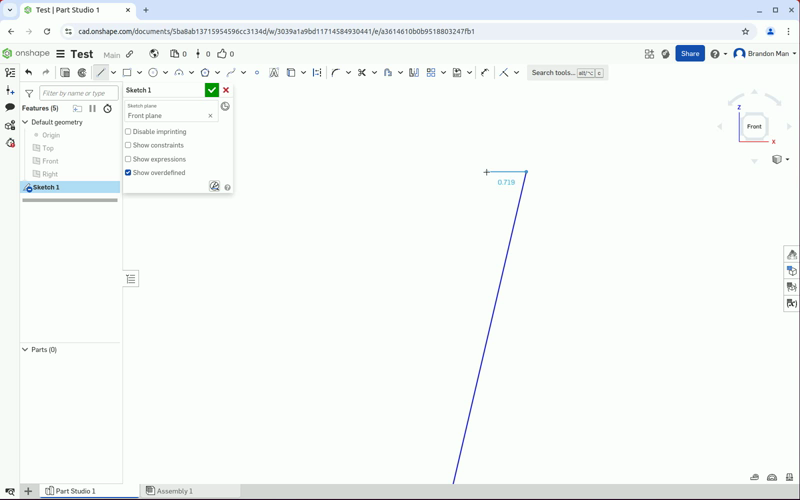
scroll(-6)
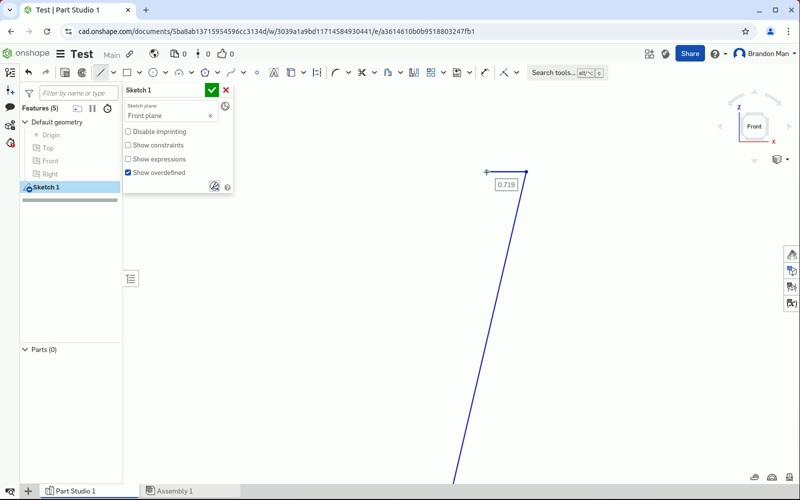
scroll(-6)
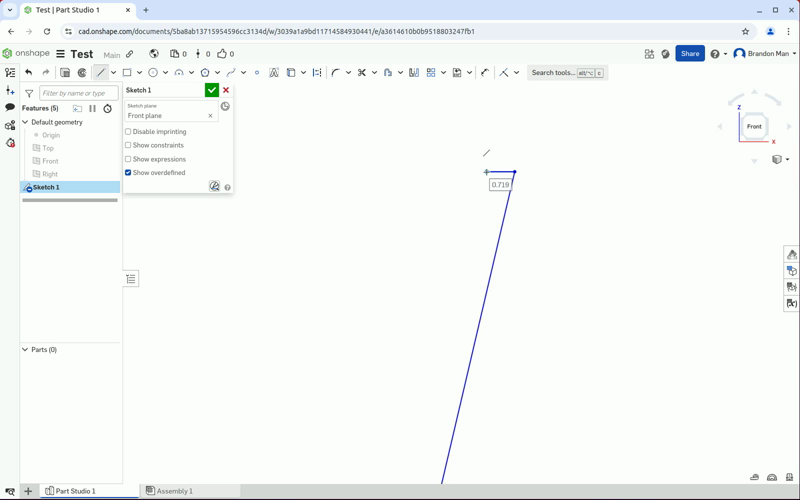
scroll(-6)
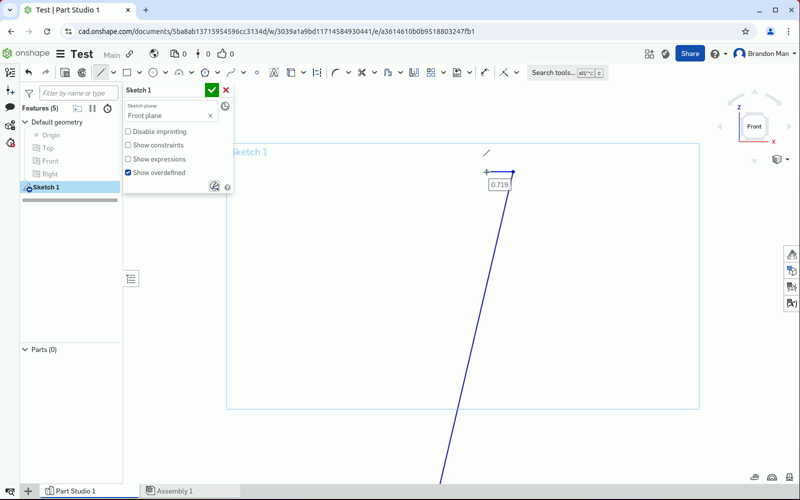
scroll(-6)
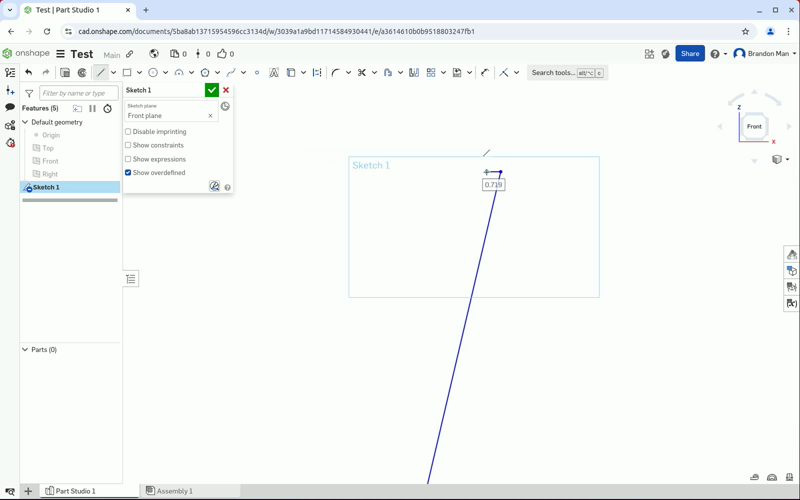
scroll(-6)
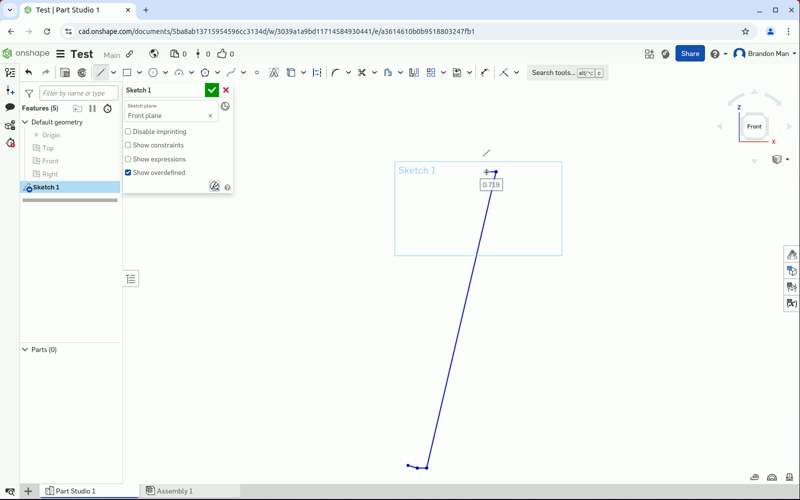
scroll(-6)
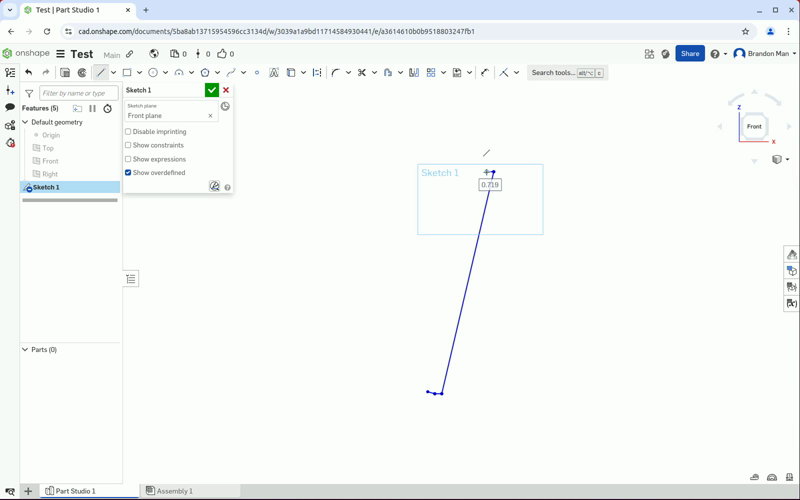
scroll(-6)
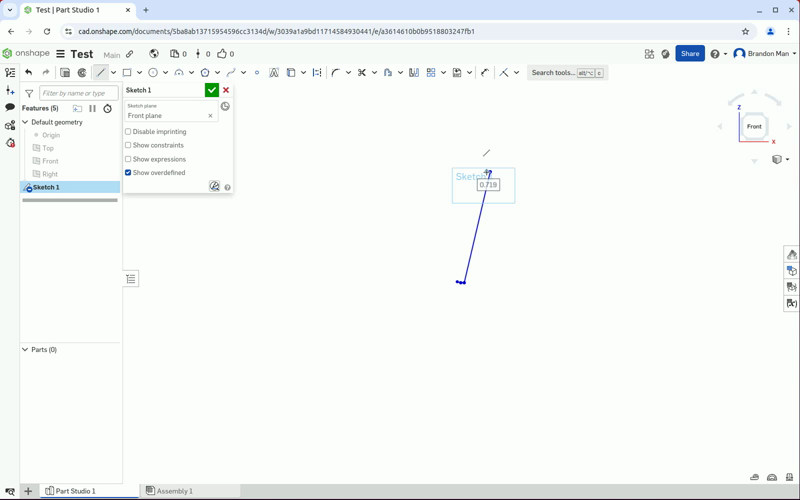
key_up(shift)
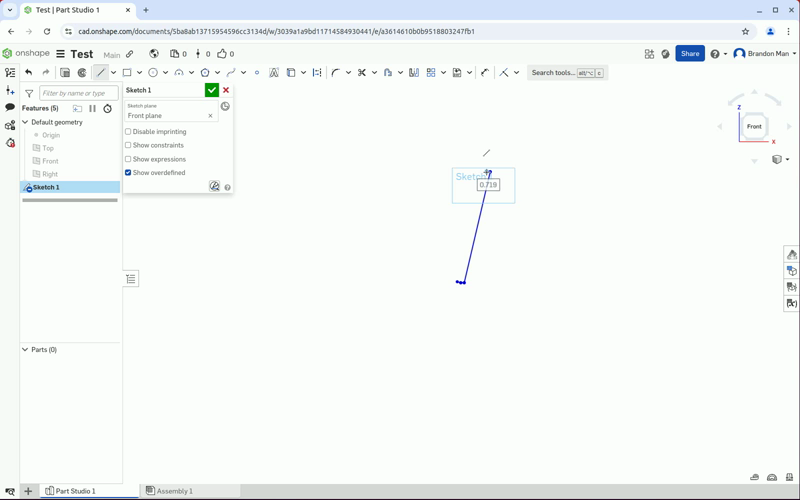
key_down(shift)
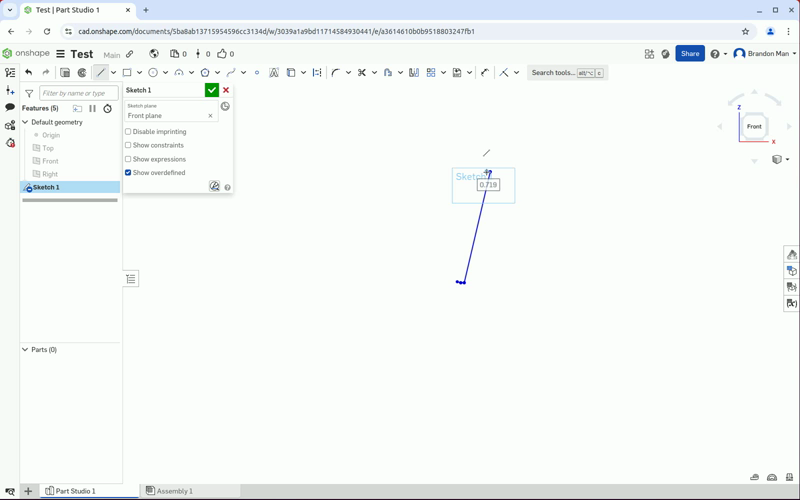
mouse_move(516, 171)
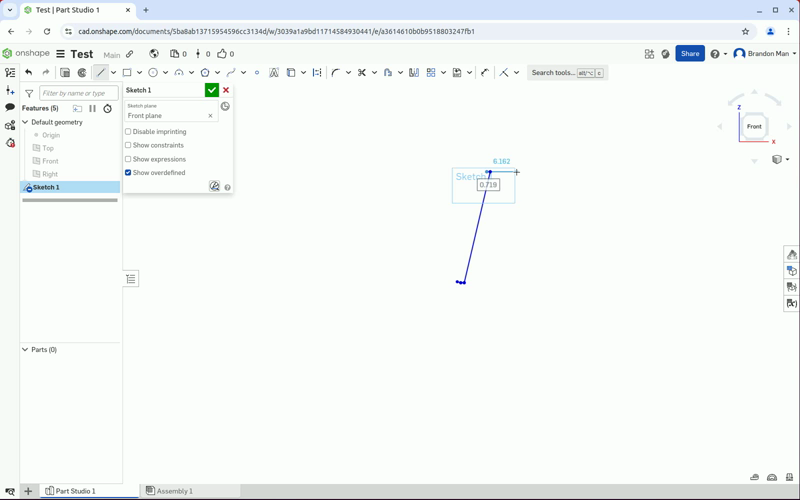
mouse_move(483, 170)
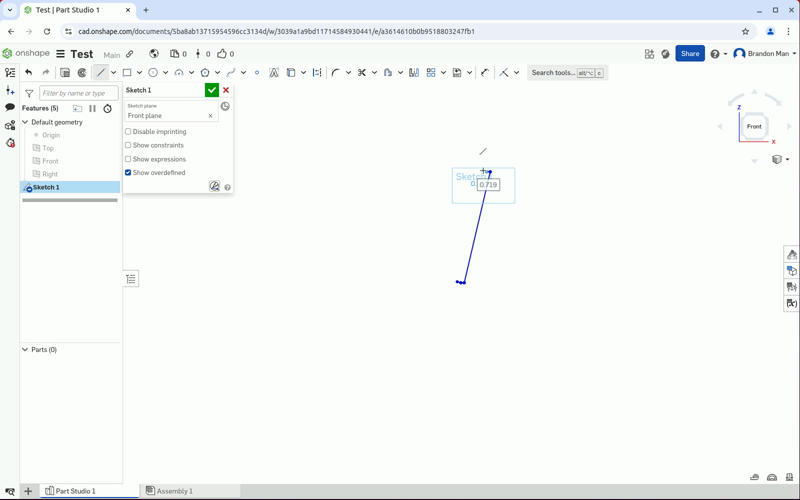
scroll(6)
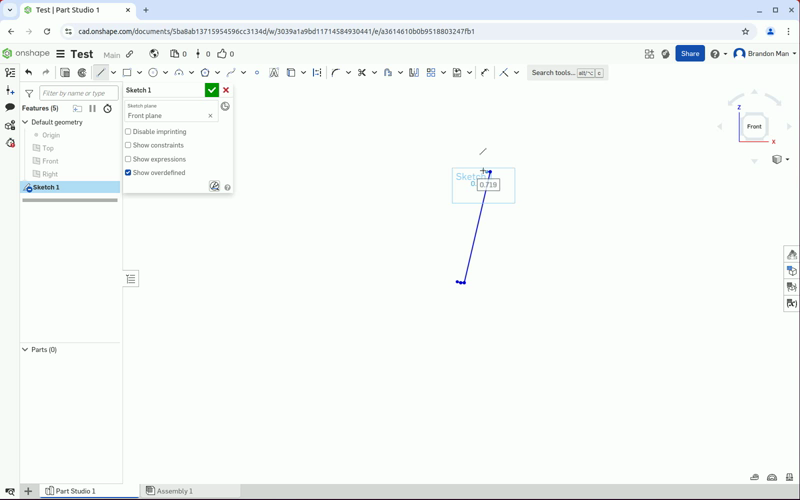
scroll(6)
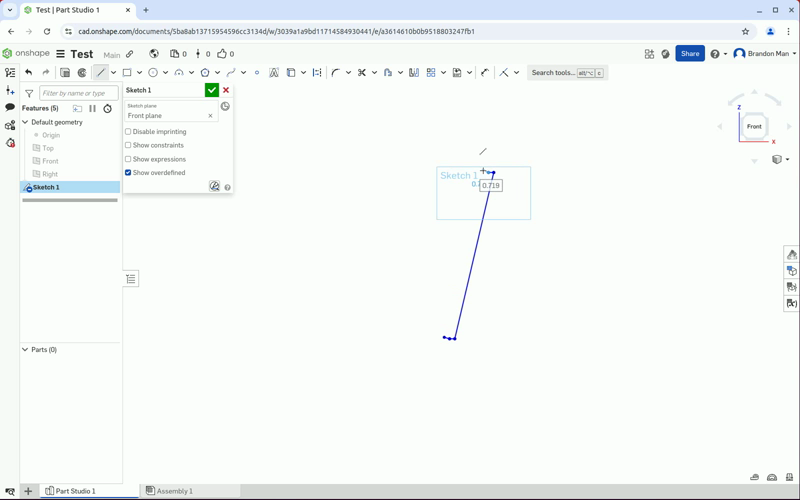
scroll(6)
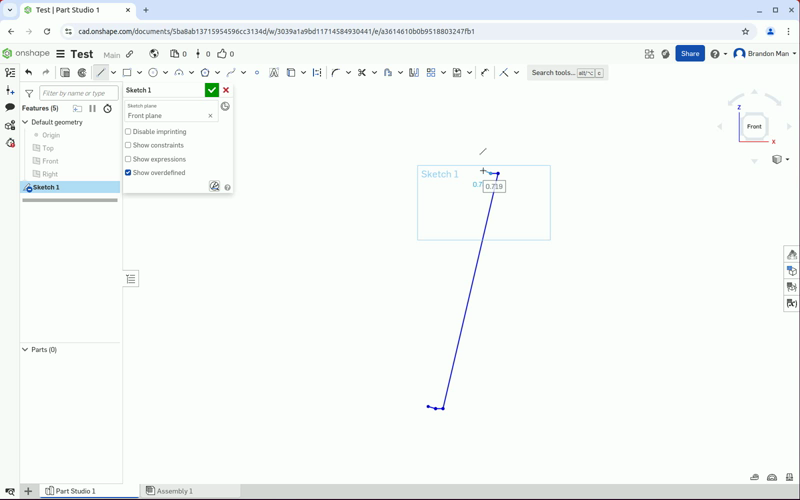
scroll(6)
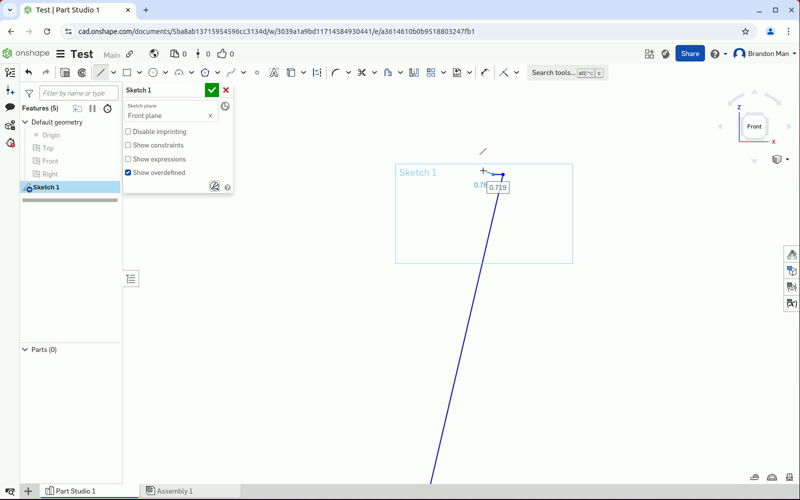
scroll(6)
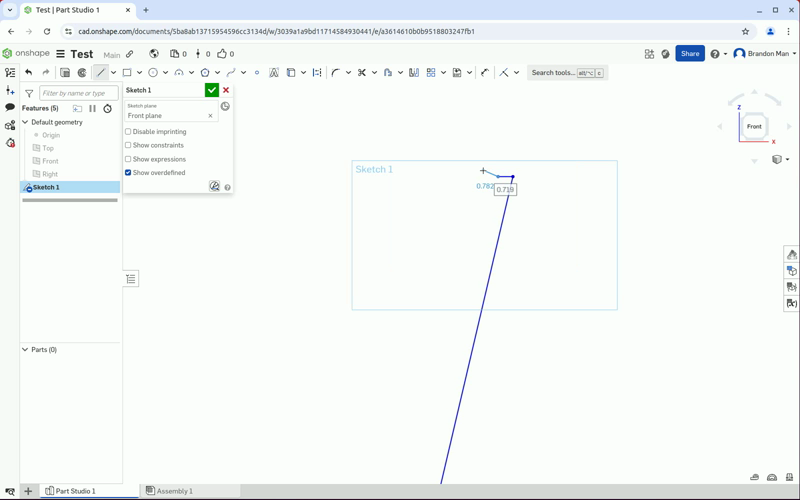
scroll(6)
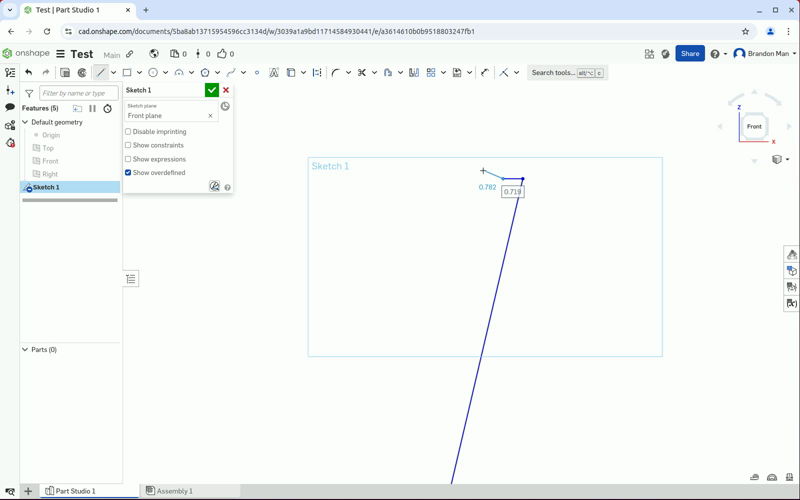
scroll(6)
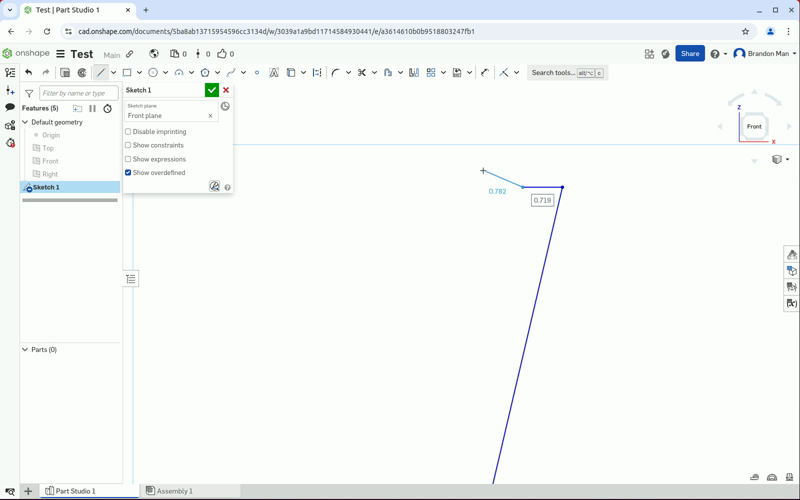
click(483, 170)
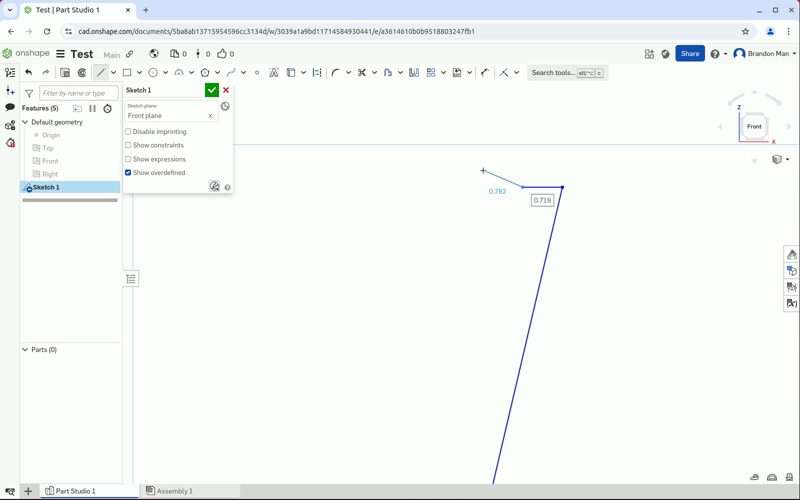
scroll(-6)
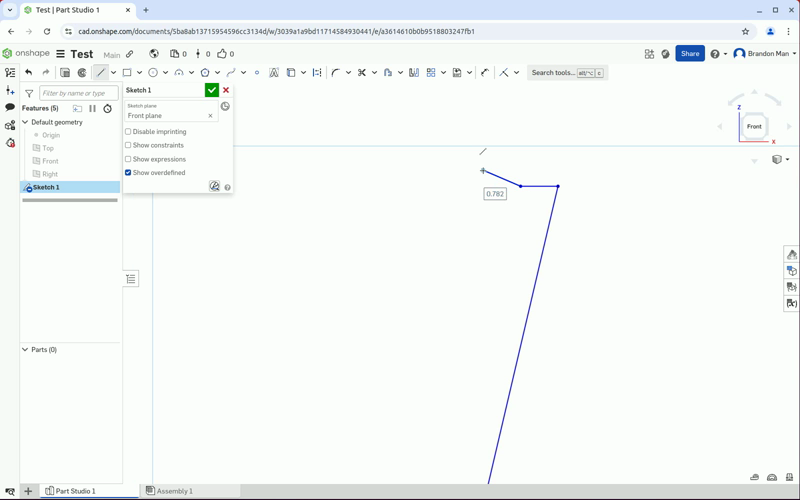
scroll(-6)
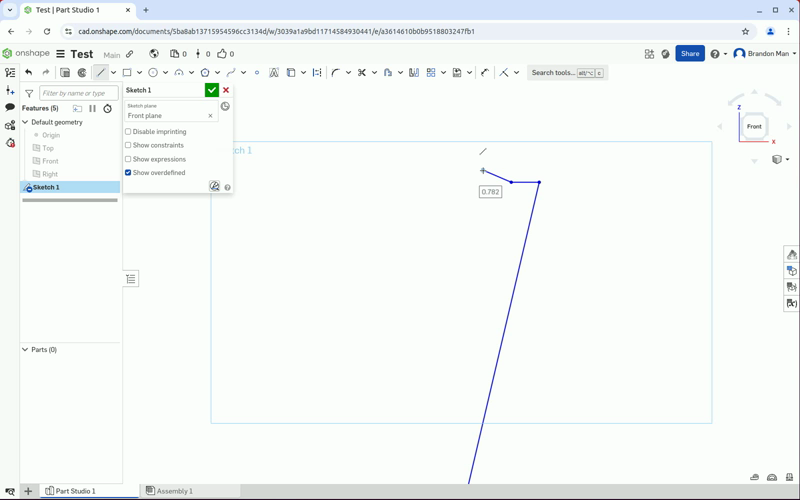
scroll(-6)
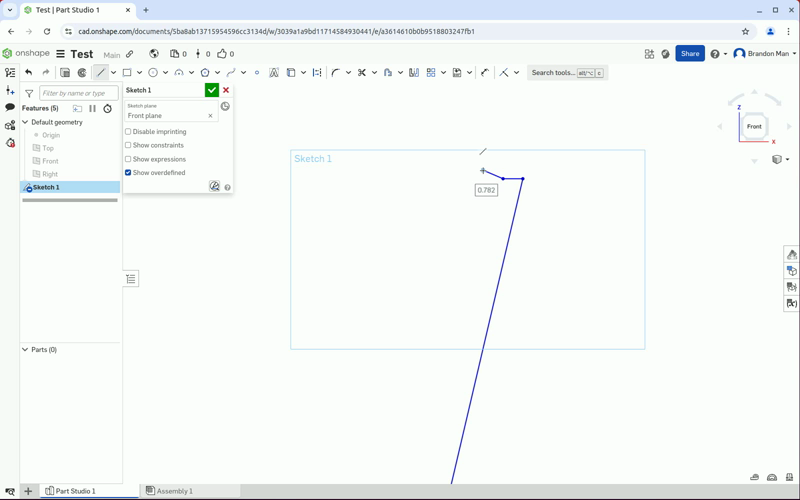
scroll(-6)
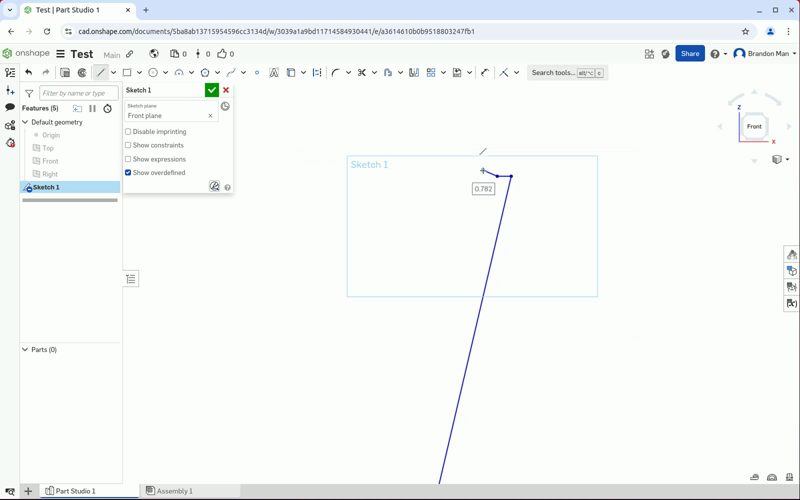
scroll(-6)
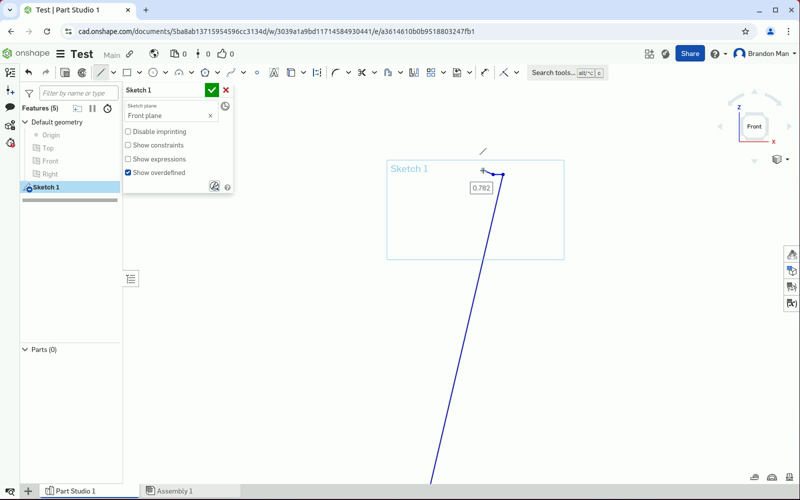
scroll(-6)
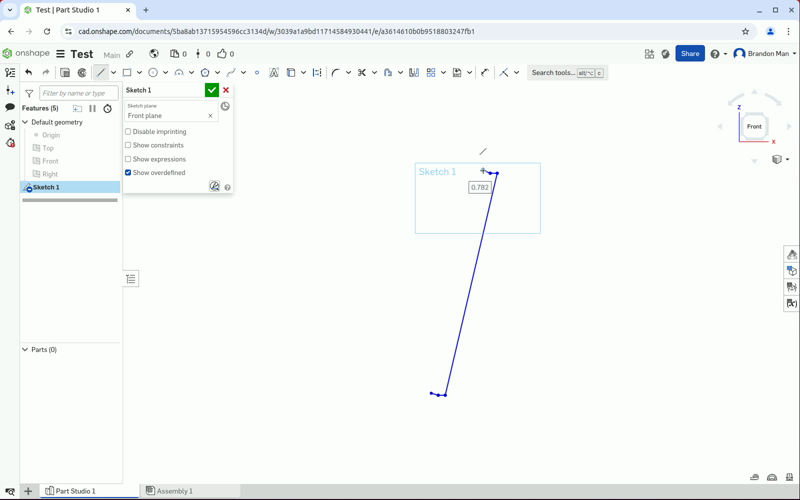
scroll(-6)
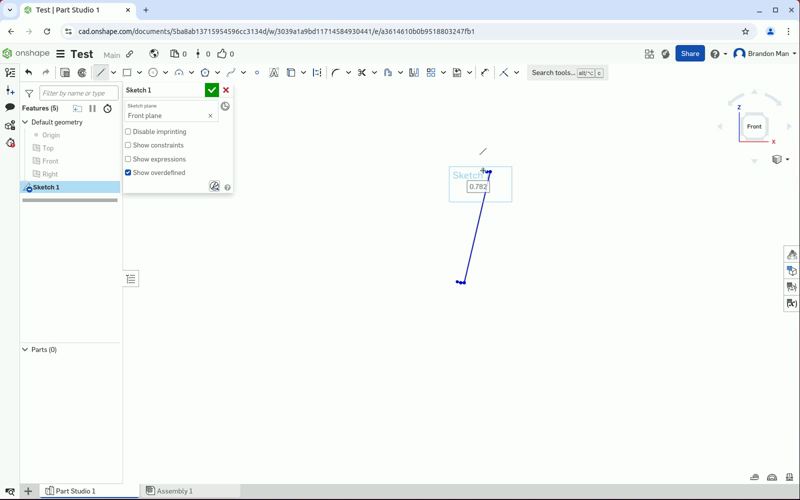
key_up(shift)
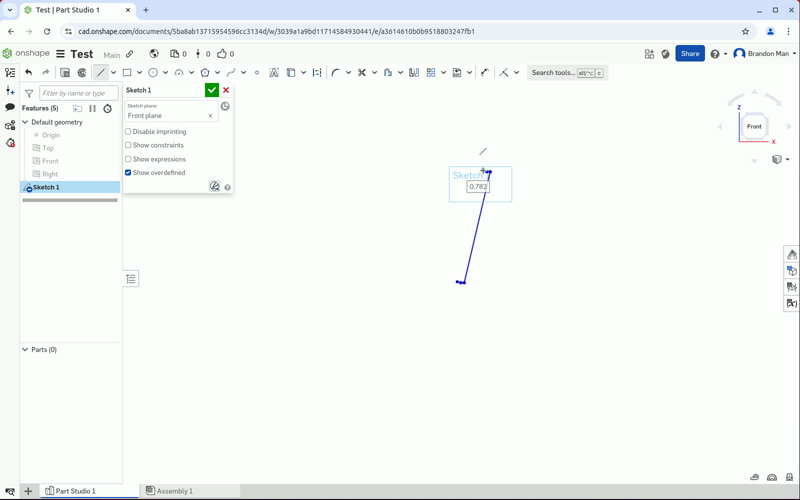
key_down(shift)
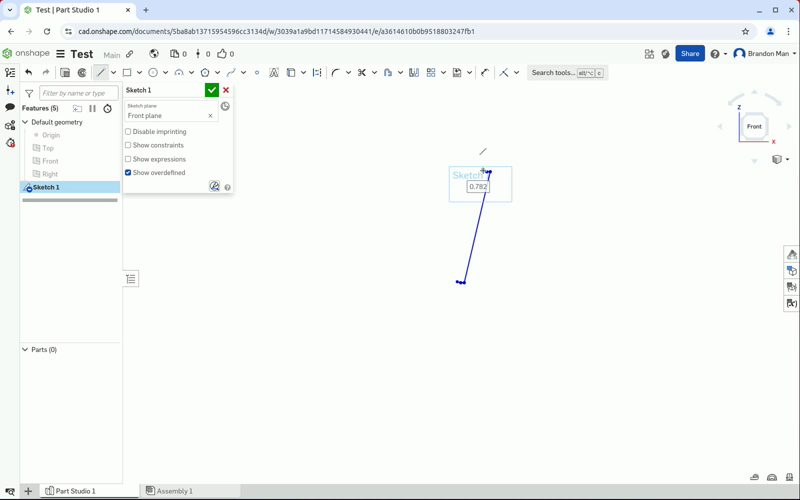
mouse_move(457, 280)
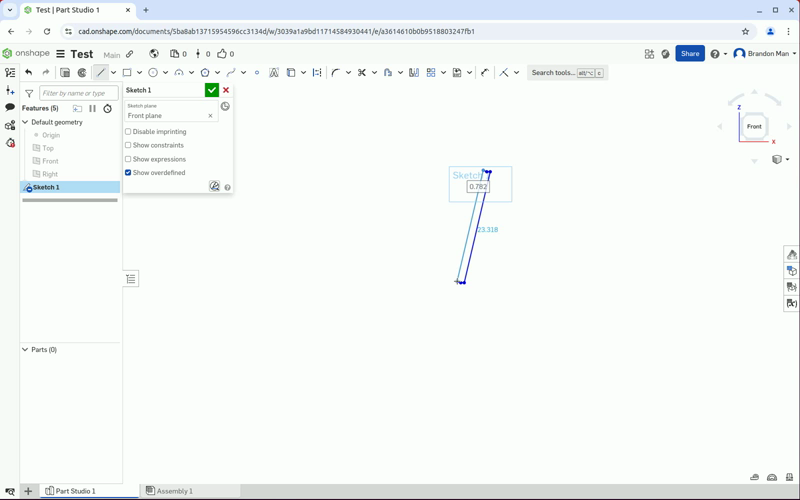
scroll(6)
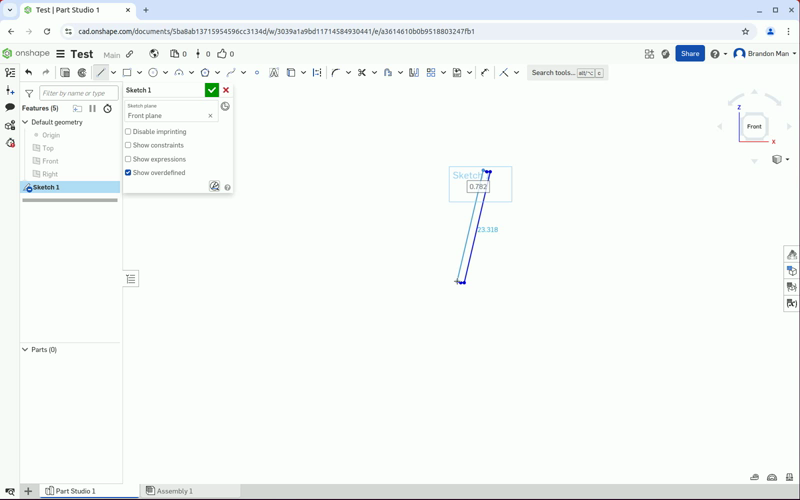
scroll(6)
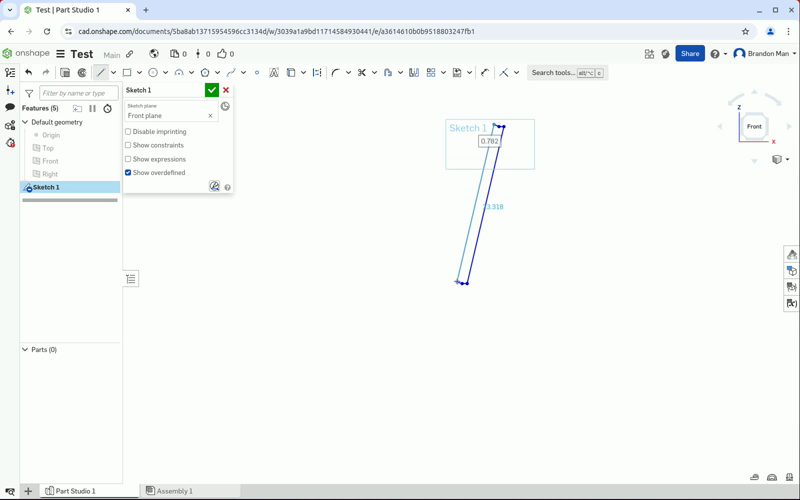
scroll(6)
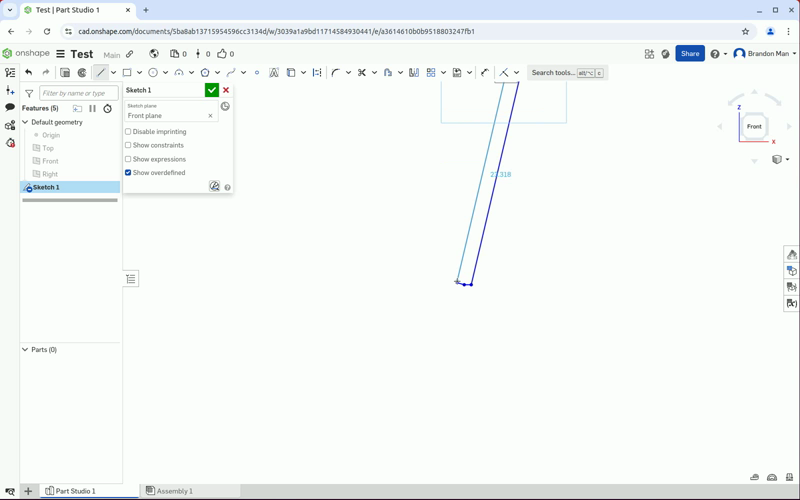
scroll(6)
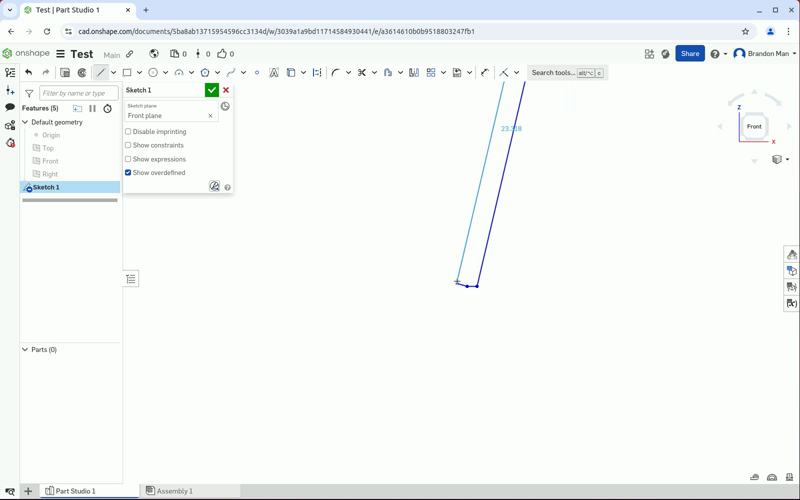
scroll(6)
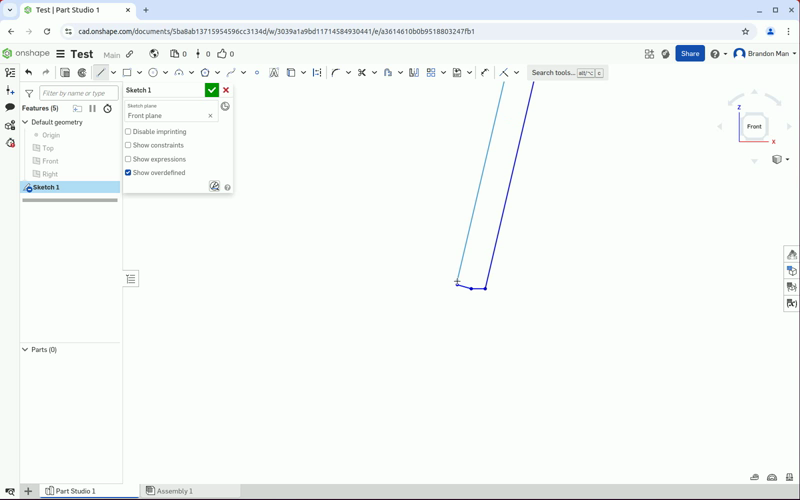
scroll(6)
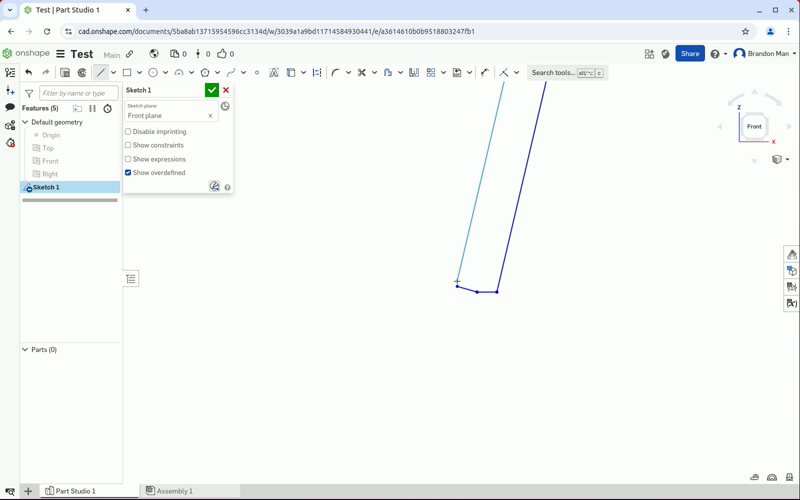
scroll(6)
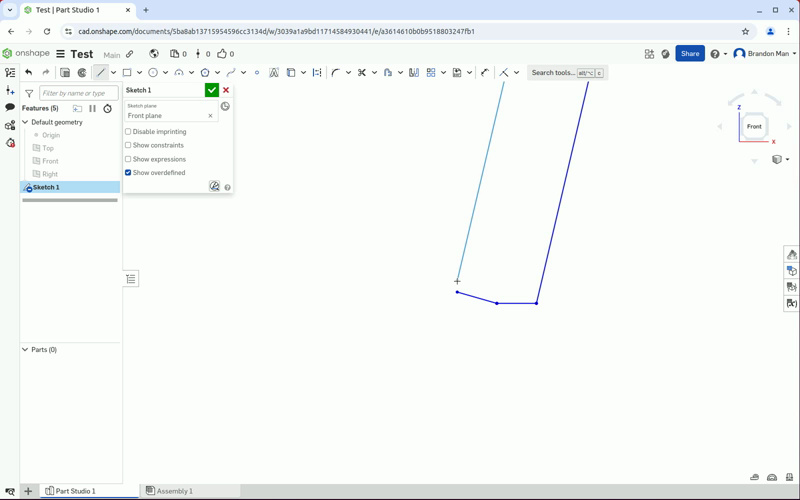
click(457, 280)
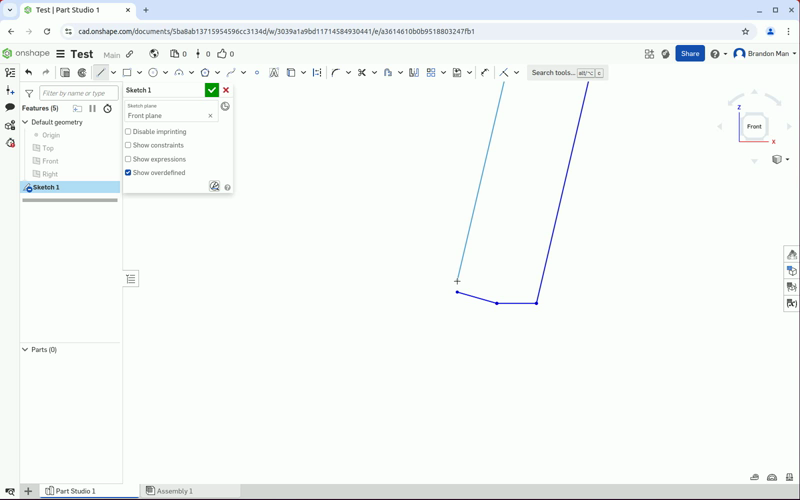
scroll(-6)
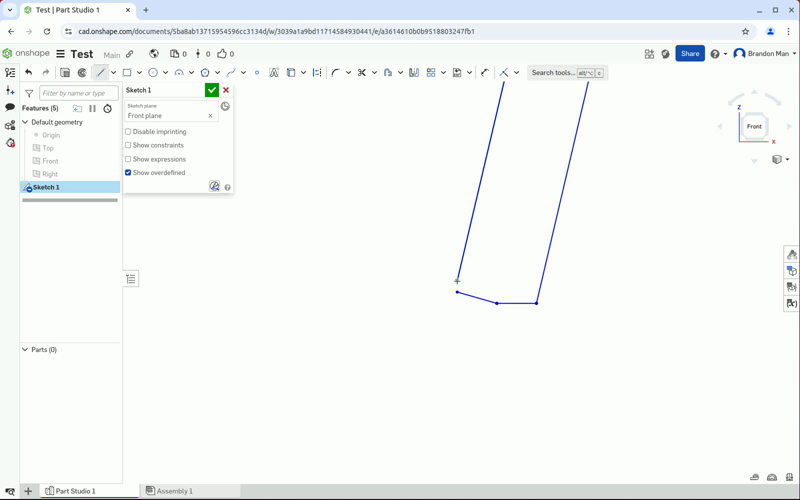
scroll(-6)
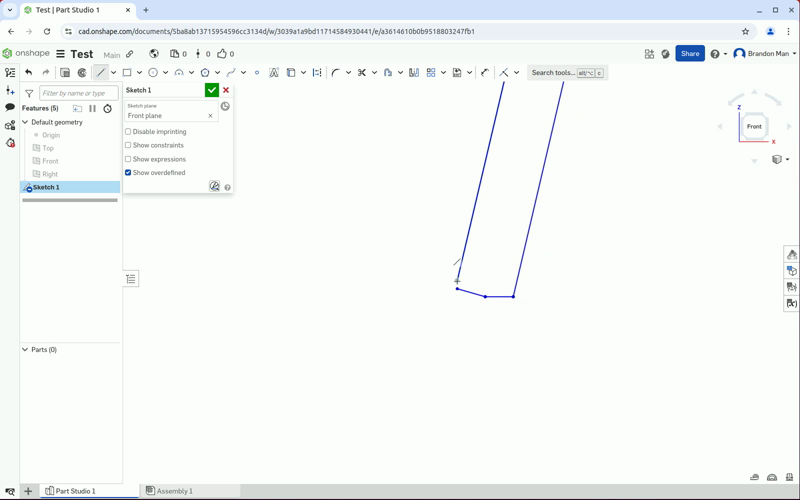
scroll(-6)
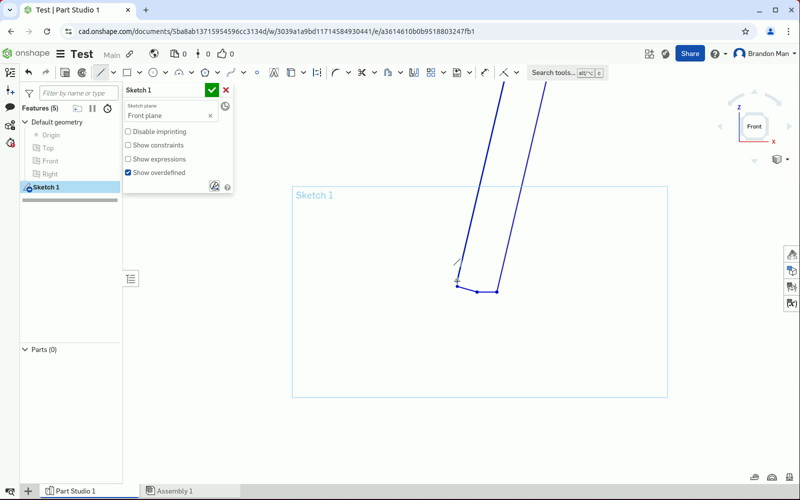
scroll(-6)
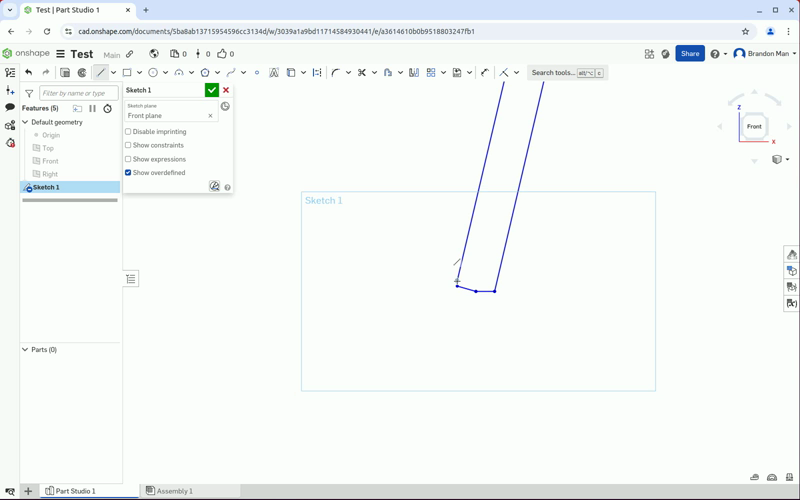
scroll(-6)
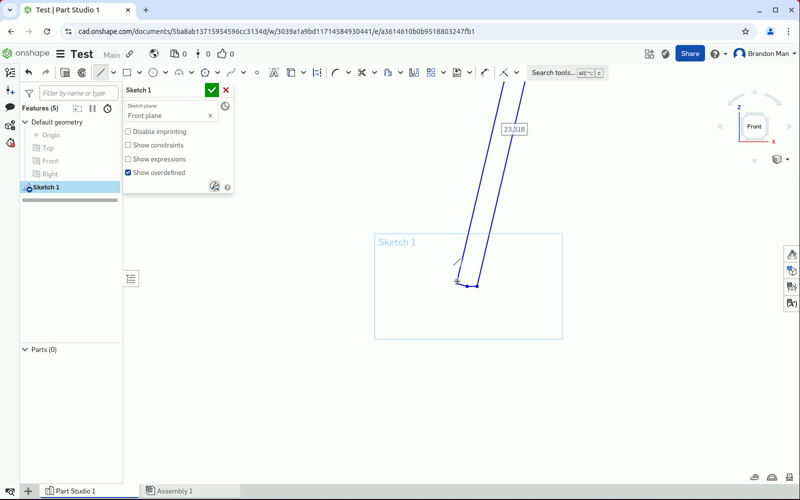
scroll(-6)
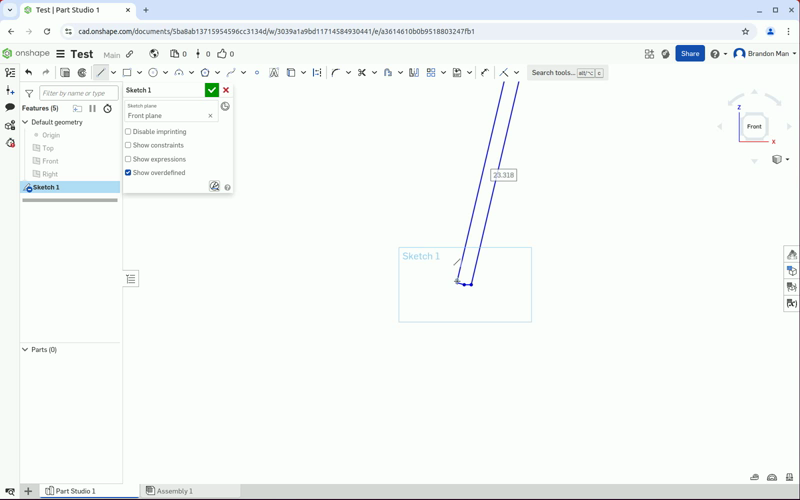
scroll(-6)
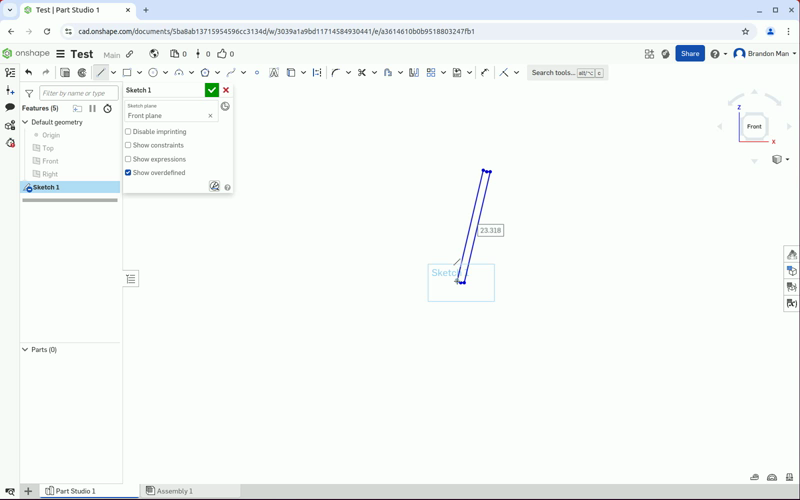
key_up(shift)
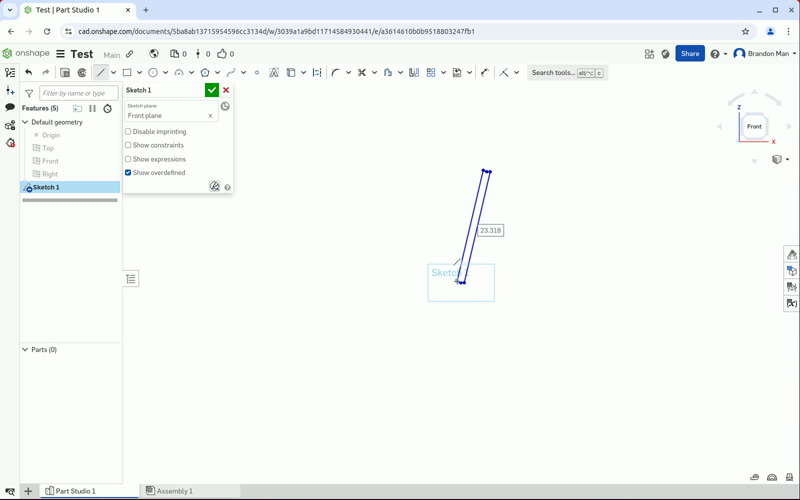
mouse_move(487, 280)
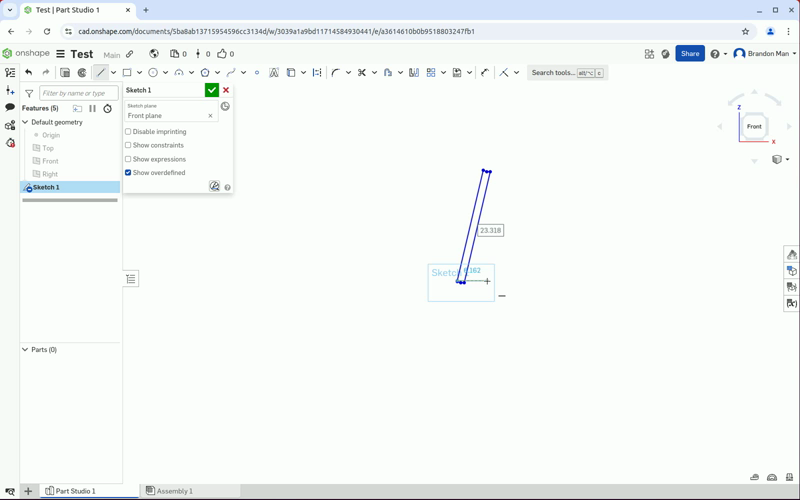
key_down(shift)
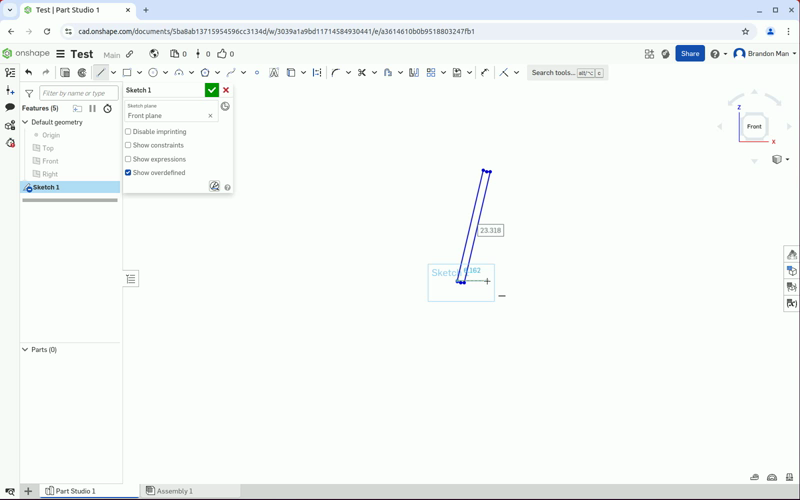
mouse_move(457, 281)
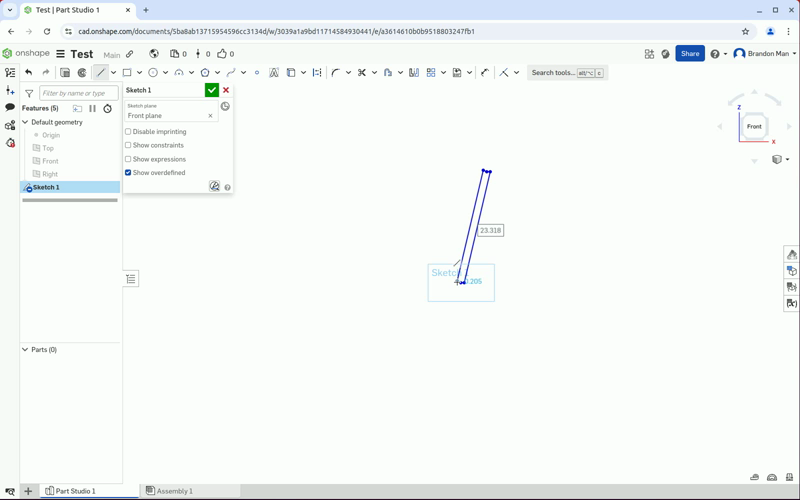
scroll(6)
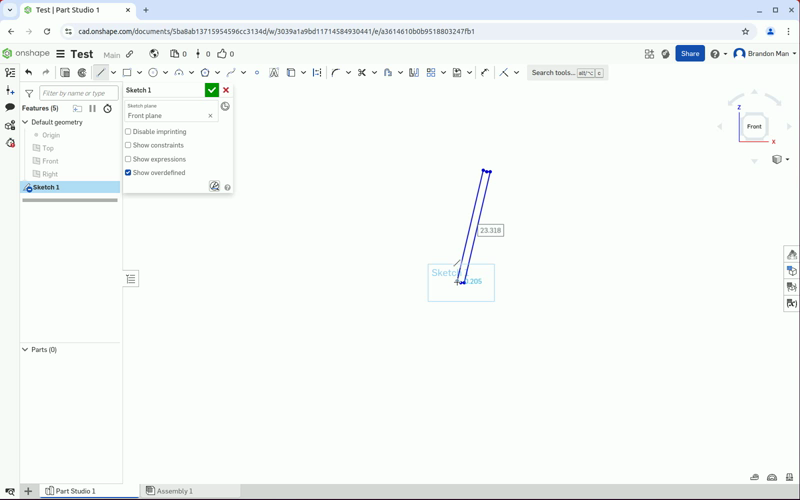
scroll(6)
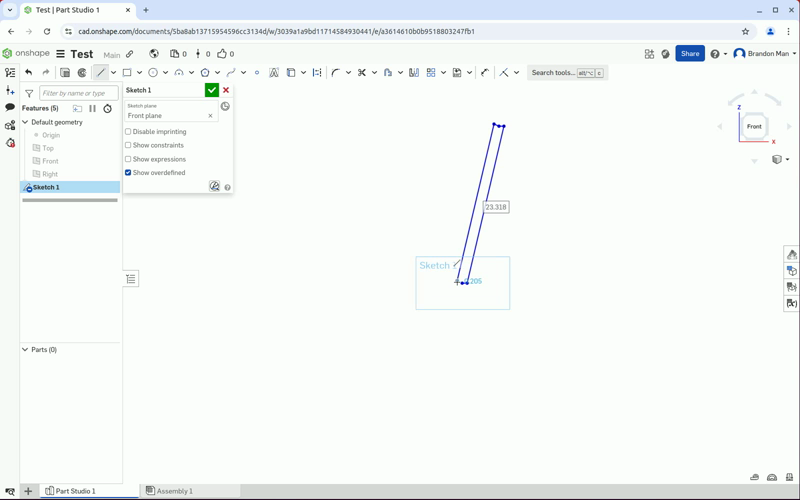
scroll(6)
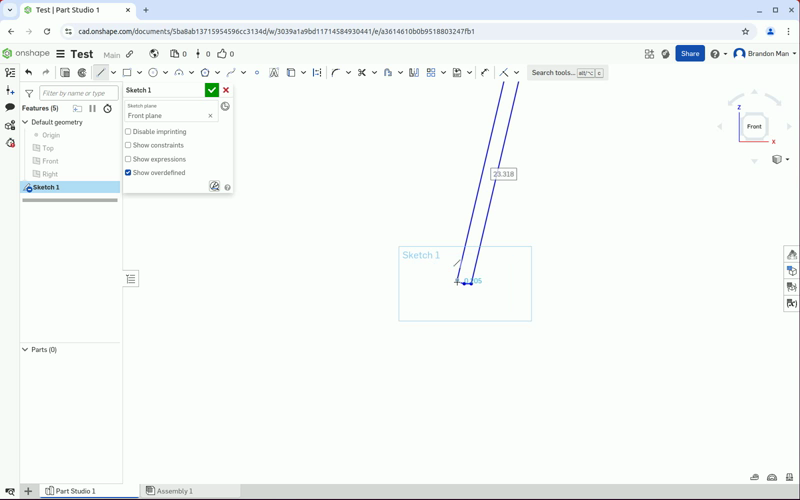
scroll(6)
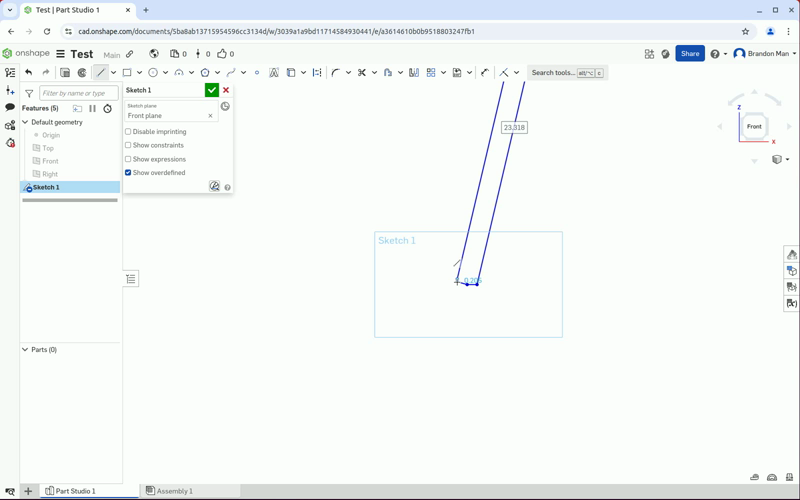
scroll(6)
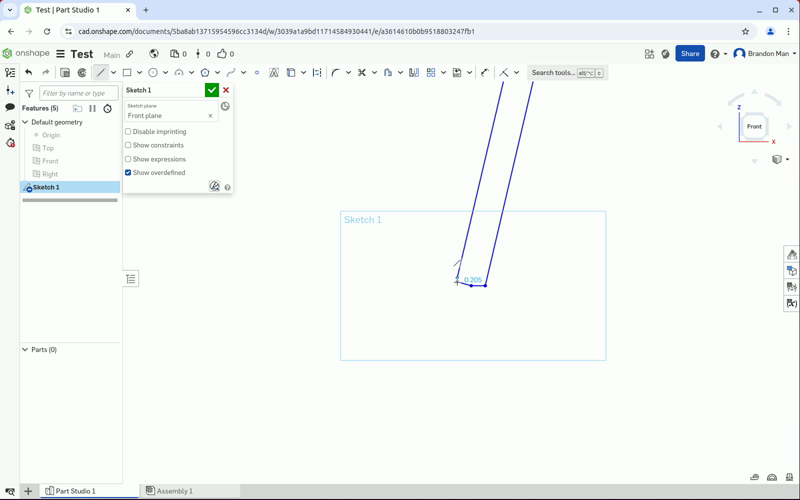
scroll(6)
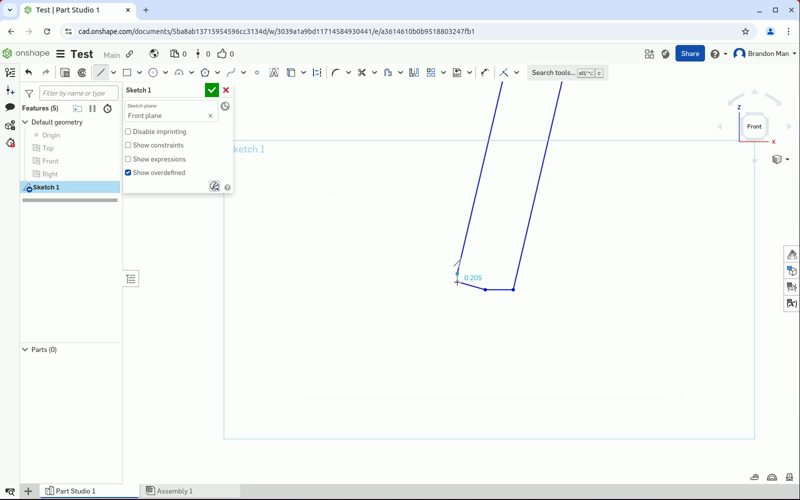
scroll(6)
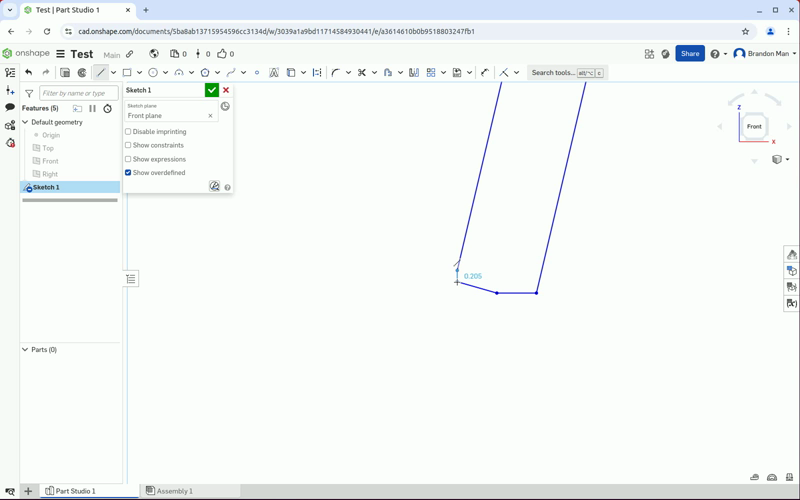
key_up(shift)
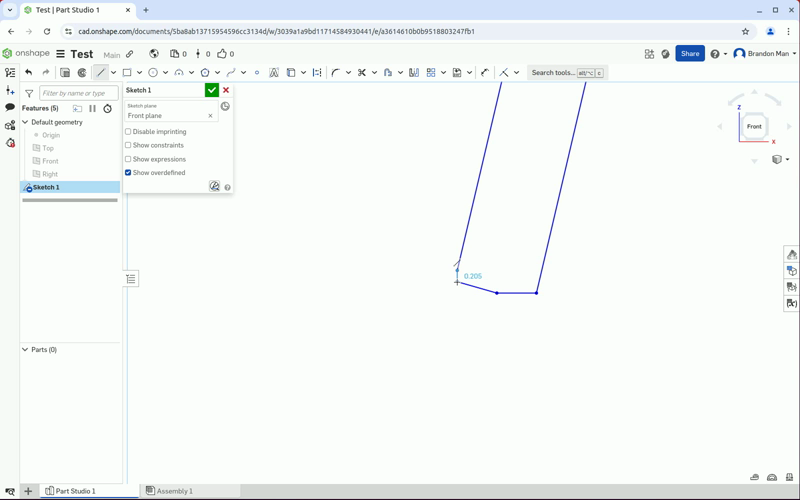
click(457, 281)
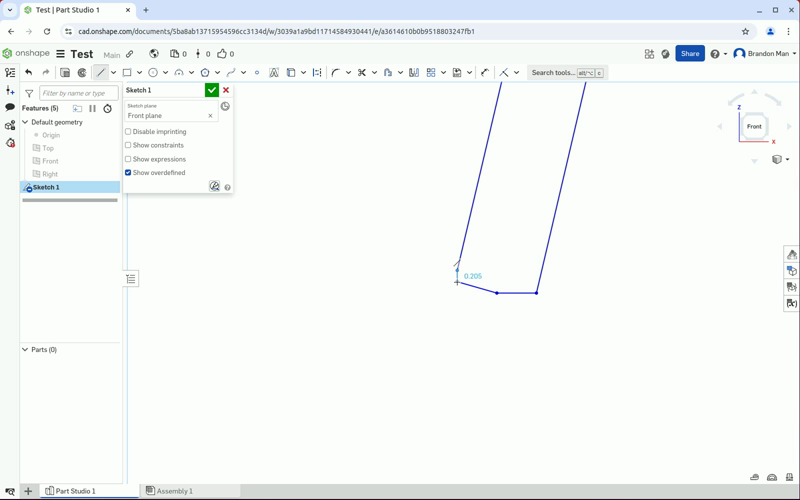
scroll(-6)
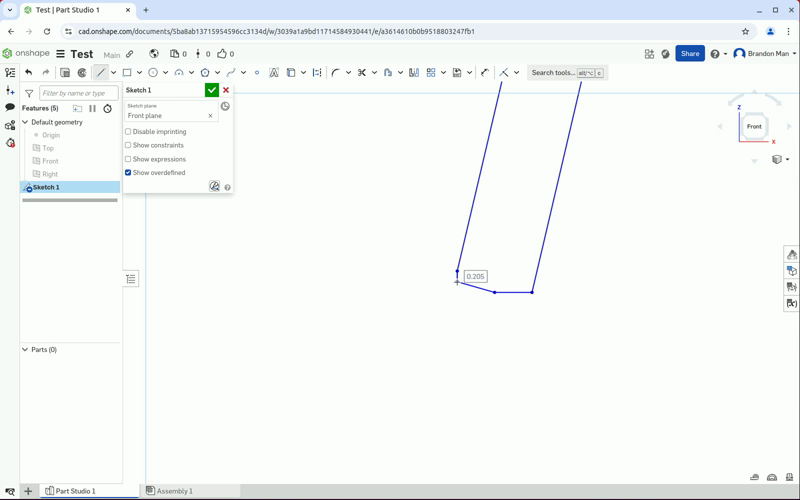
scroll(-6)
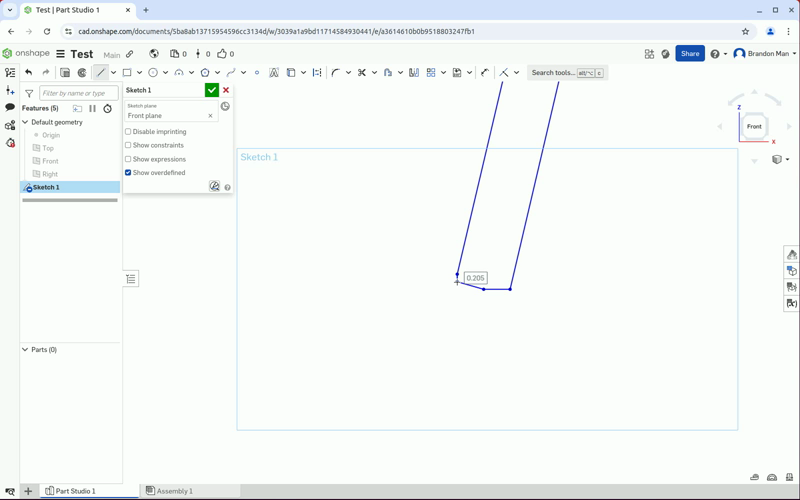
scroll(-6)
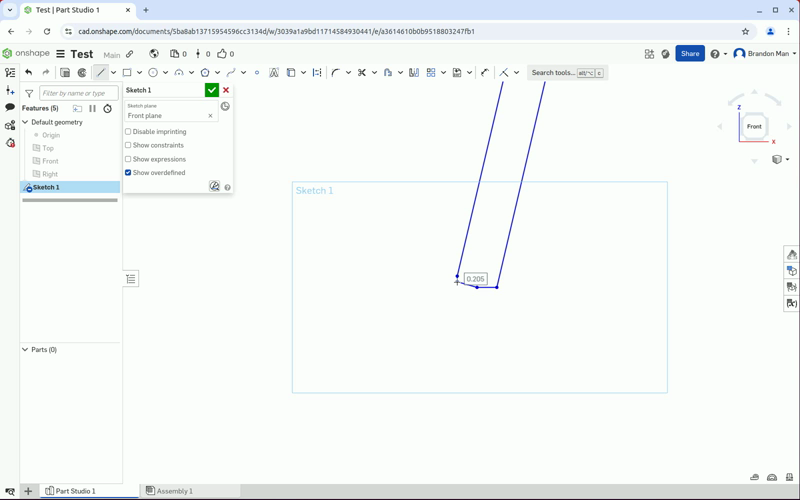
scroll(-6)
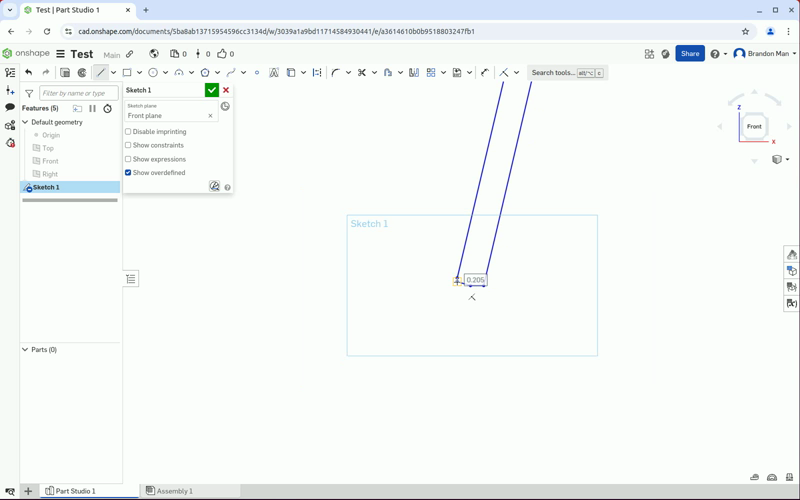
scroll(-6)
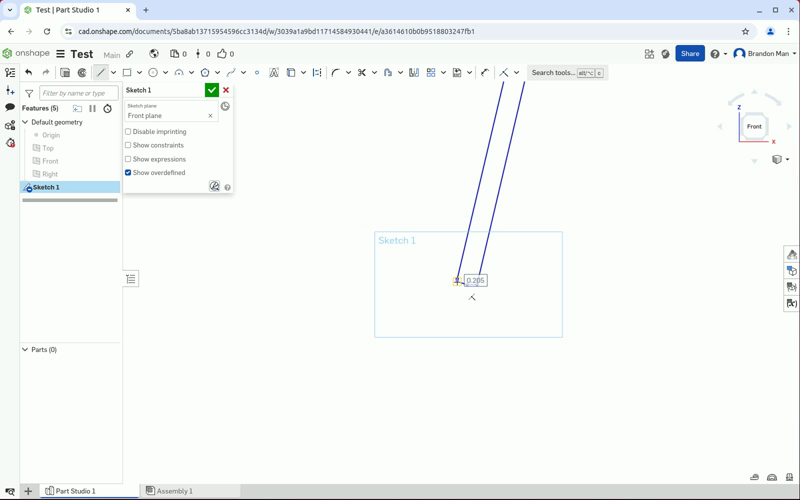
scroll(-6)
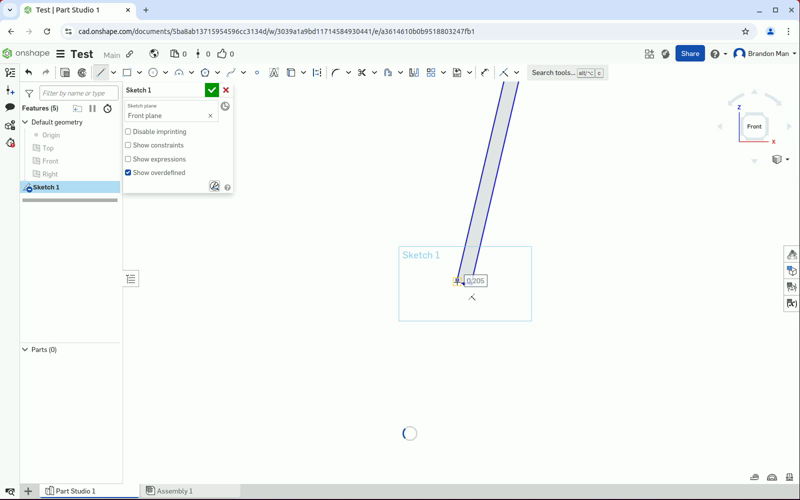
scroll(-6)
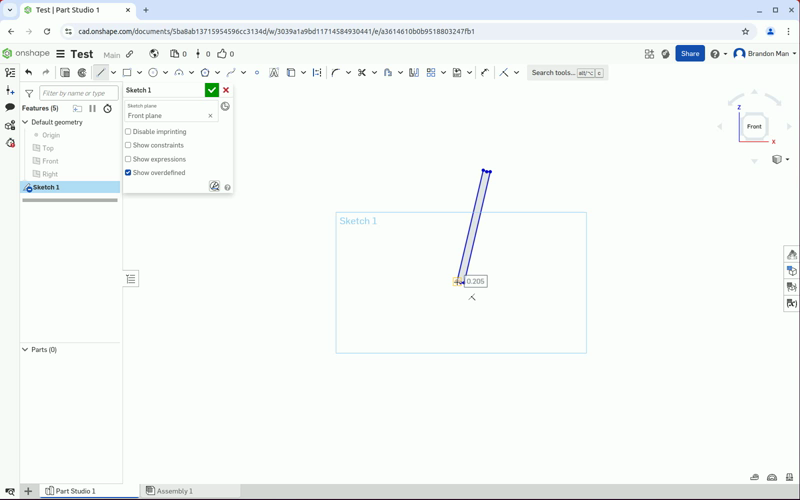
key(esc)
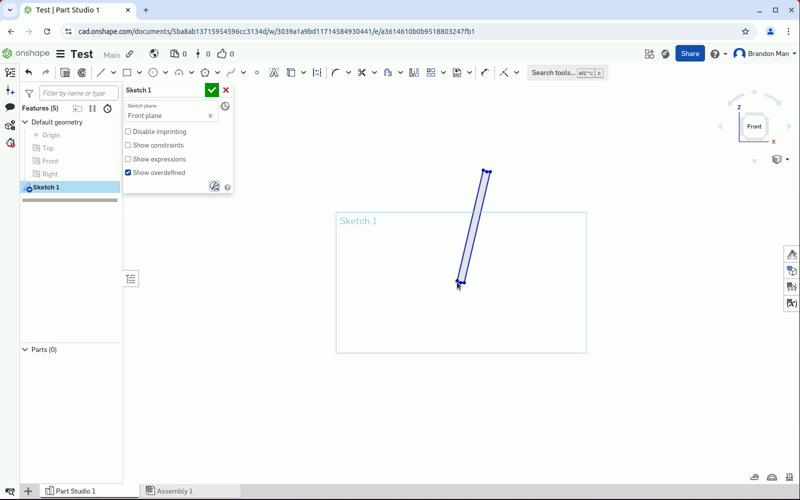
mouse_move(480, 197)
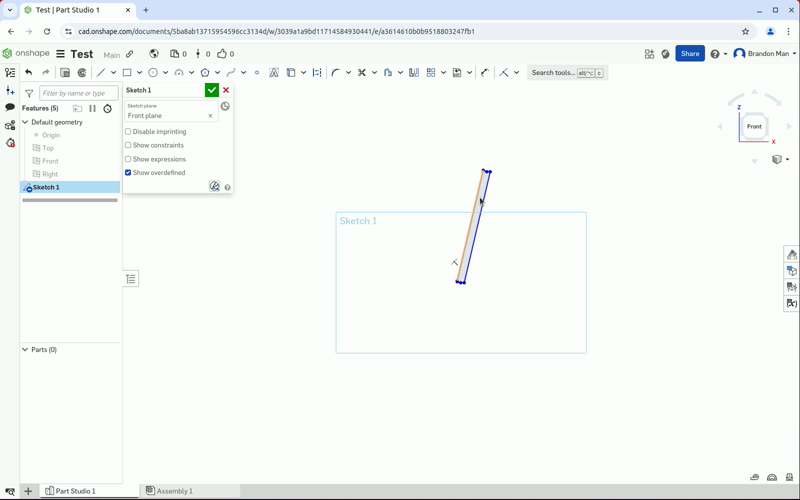
scroll(6)
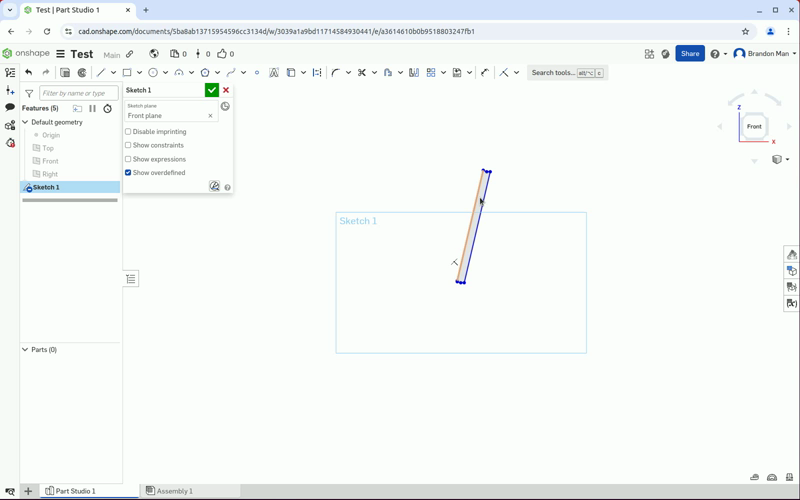
scroll(6)
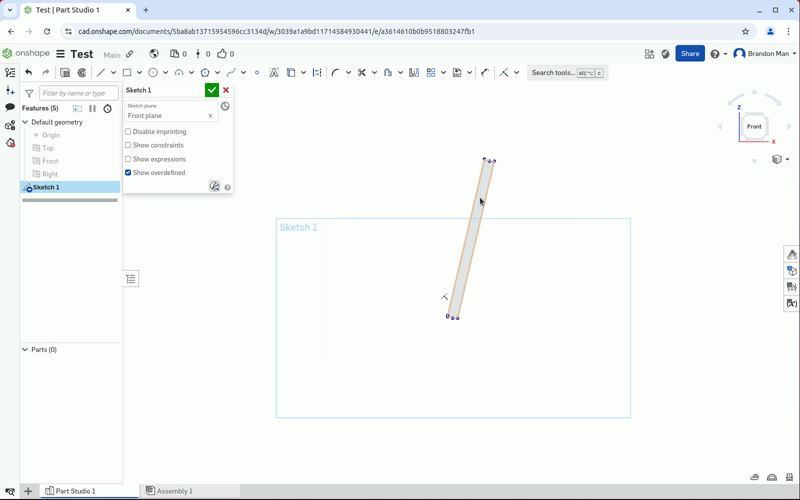
scroll(6)
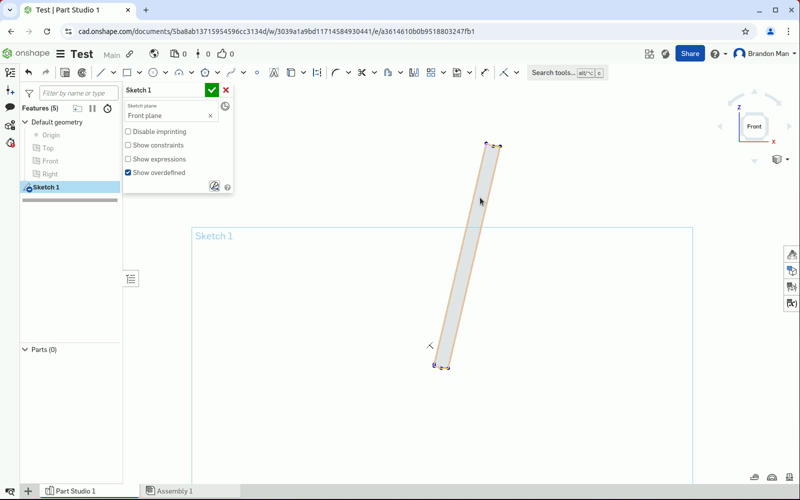
scroll(6)
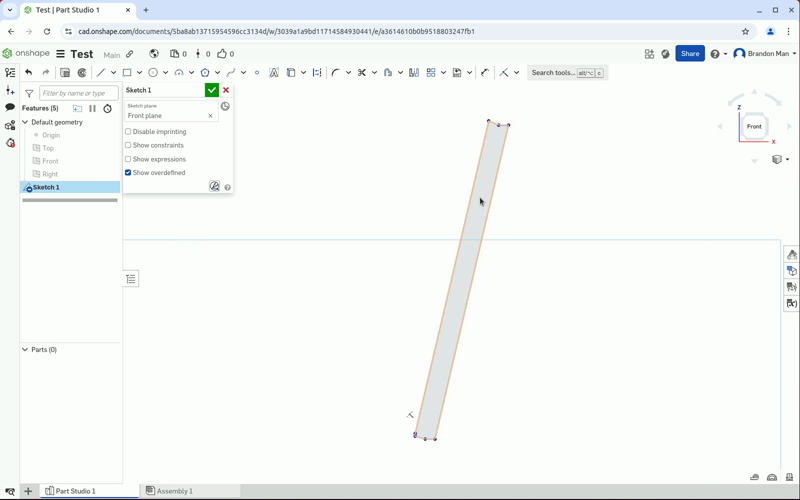
scroll(6)
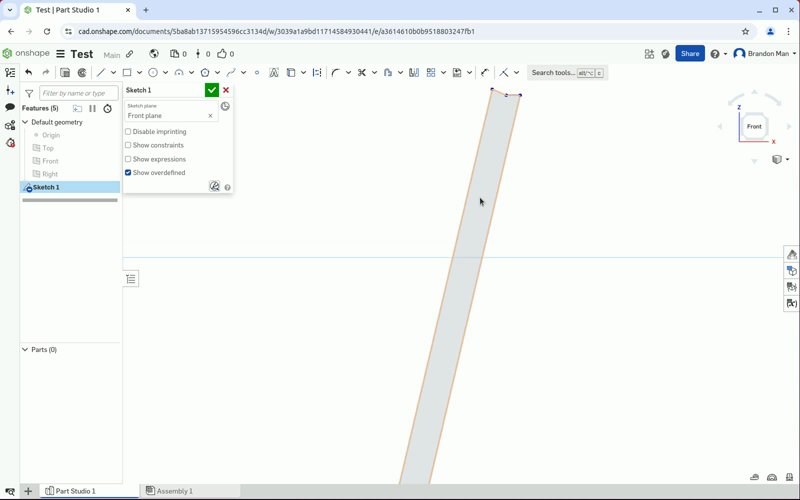
scroll(6)
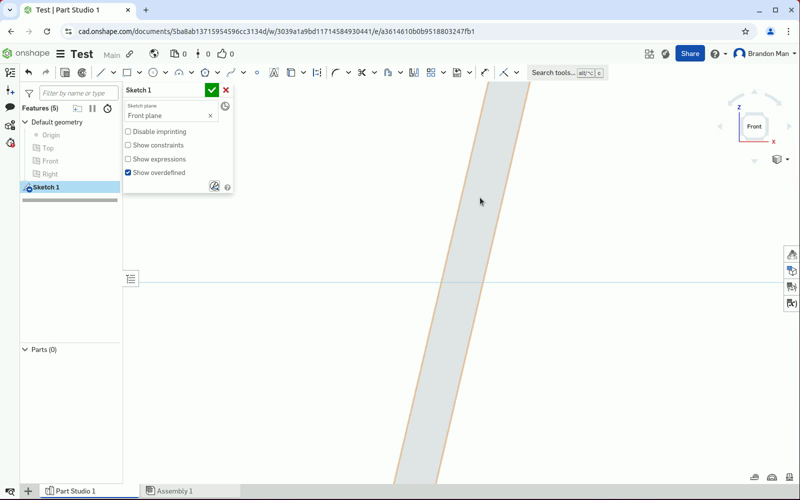
scroll(6)
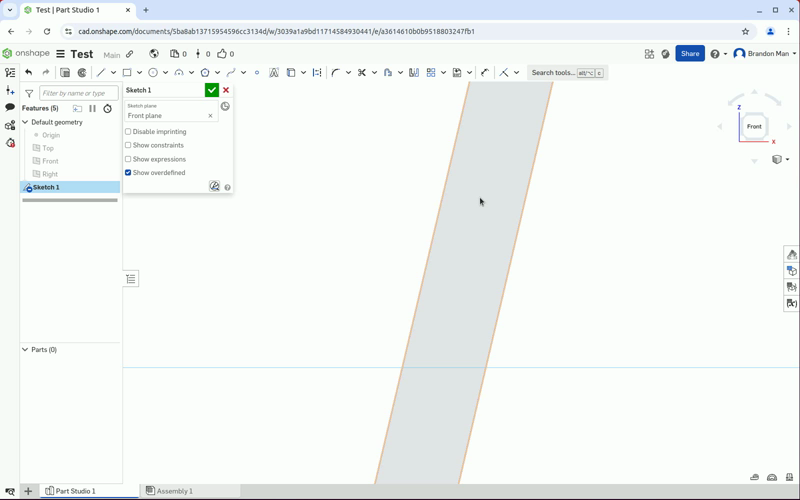
click(480, 197)
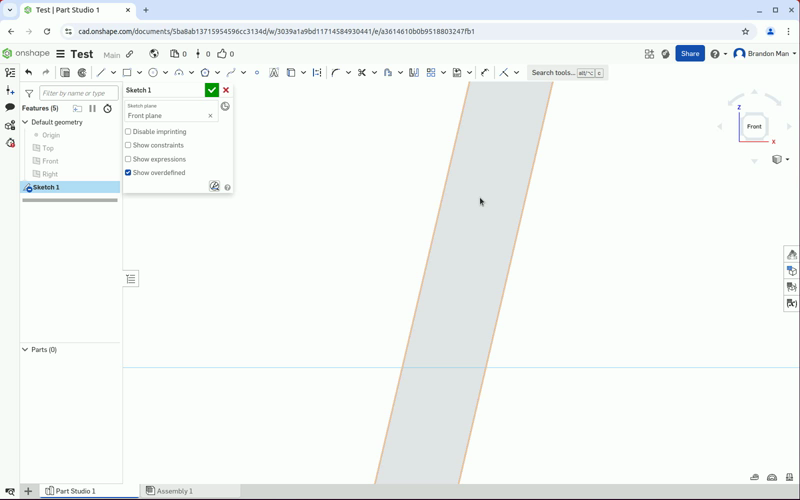
scroll(-6)
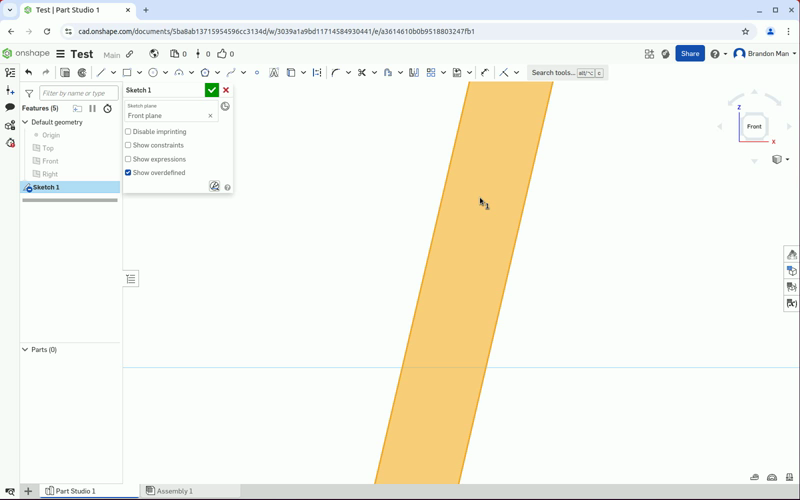
scroll(-6)
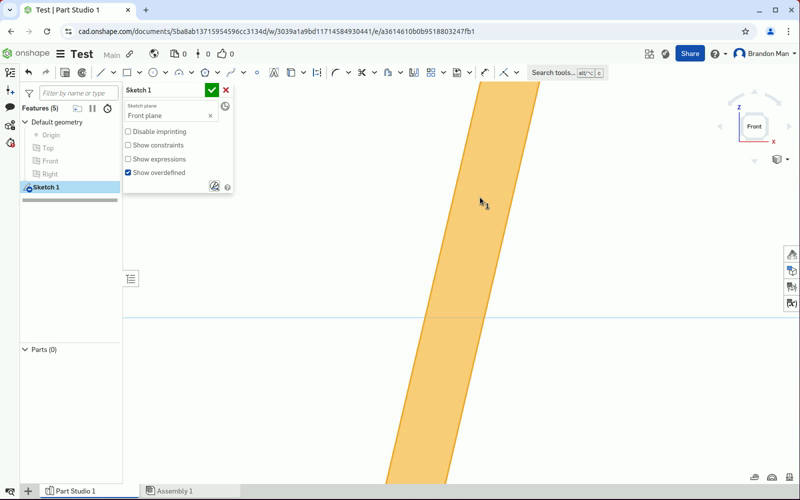
scroll(-6)
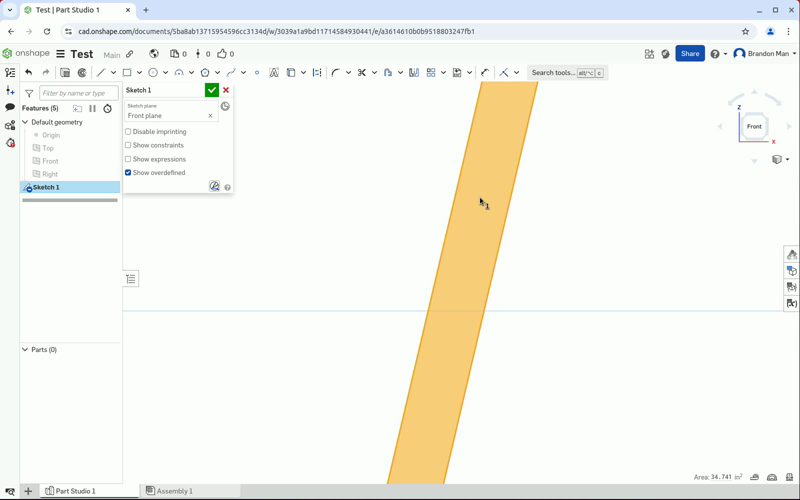
scroll(-6)
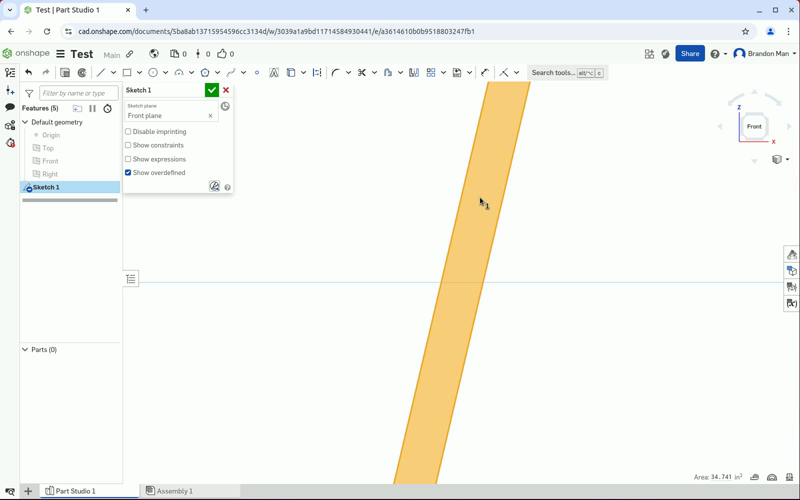
scroll(-6)
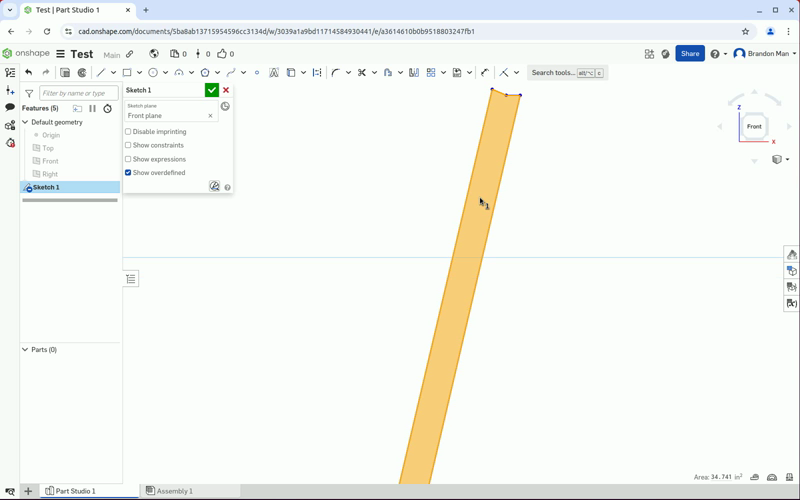
scroll(-6)
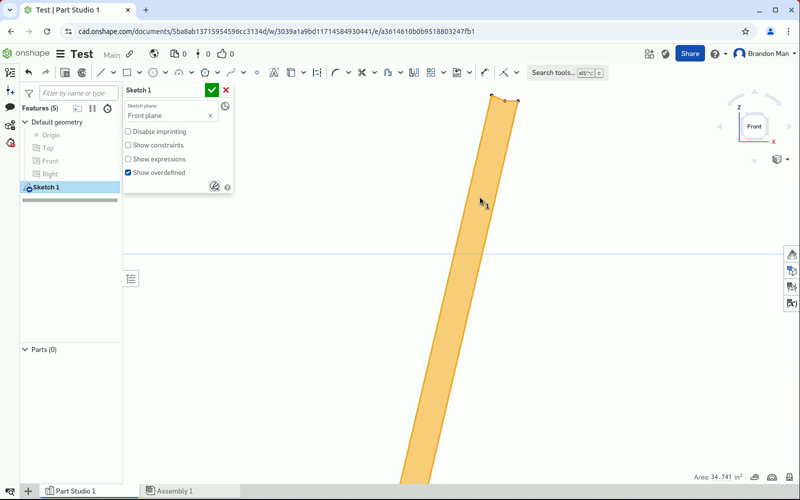
scroll(-6)
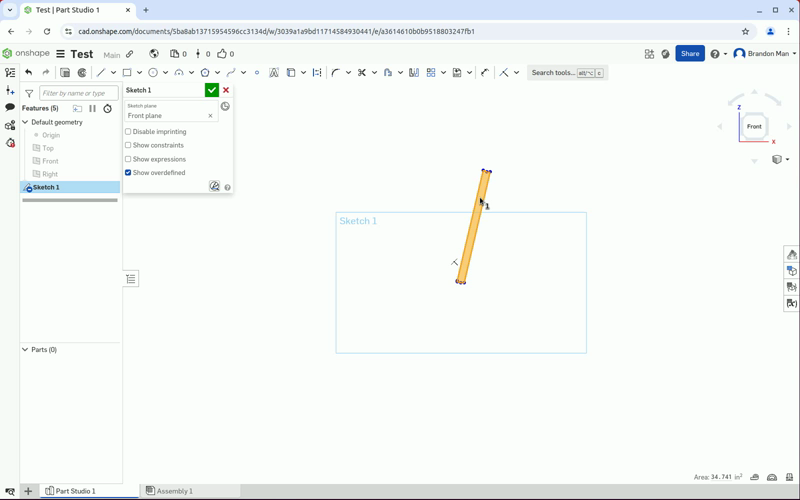
mouse_move(73, 352)
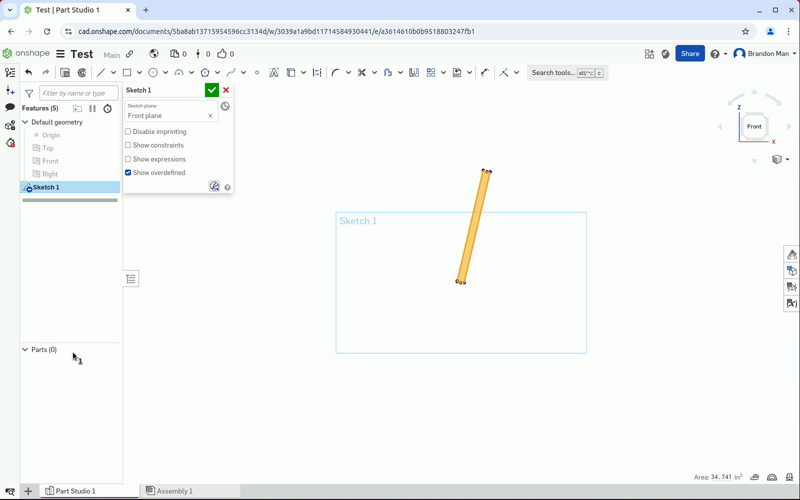
key(shift+y)
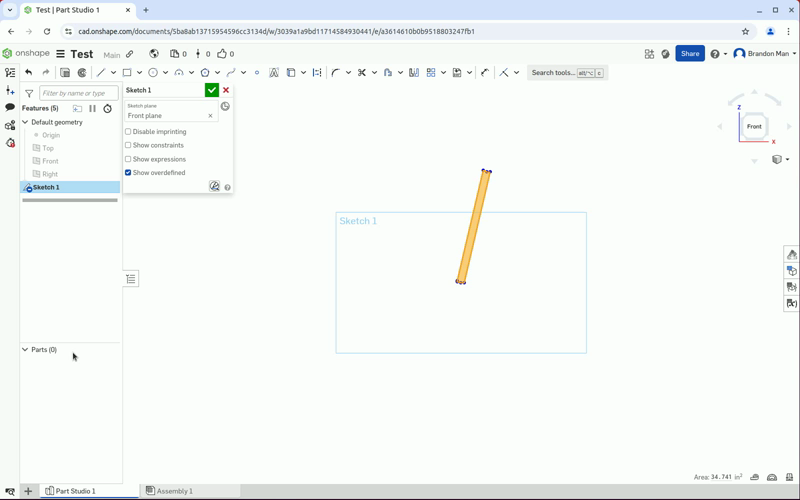
key(shift+e)
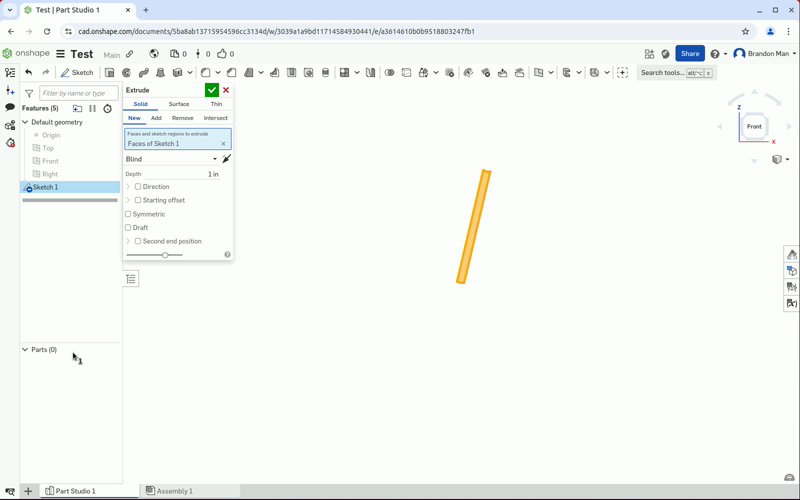
mouse_move(143, 106)
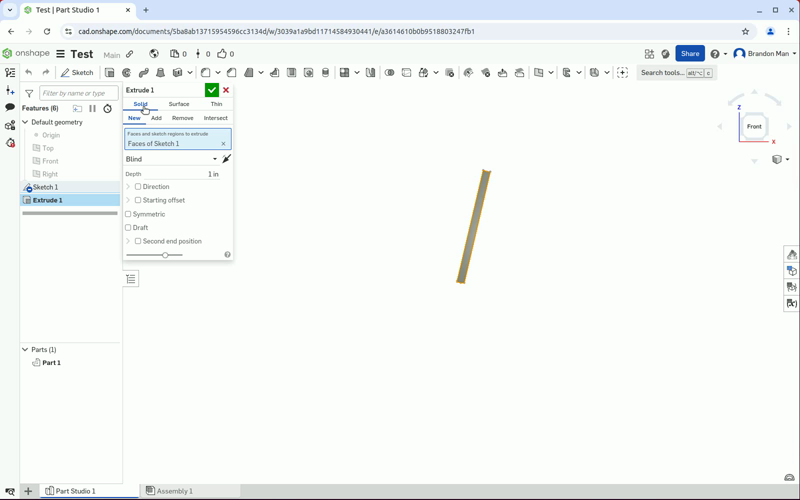
click(143, 106)
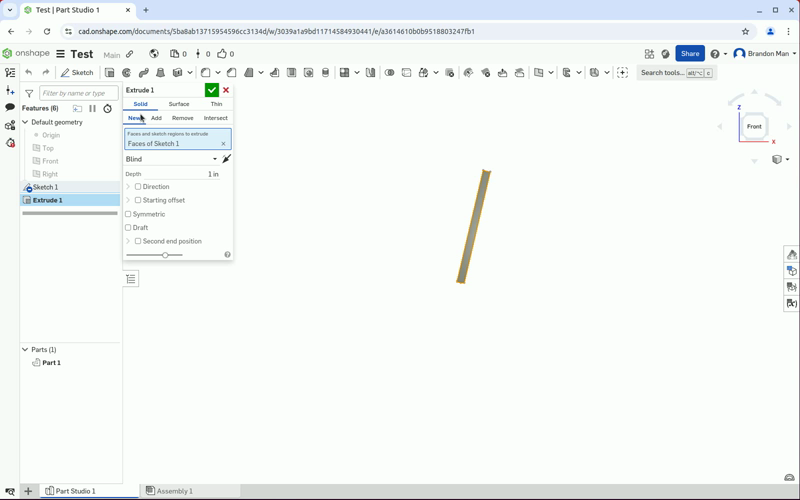
mouse_move(137, 120)
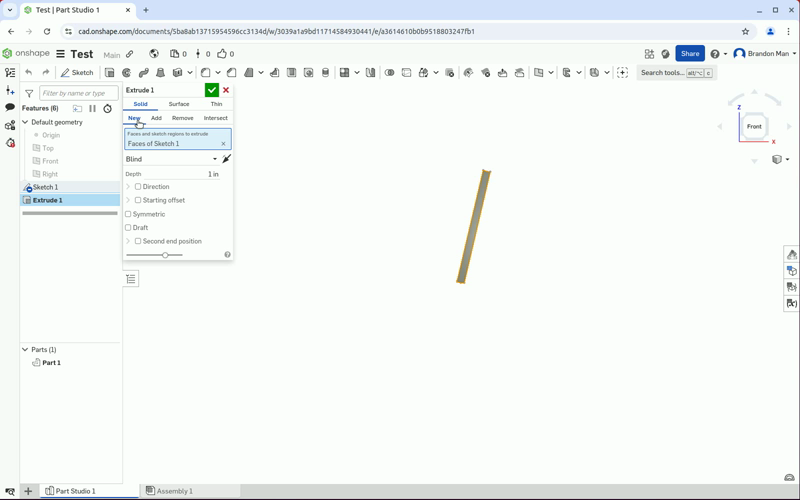
click(137, 120)
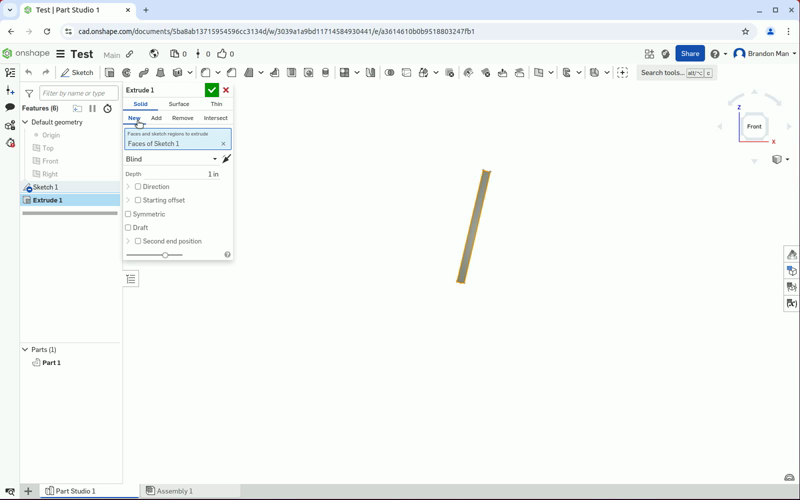
key(tab, 4)
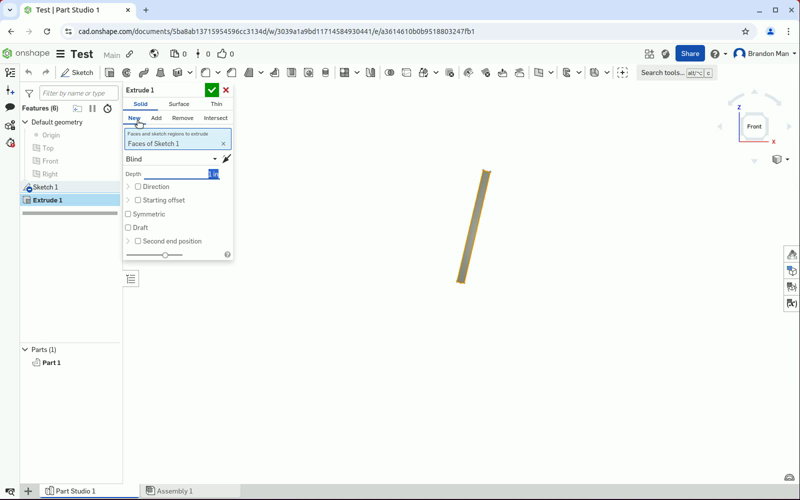
text(0.722)
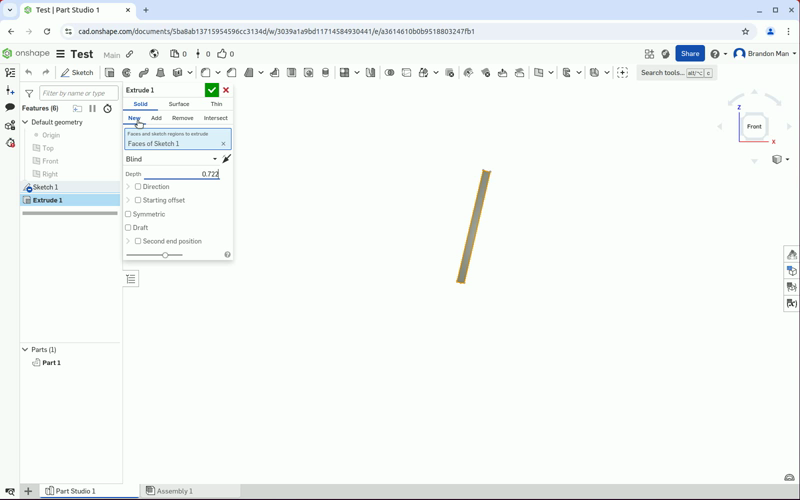
key(enter)
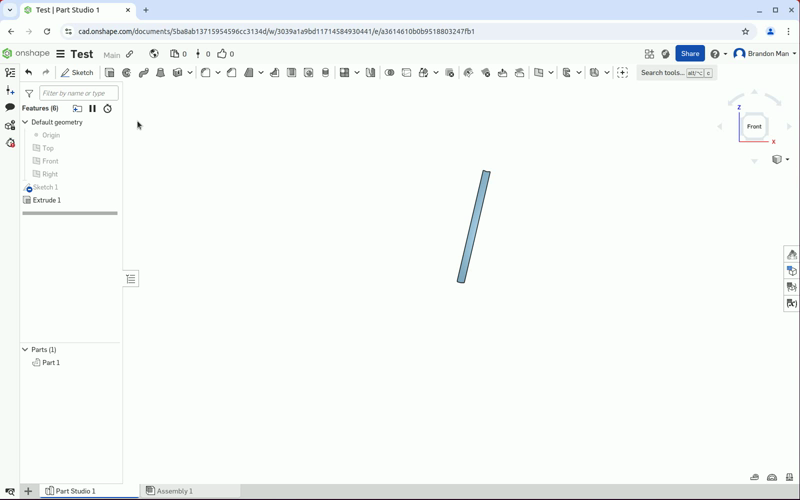
key(shift+h)
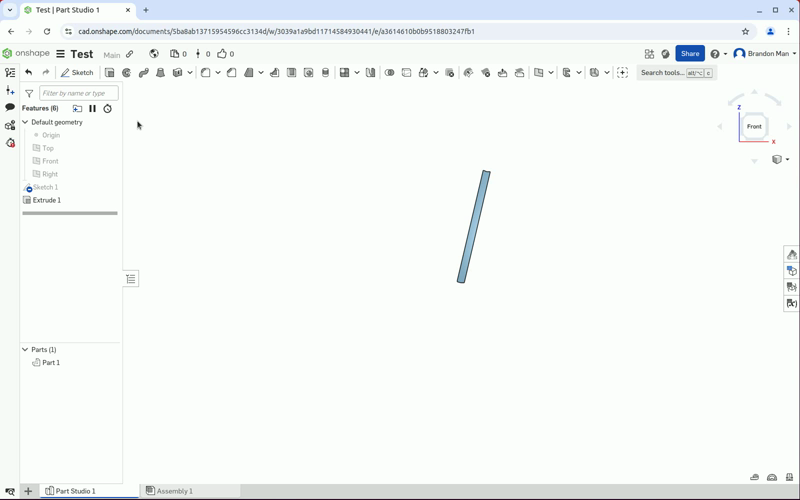
key(shift+h)
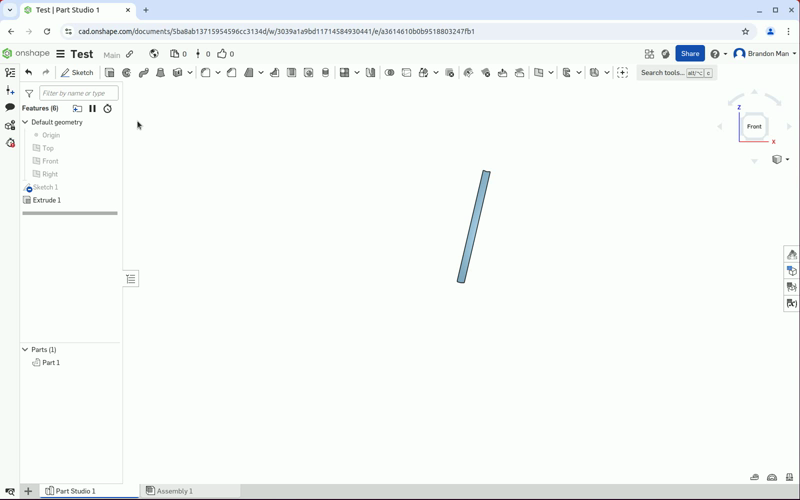
mouse_move(73, 189)
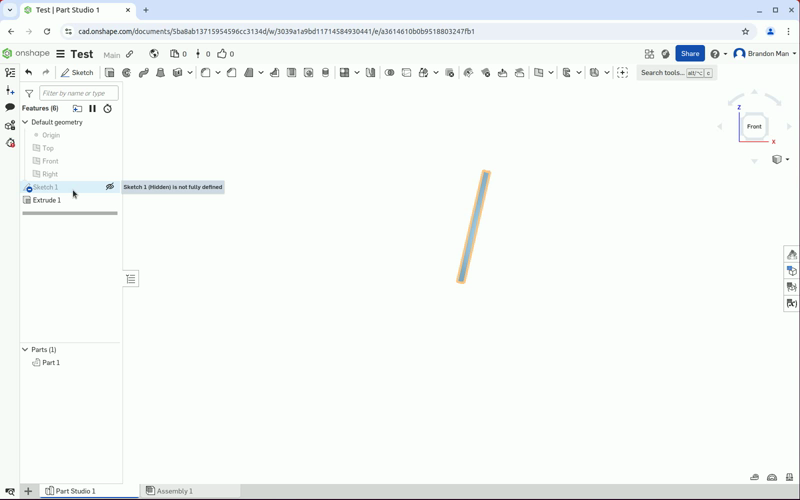
click(73, 189)
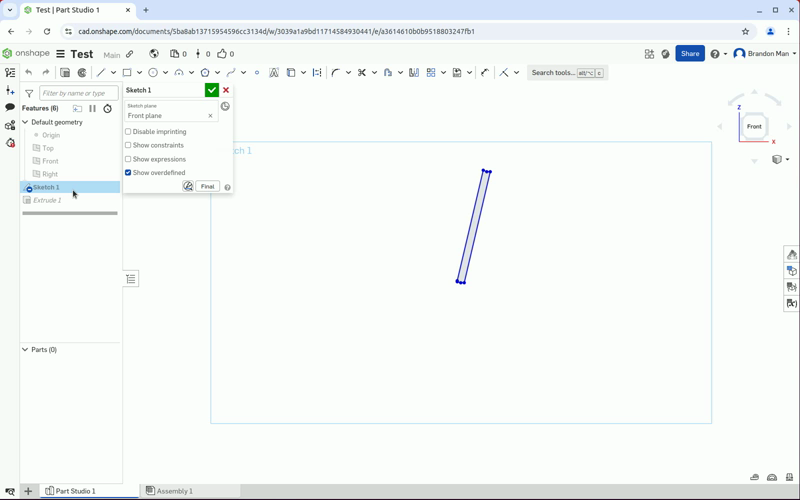
mouse_move(229, 92)
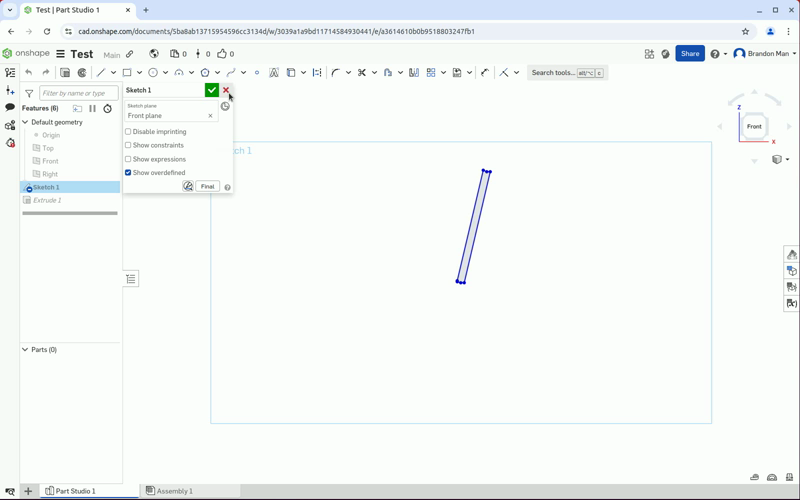
click(229, 92)
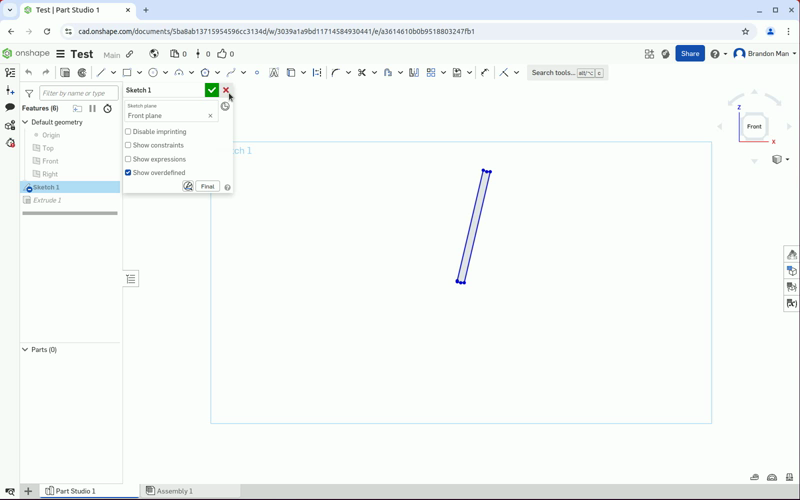
key(shift+s)
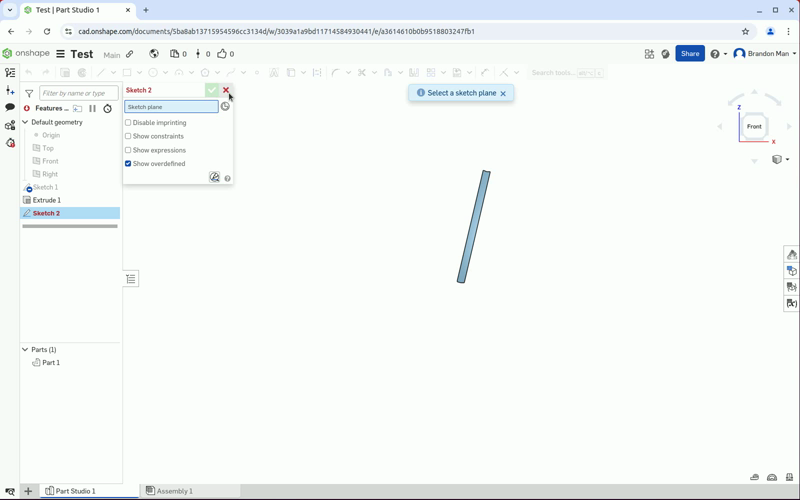
mouse_move(73, 163)
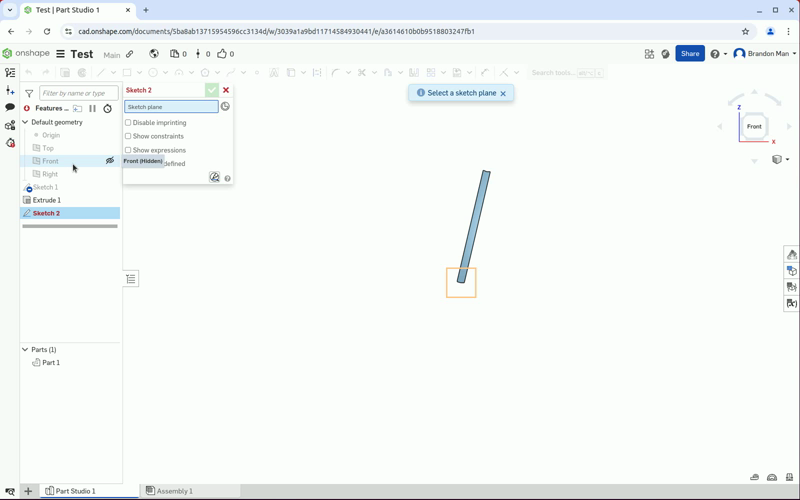
click(73, 163)
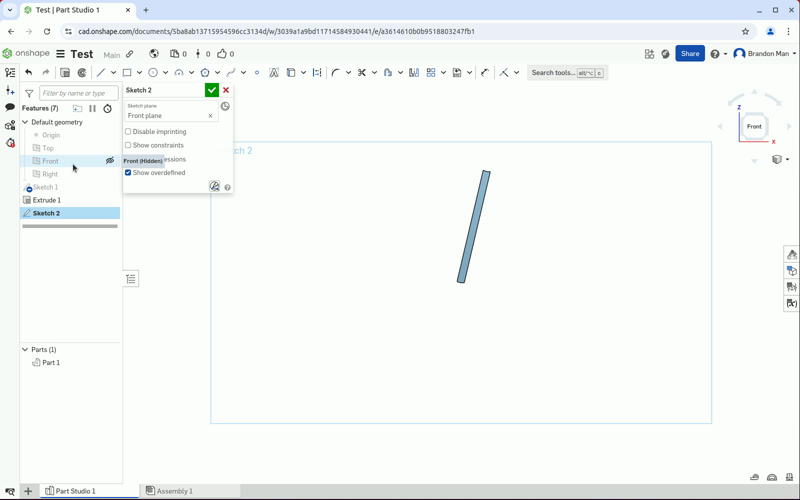
mouse_move(73, 352)
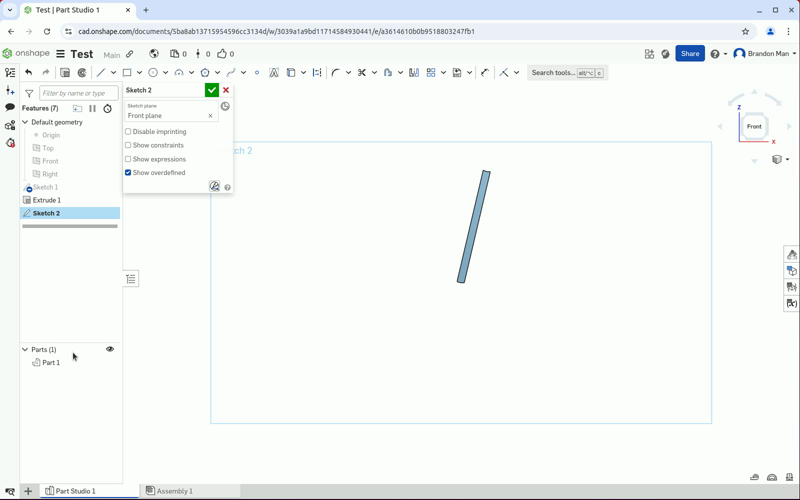
key(y)
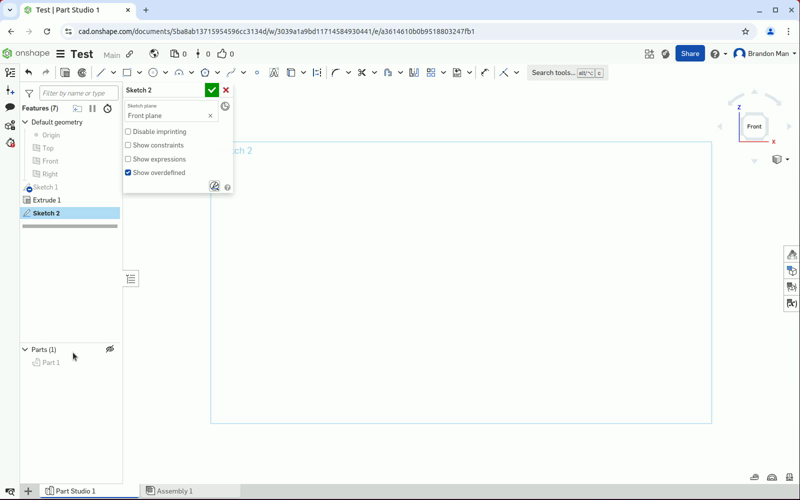
key(l)
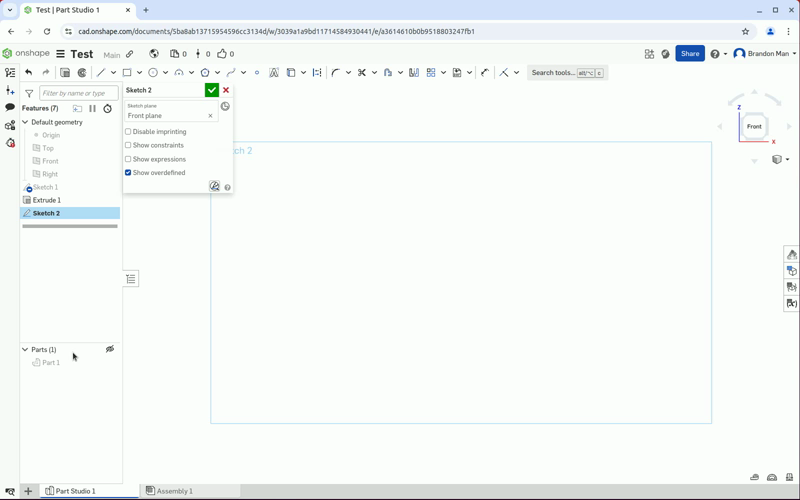
key_down(shift)
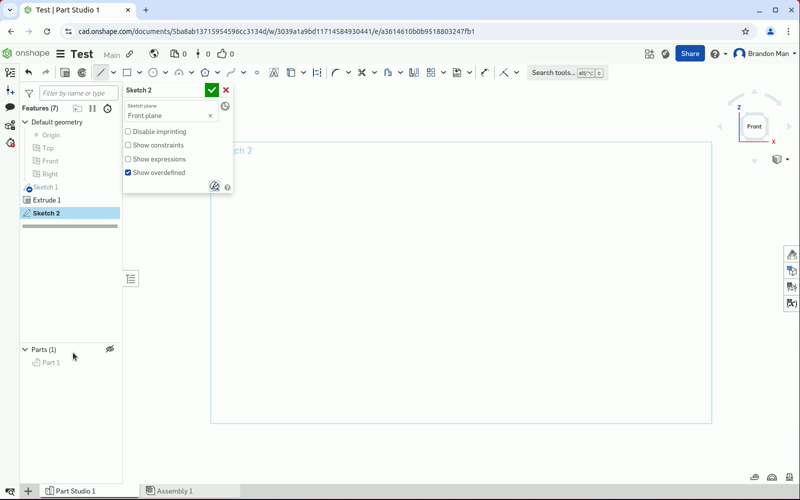
mouse_move(457, 346)
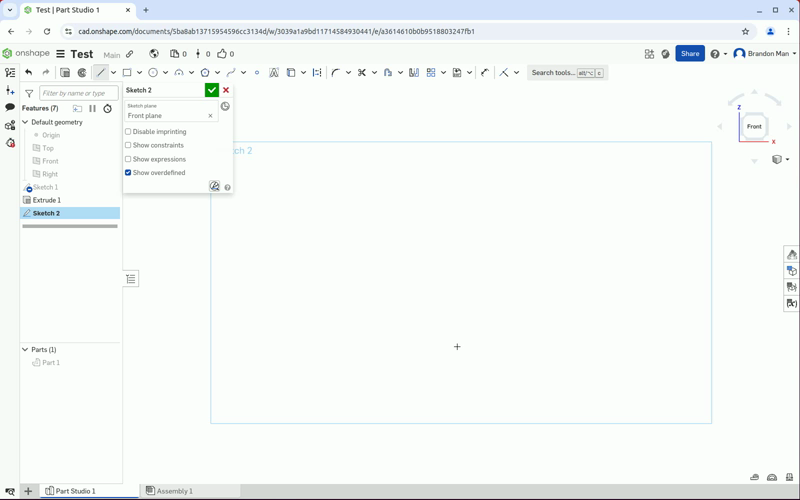
click(457, 346)
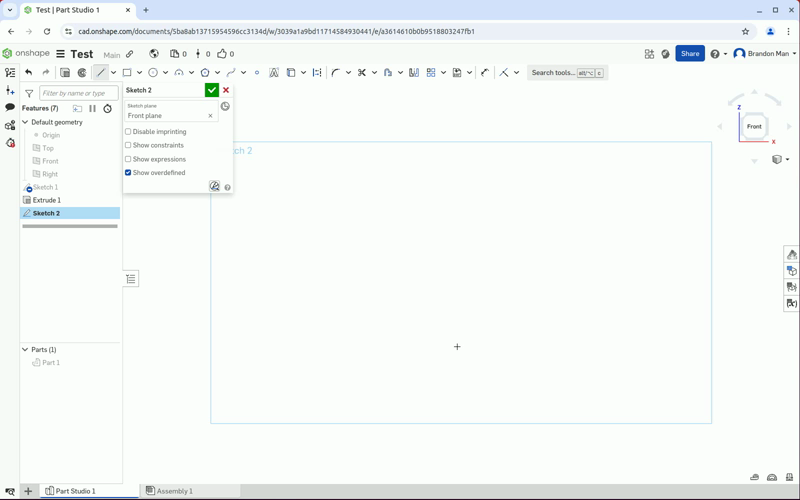
key_up(shift)
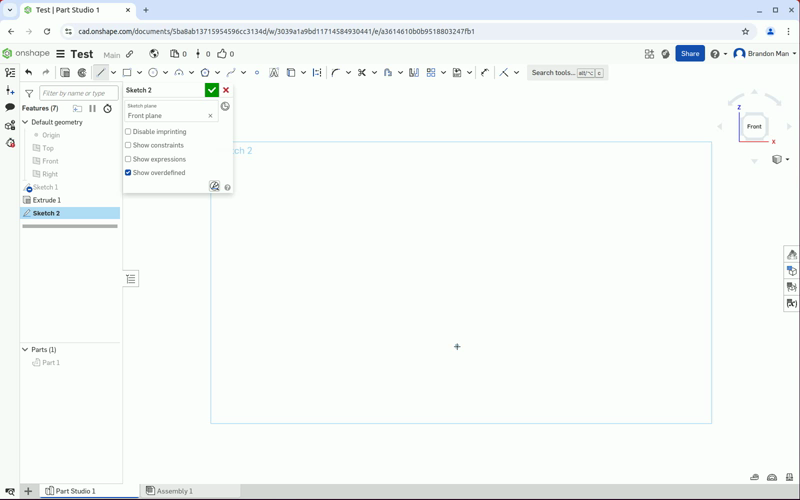
key_down(shift)
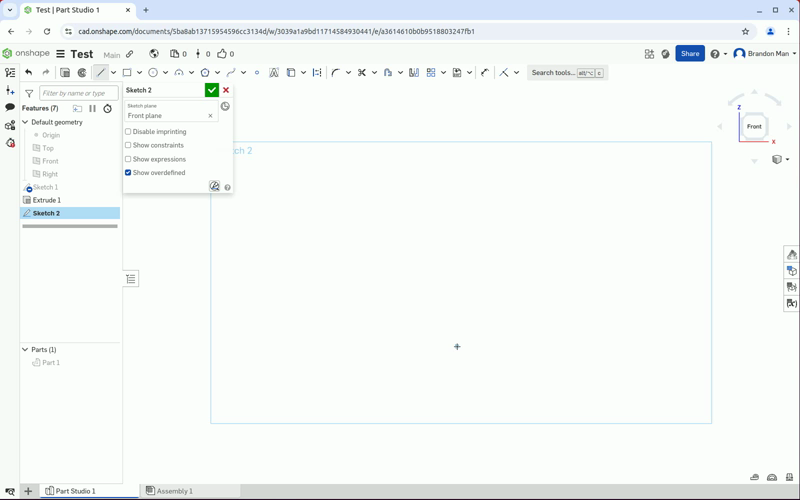
mouse_move(487, 346)
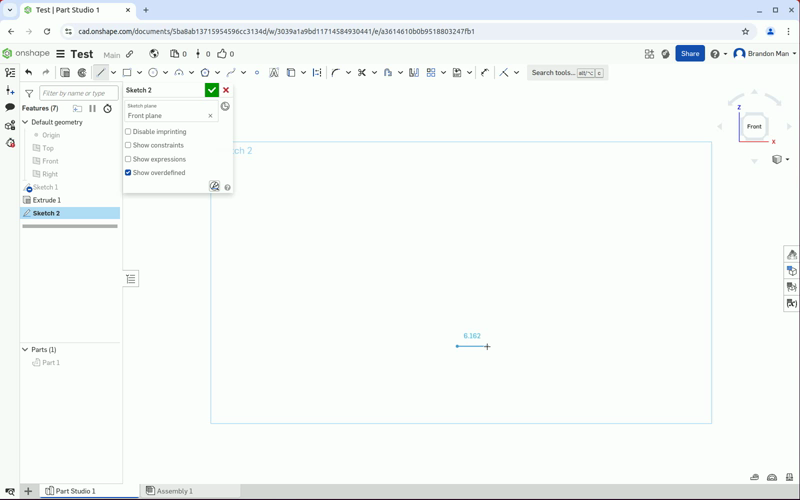
mouse_move(464, 346)
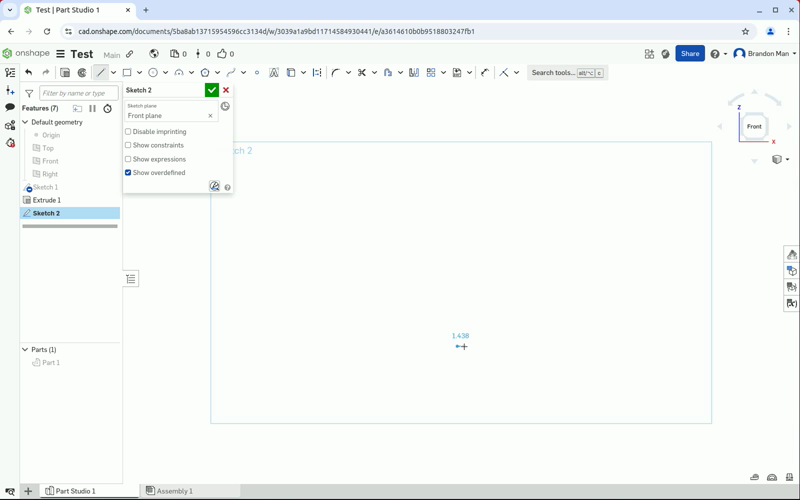
scroll(6)
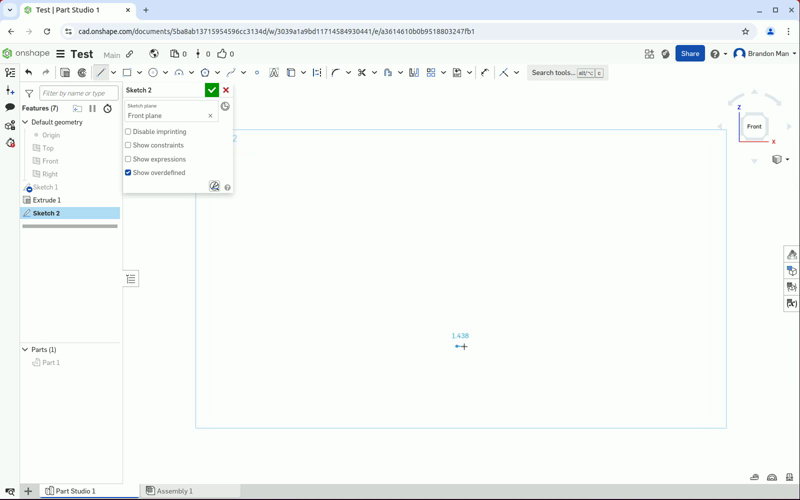
scroll(6)
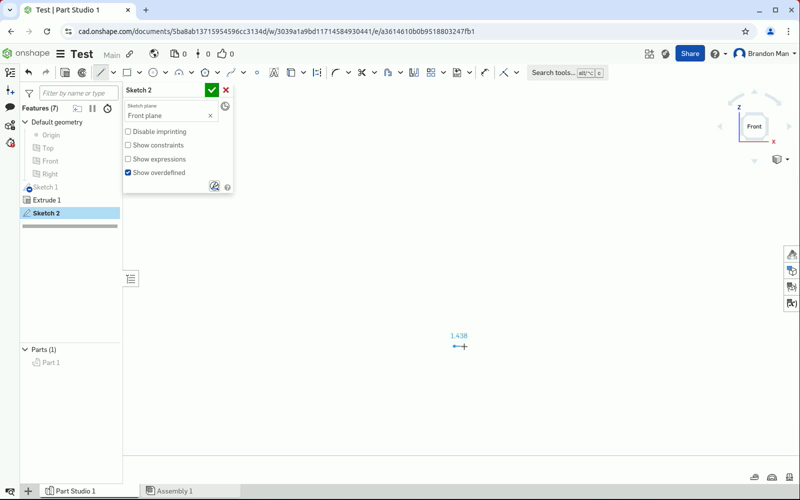
scroll(6)
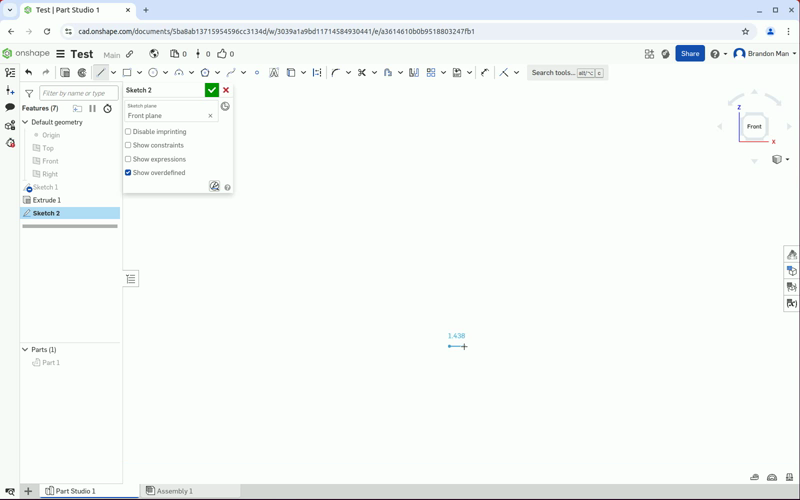
scroll(6)
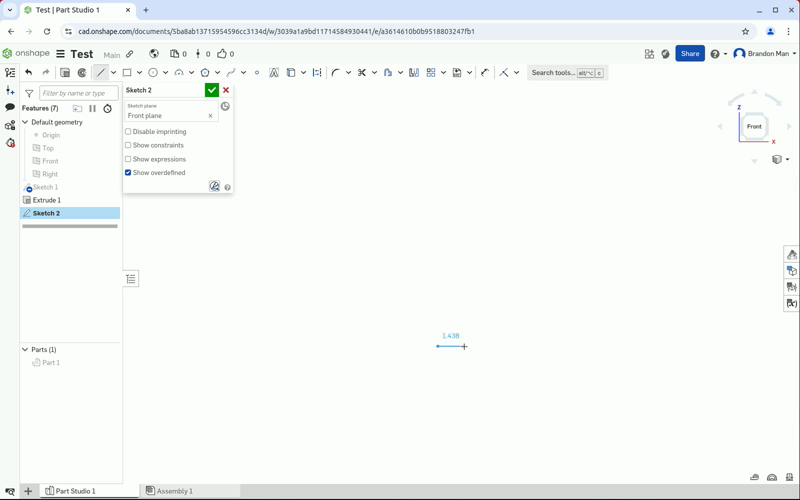
scroll(6)
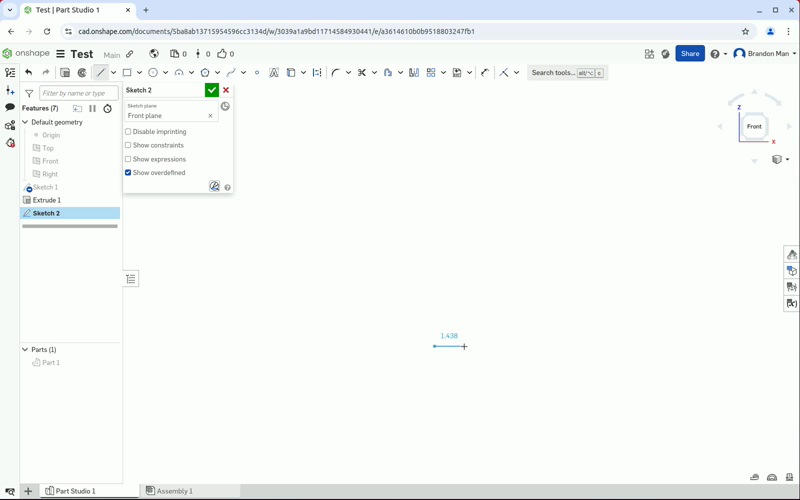
scroll(6)
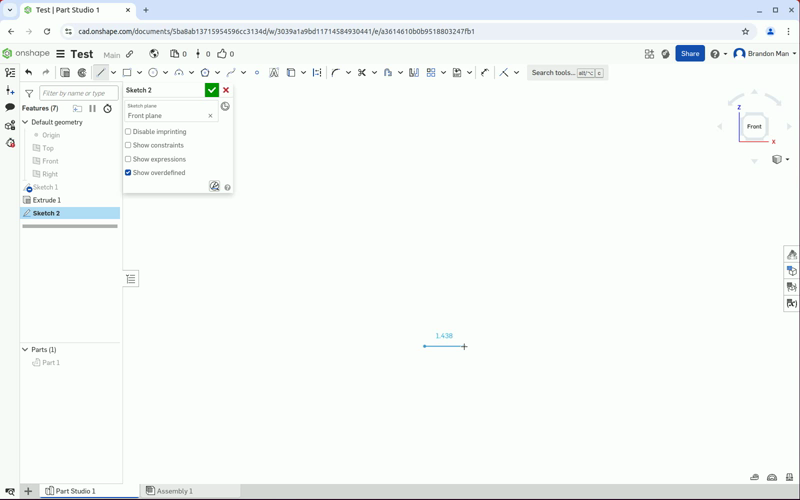
scroll(6)
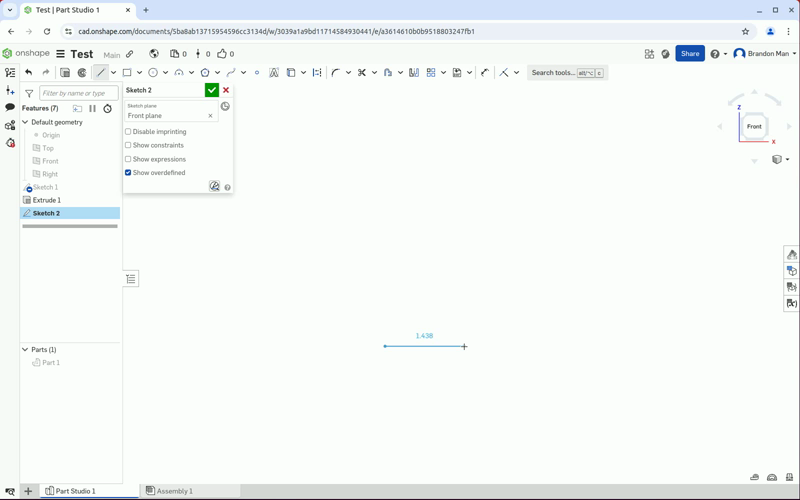
click(464, 346)
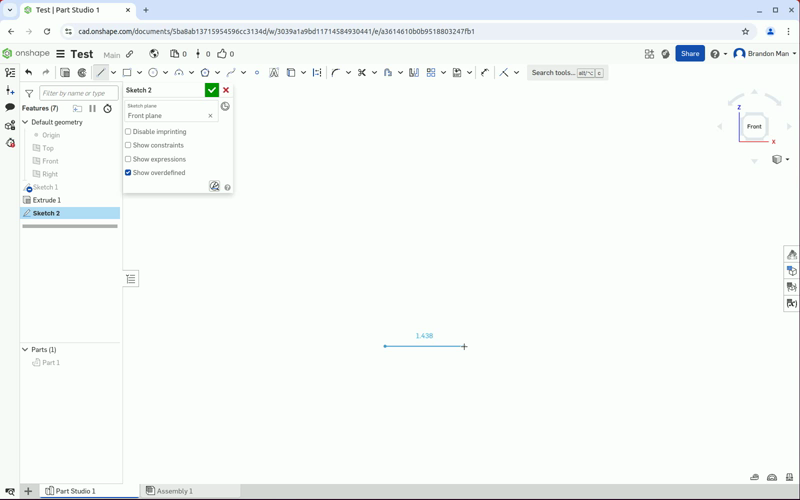
scroll(-6)
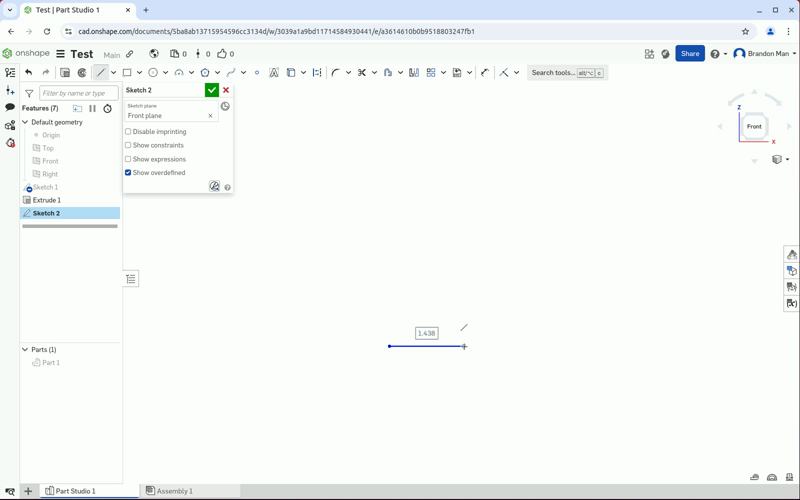
scroll(-6)
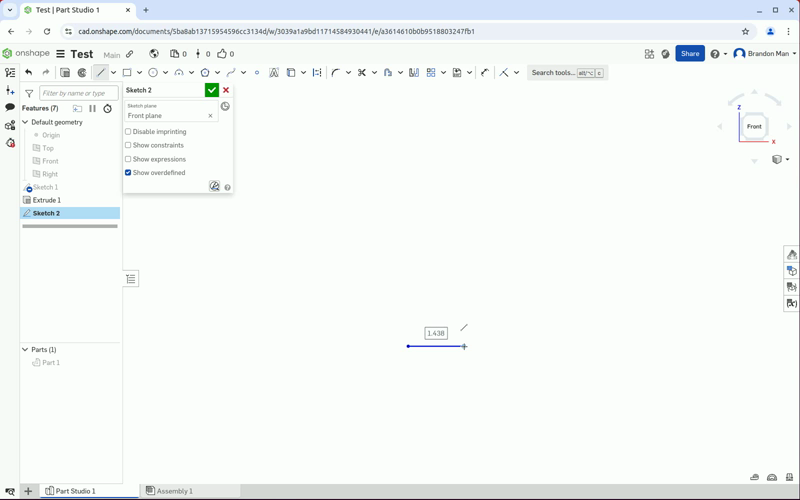
scroll(-6)
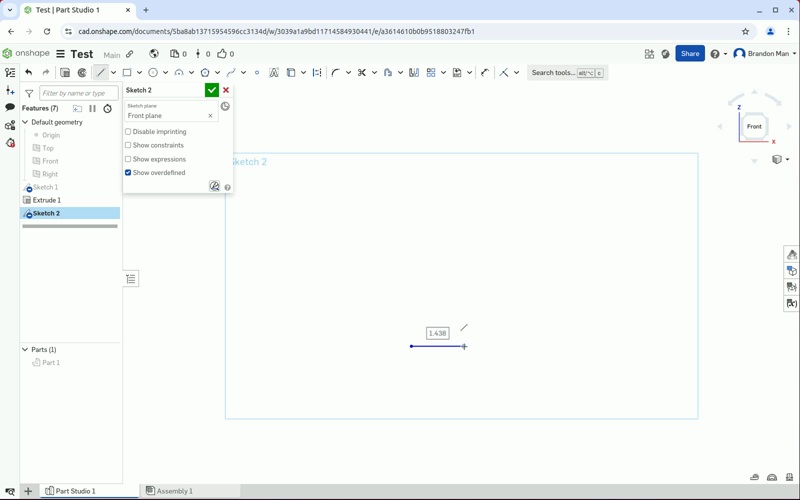
scroll(-6)
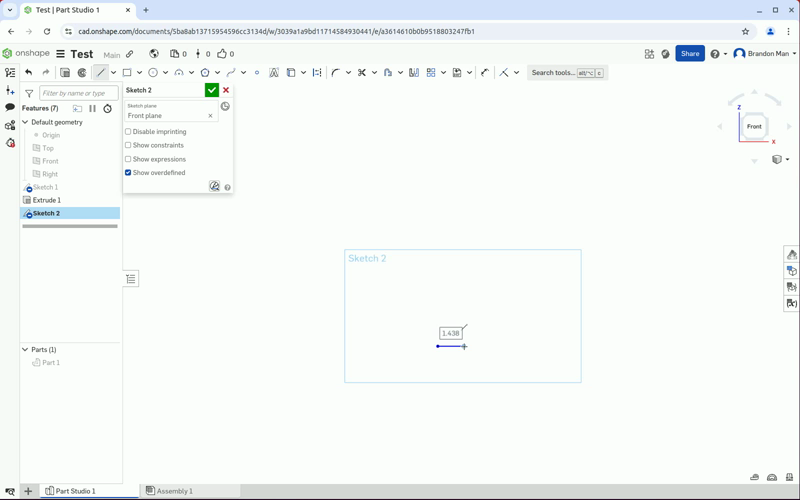
scroll(-6)
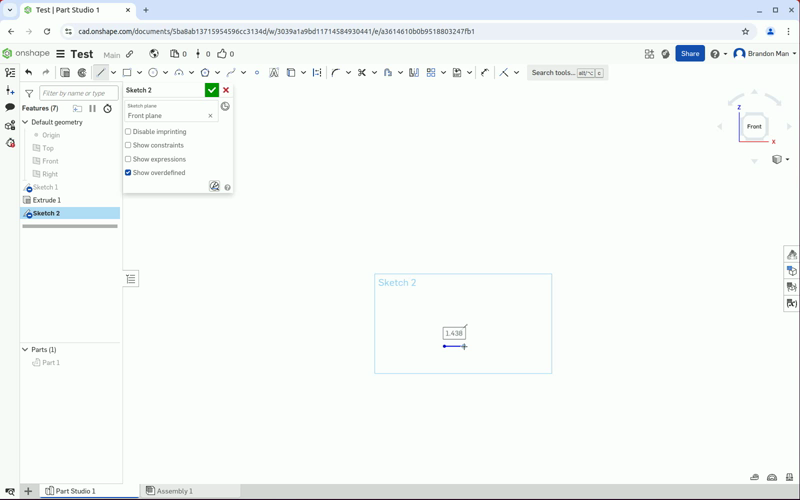
scroll(-6)
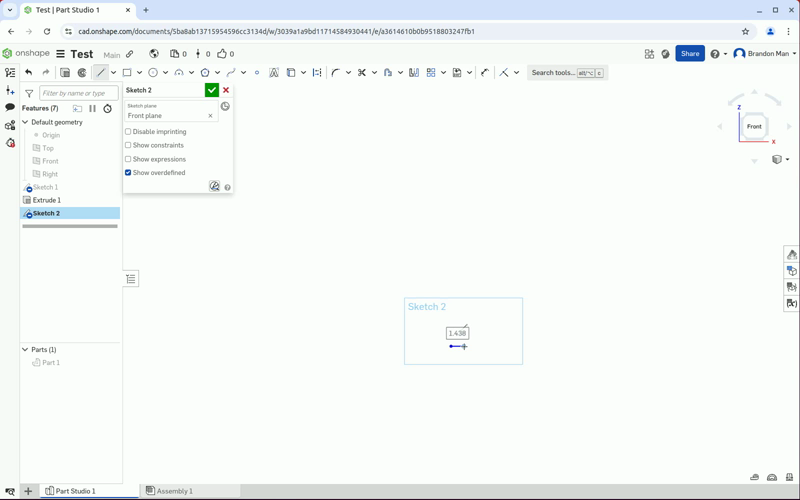
scroll(-6)
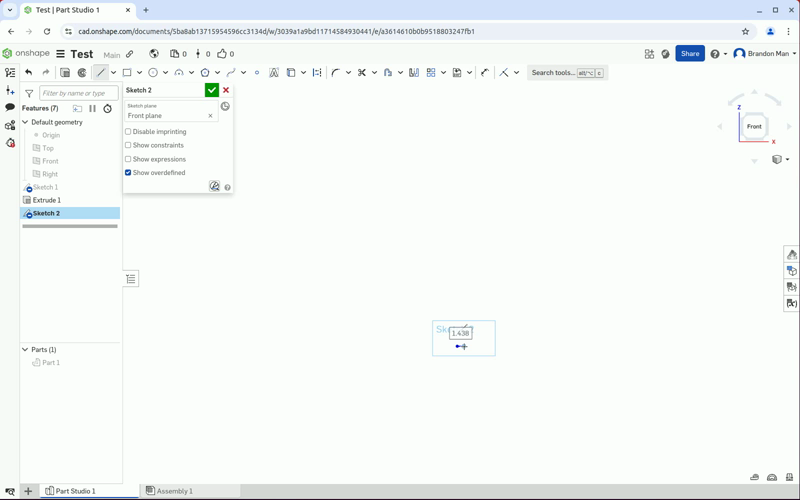
key_up(shift)
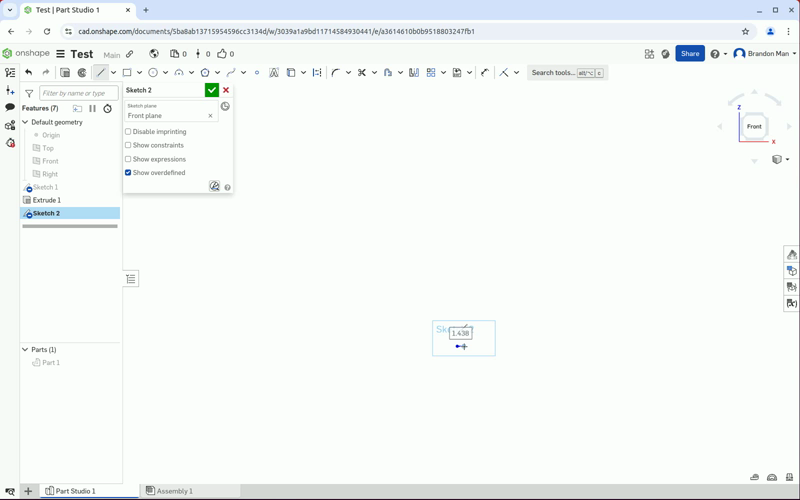
key_down(shift)
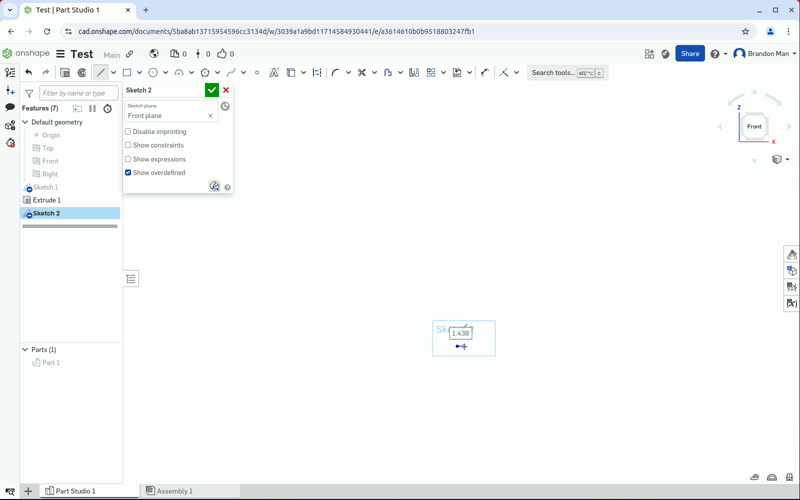
mouse_move(464, 283)
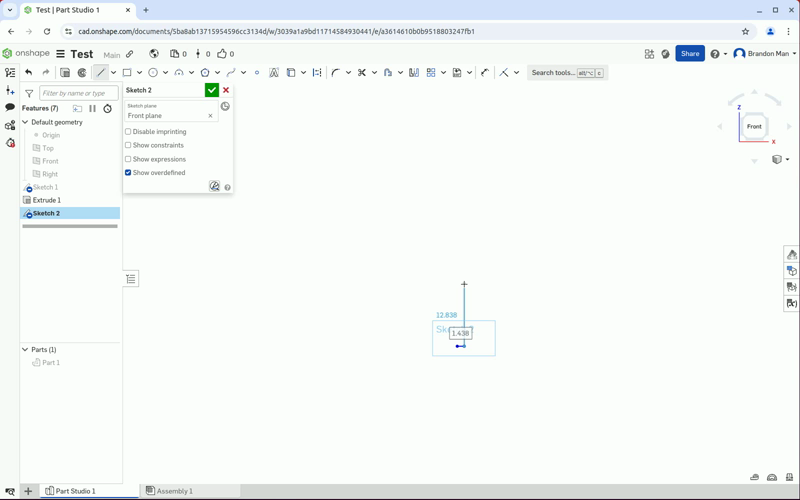
click(464, 283)
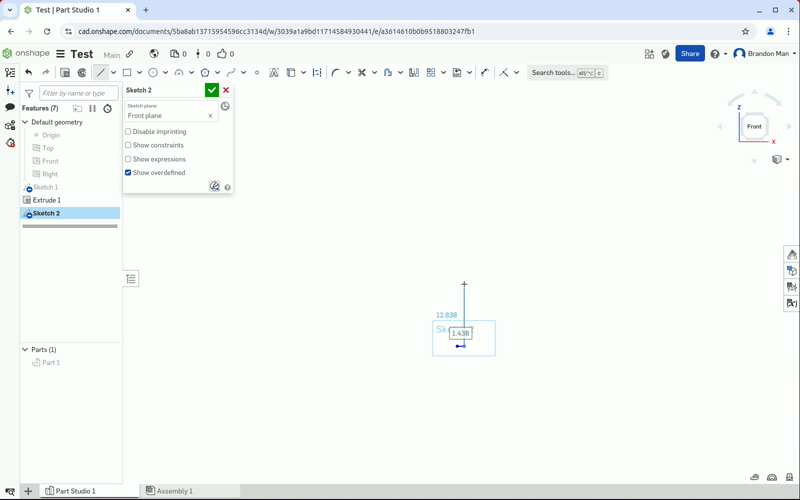
key_up(shift)
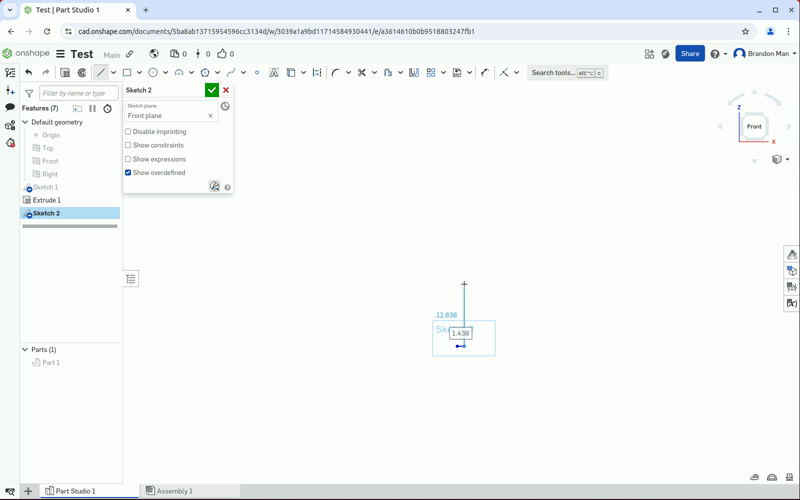
key_down(shift)
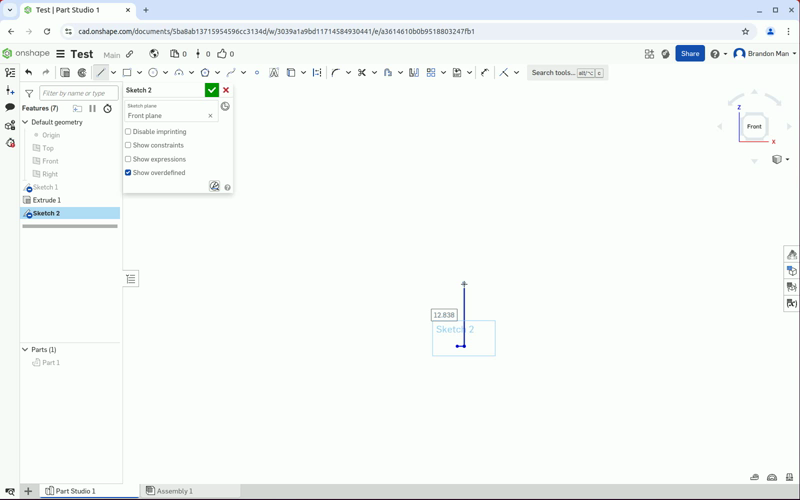
mouse_move(494, 283)
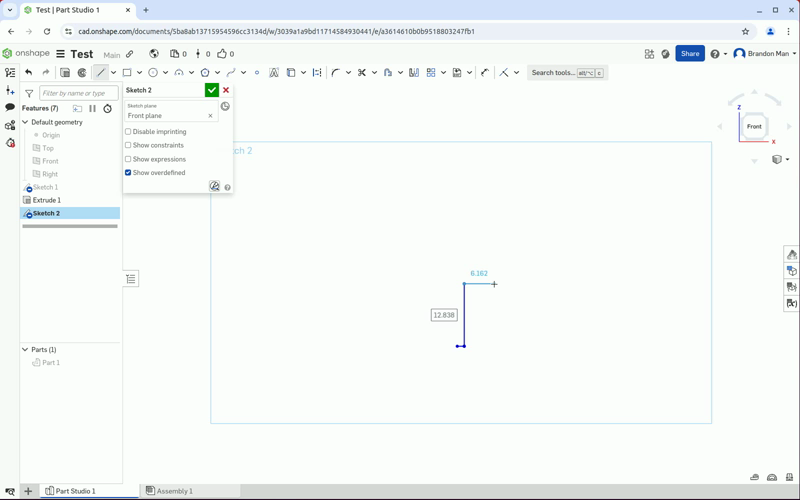
mouse_move(460, 283)
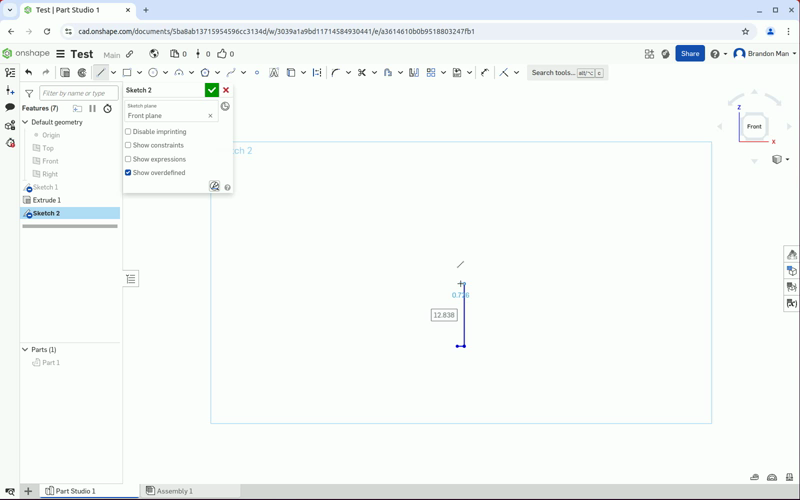
scroll(6)
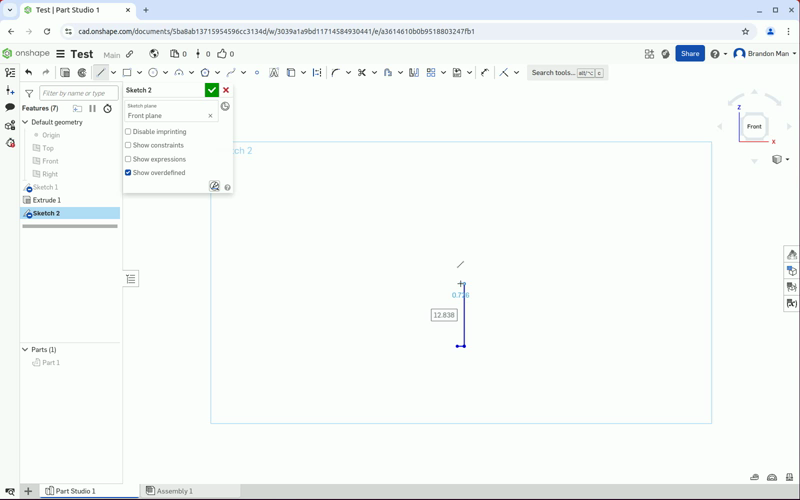
scroll(6)
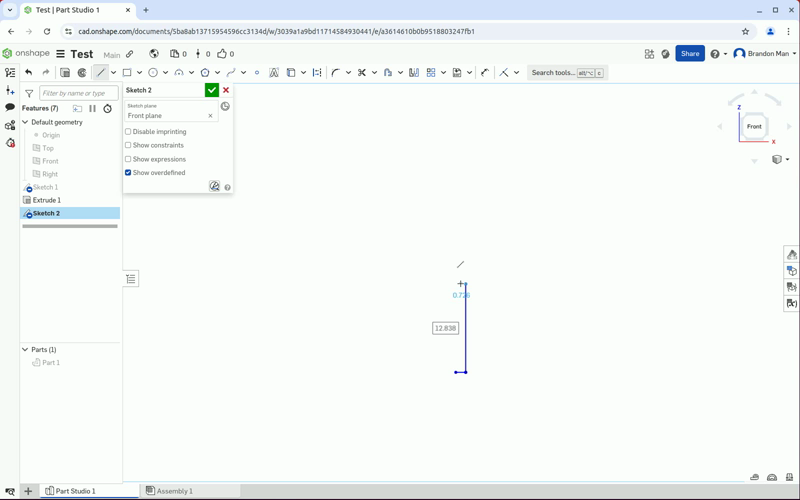
scroll(6)
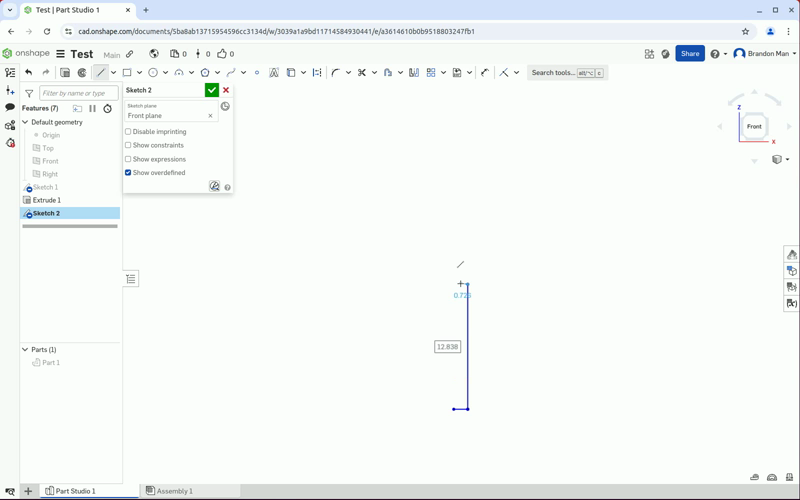
scroll(6)
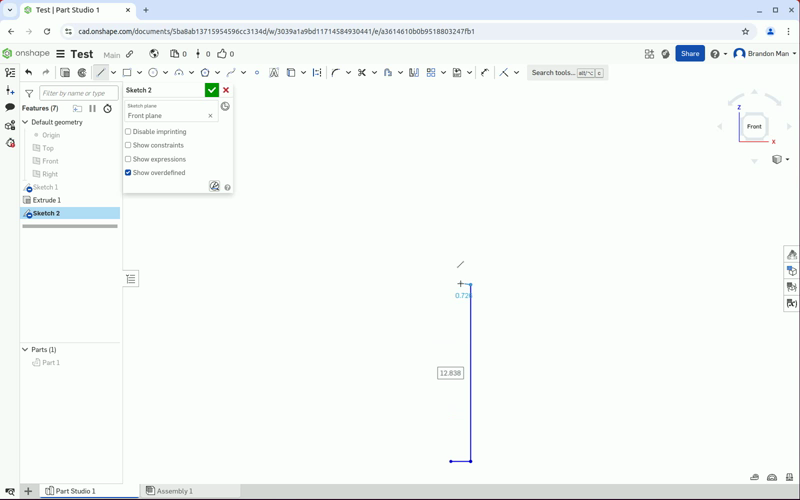
scroll(6)
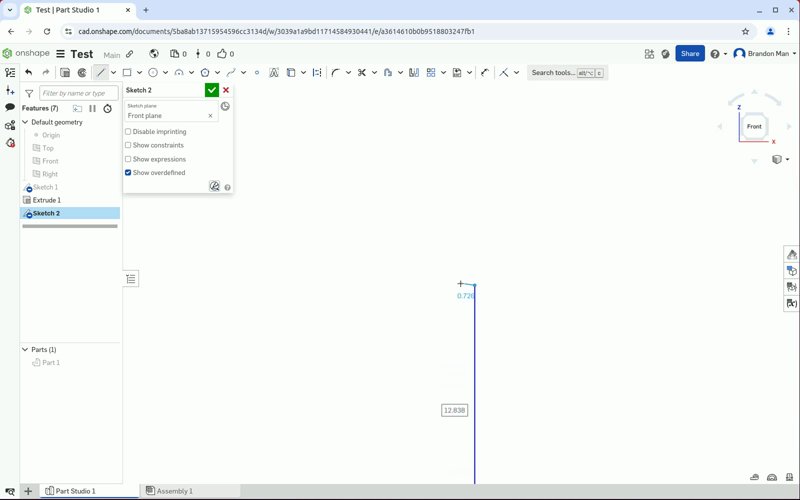
scroll(6)
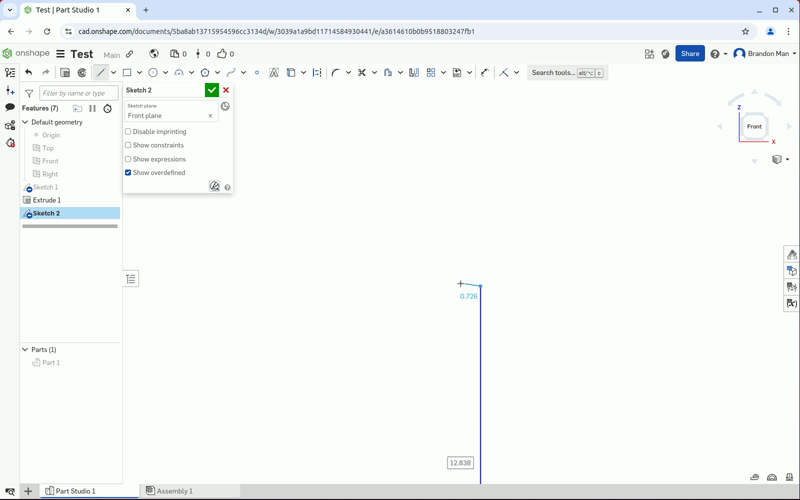
scroll(6)
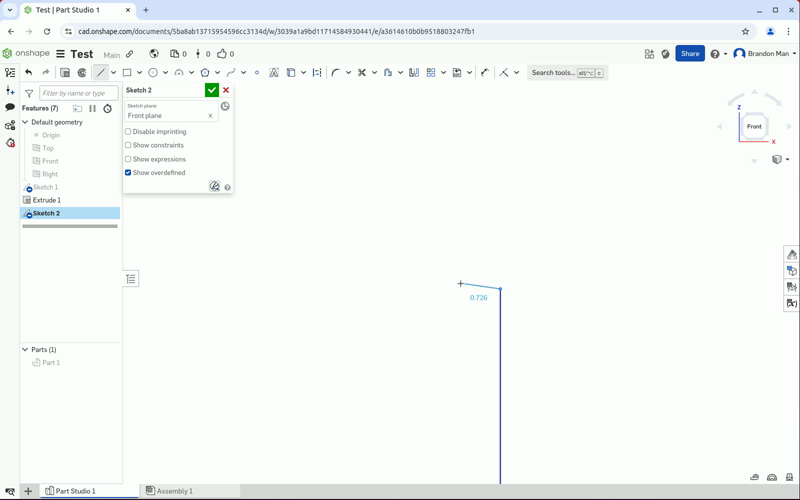
click(460, 283)
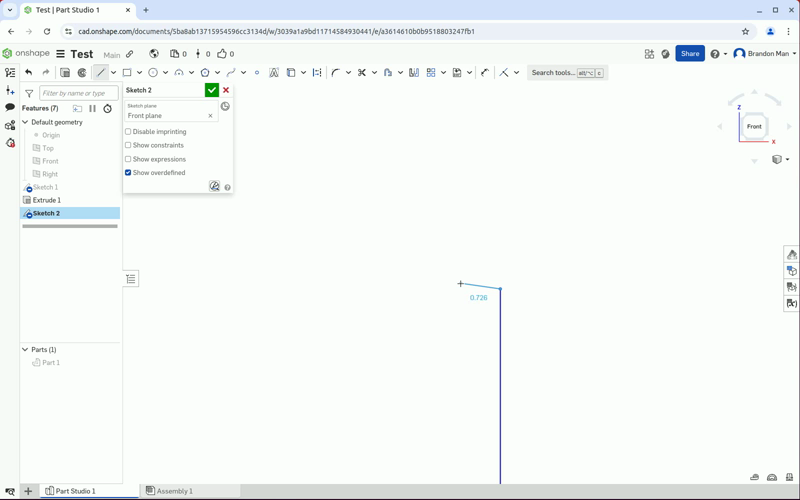
scroll(-6)
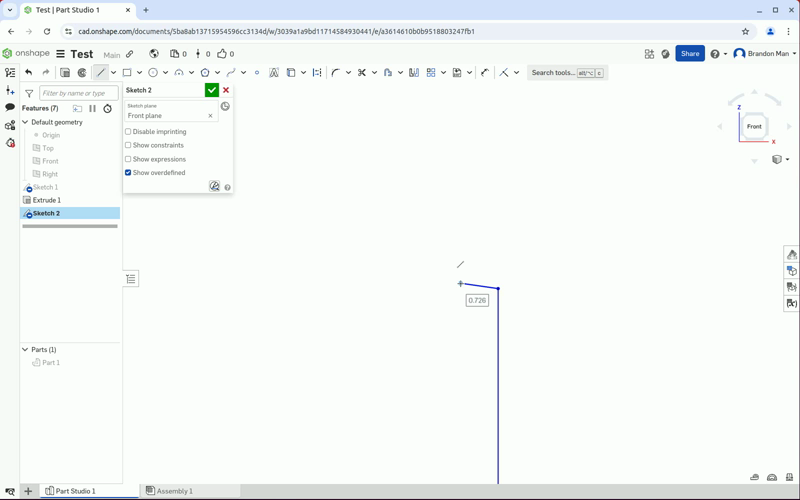
scroll(-6)
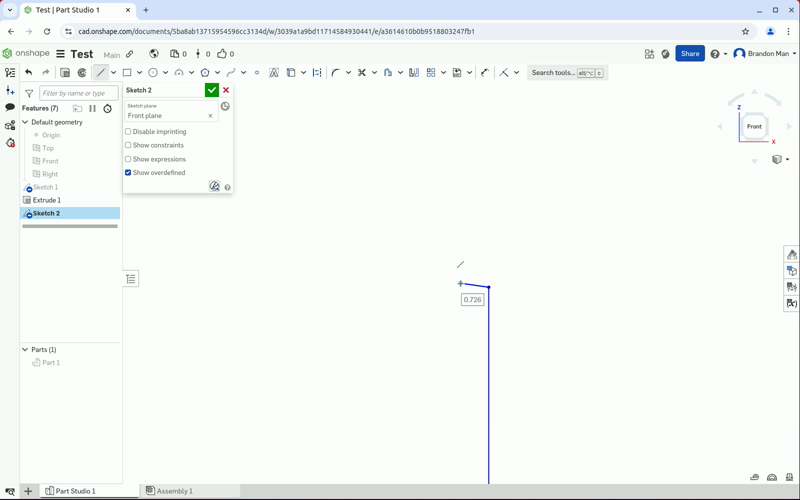
scroll(-6)
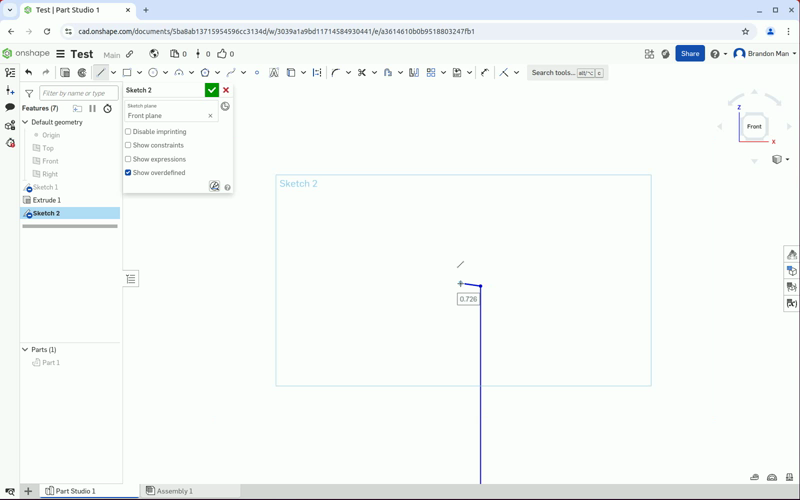
scroll(-6)
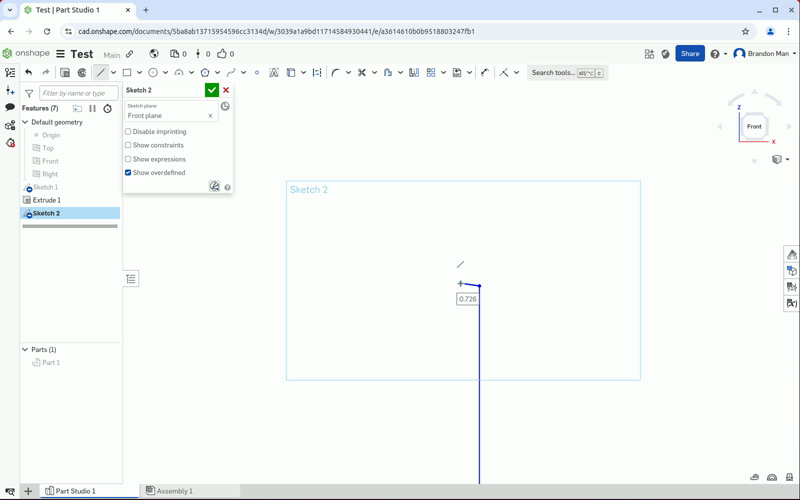
scroll(-6)
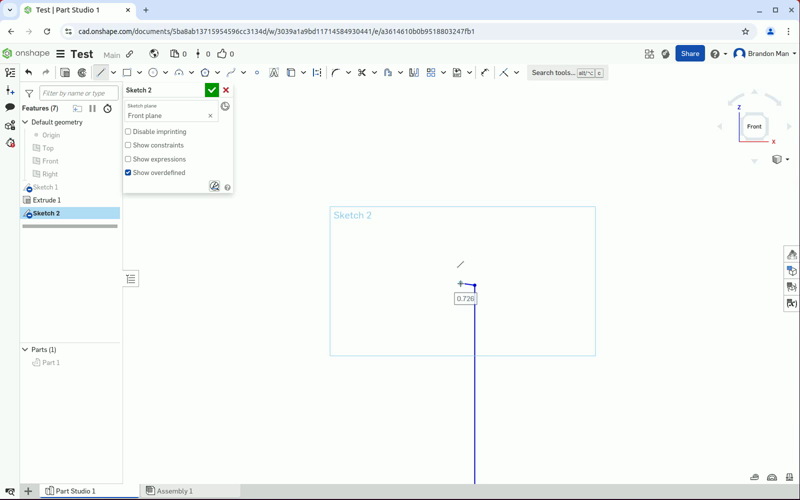
scroll(-6)
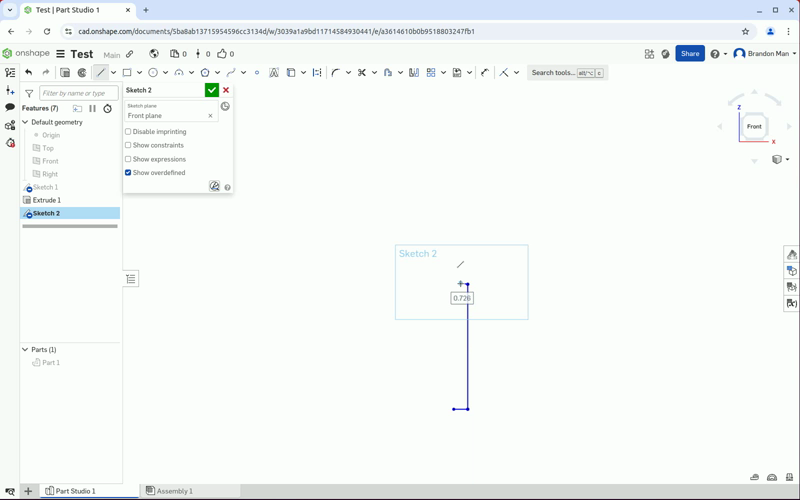
scroll(-6)
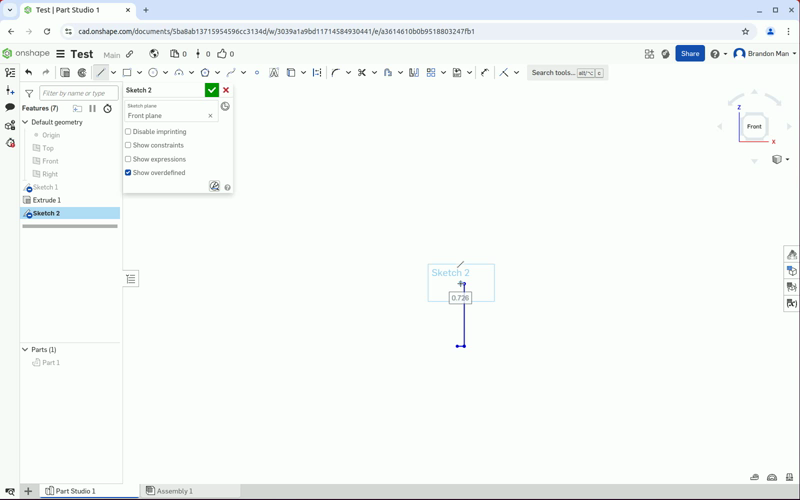
key_up(shift)
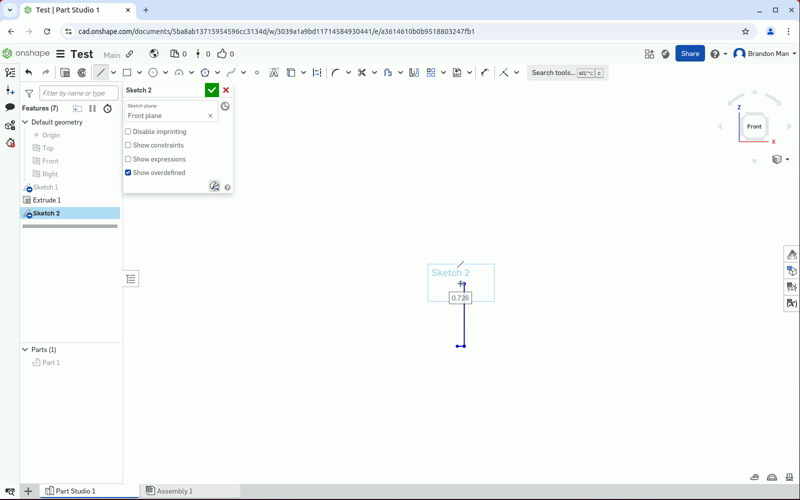
key_down(shift)
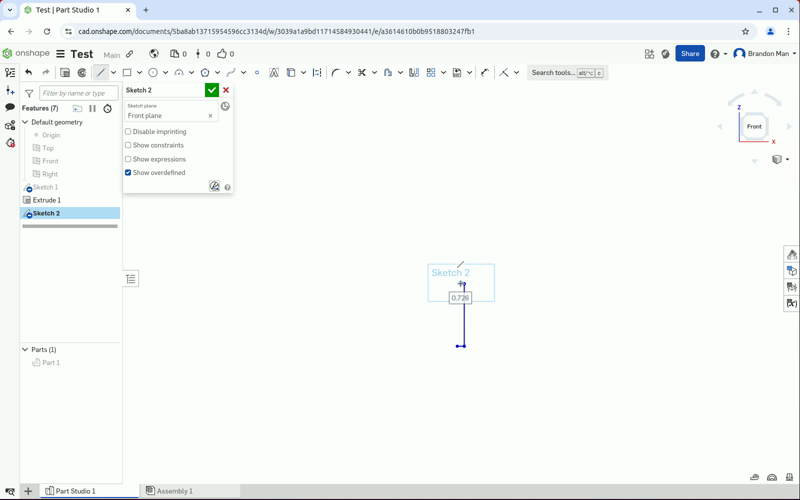
mouse_move(490, 283)
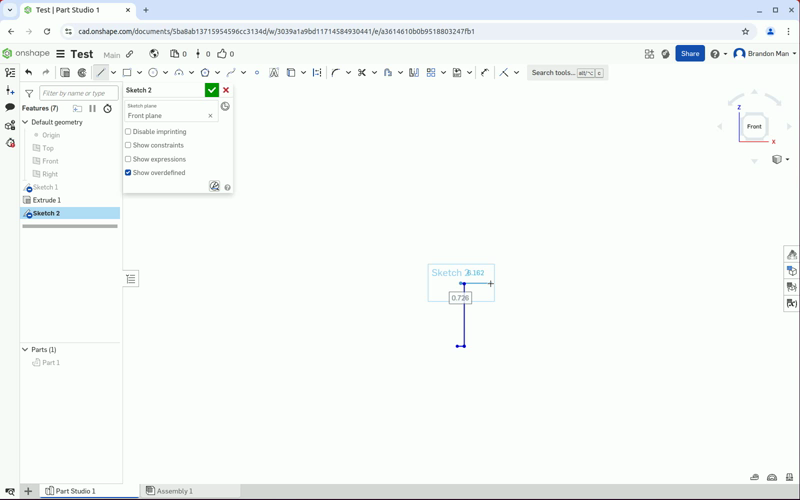
mouse_move(457, 282)
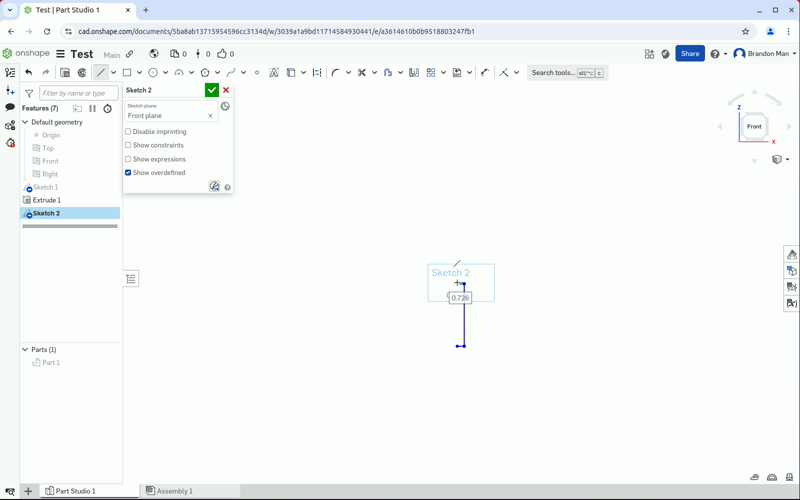
scroll(6)
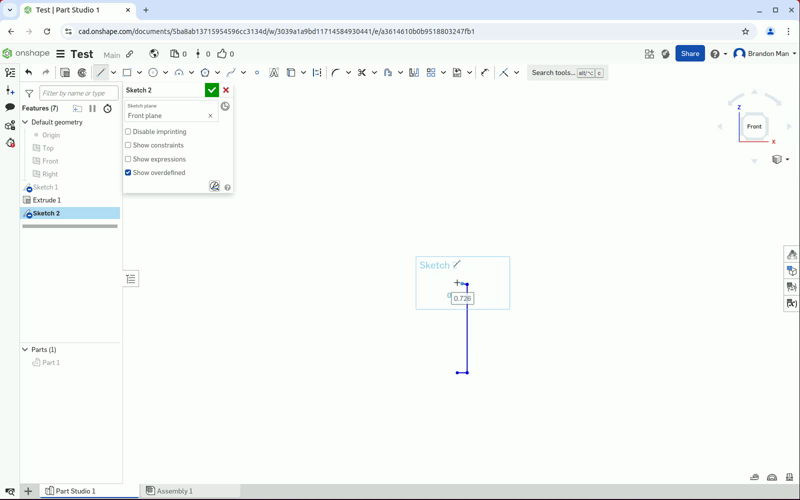
scroll(6)
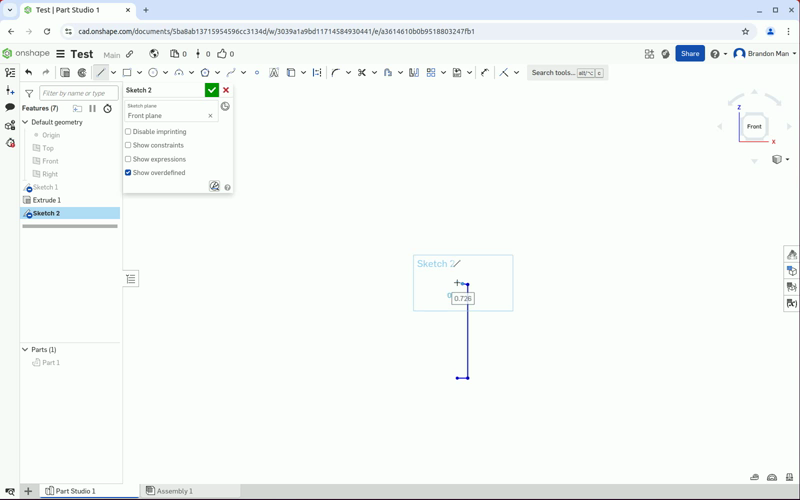
scroll(6)
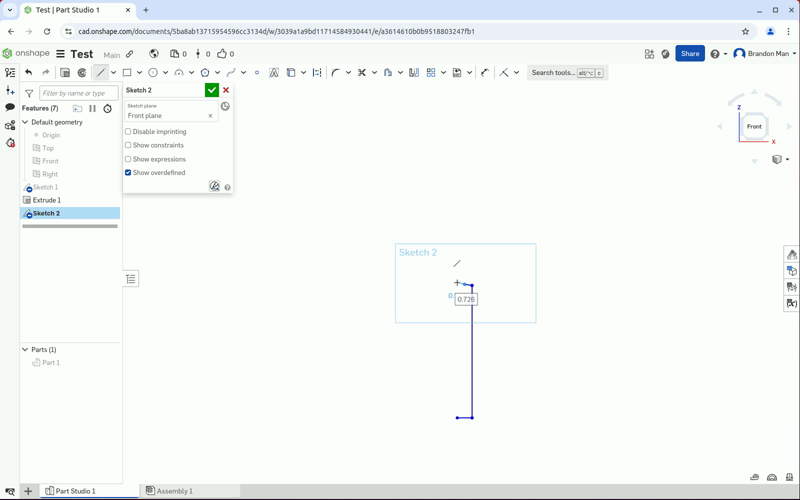
scroll(6)
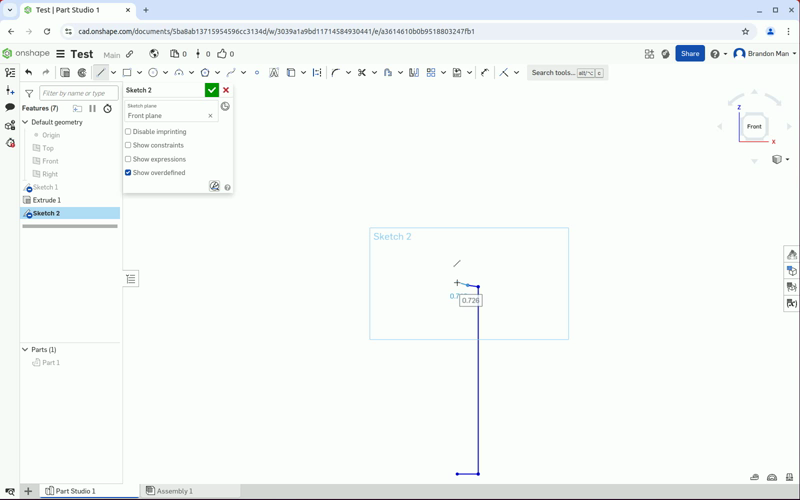
scroll(6)
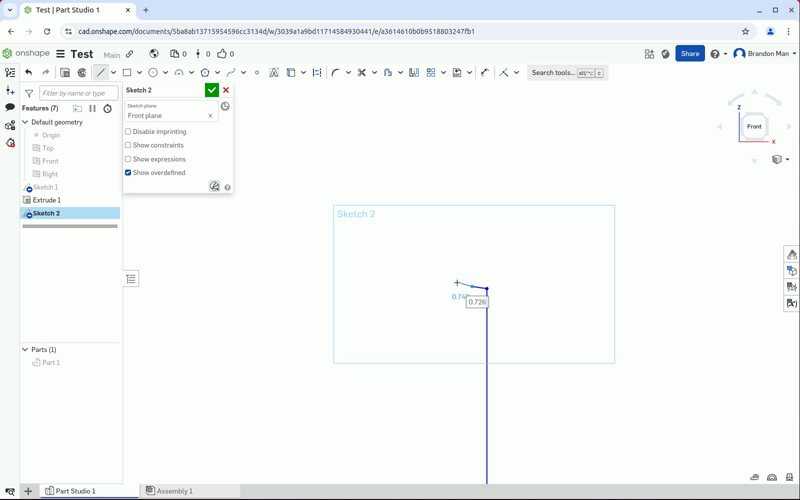
scroll(6)
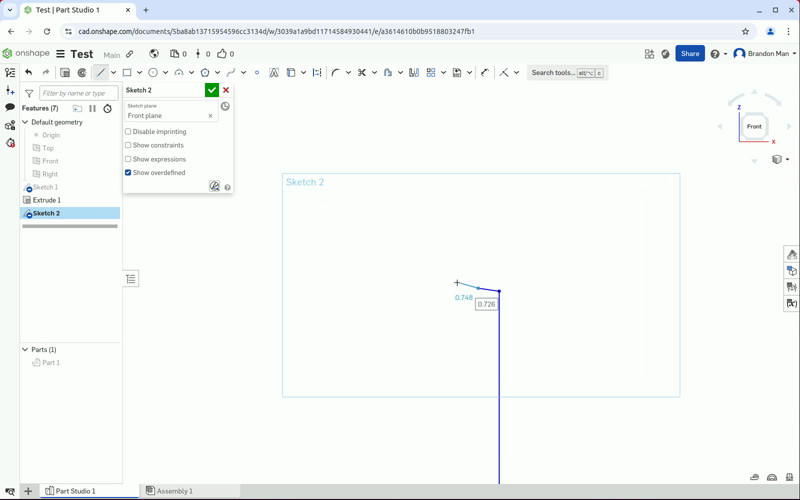
scroll(6)
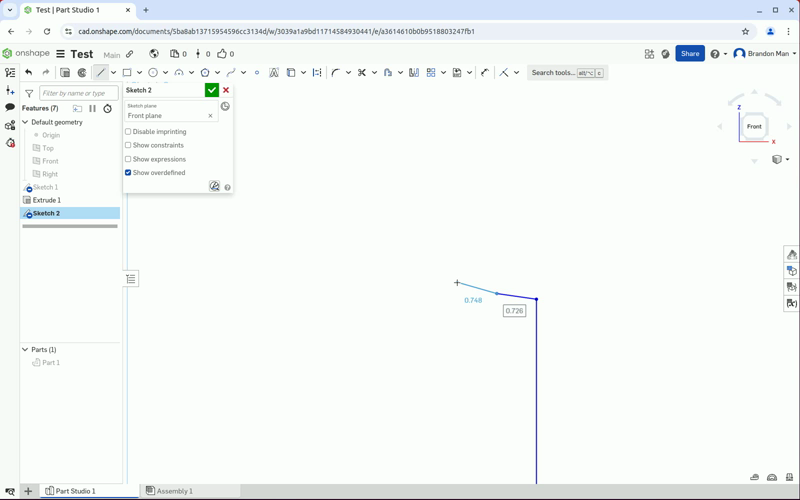
click(457, 282)
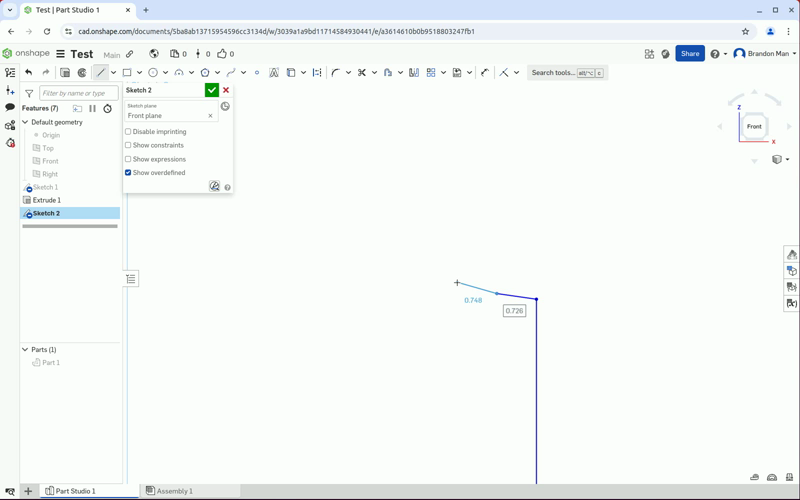
scroll(-6)
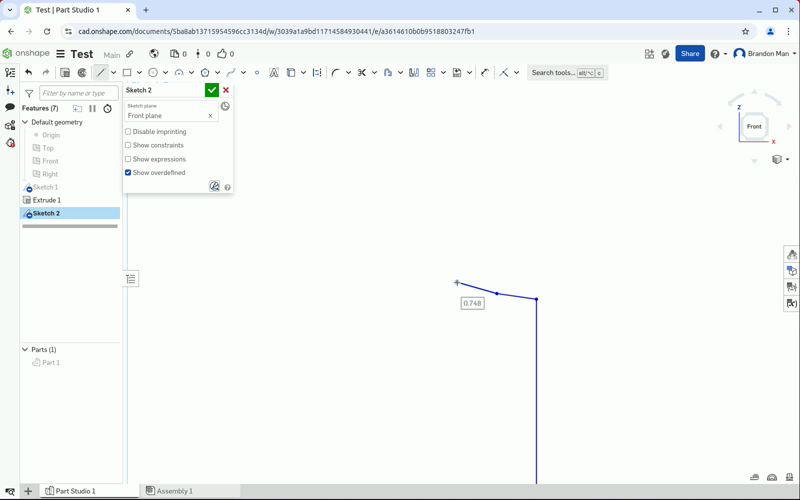
scroll(-6)
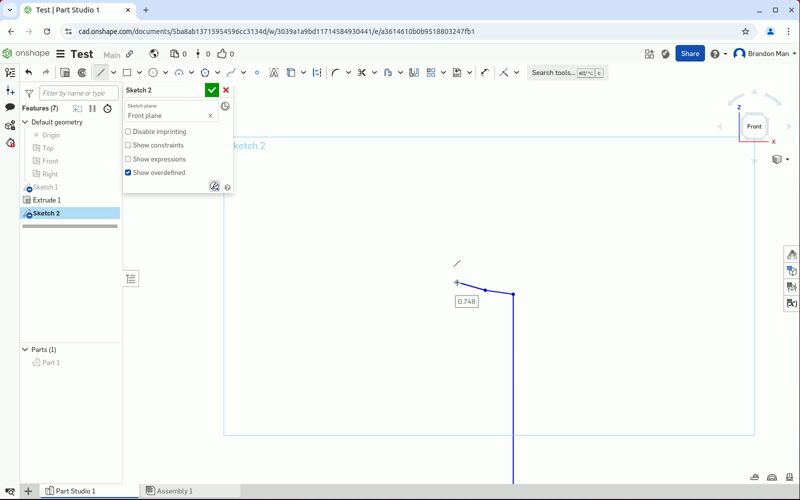
scroll(-6)
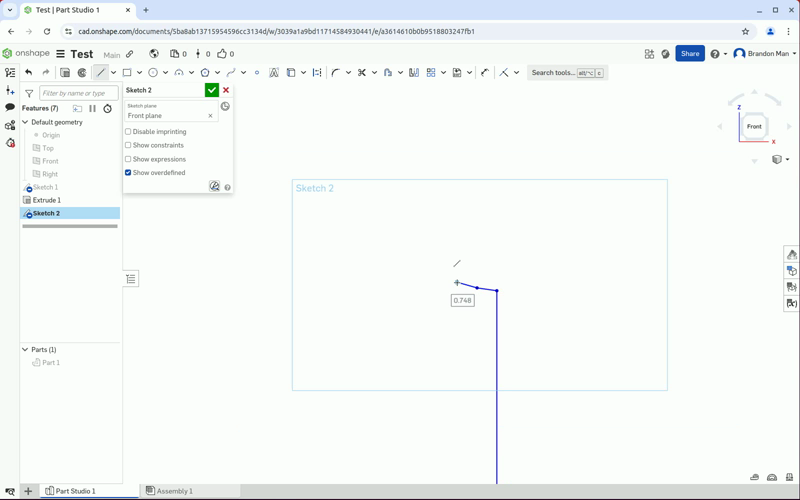
scroll(-6)
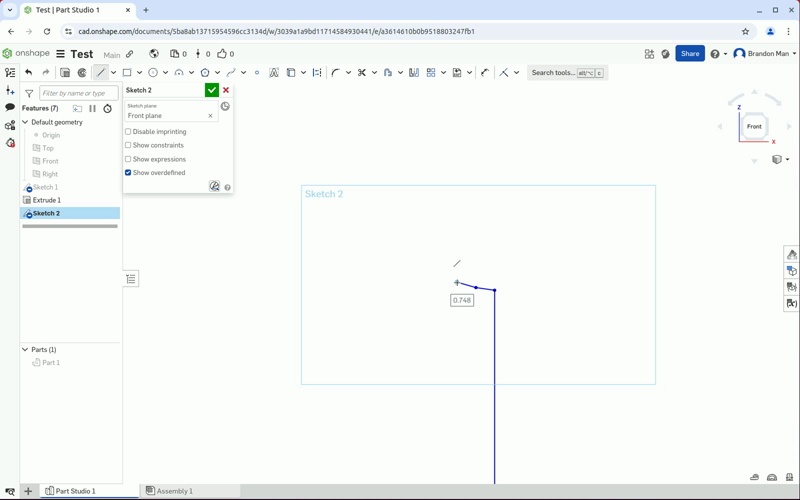
scroll(-6)
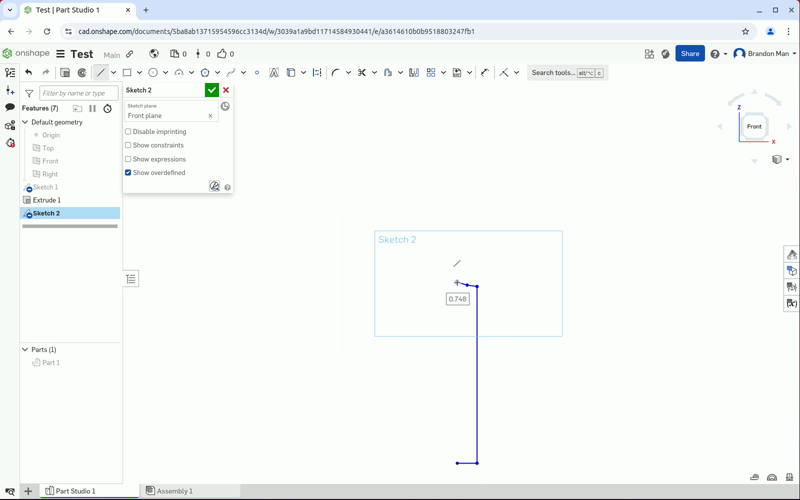
scroll(-6)
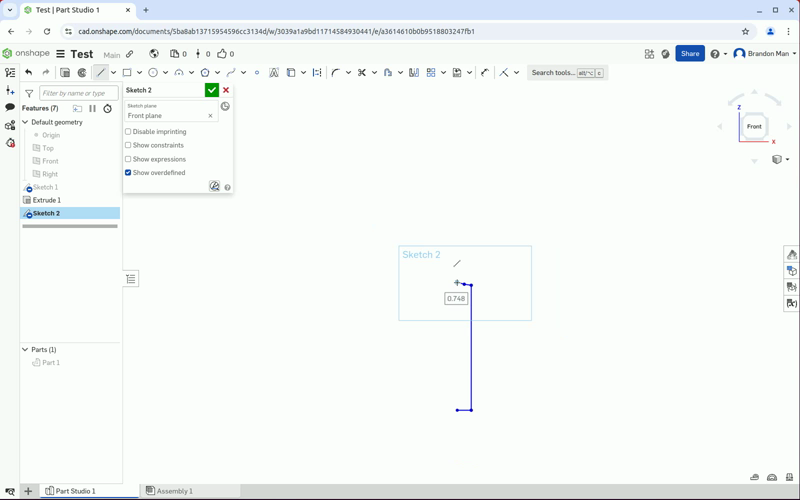
scroll(-6)
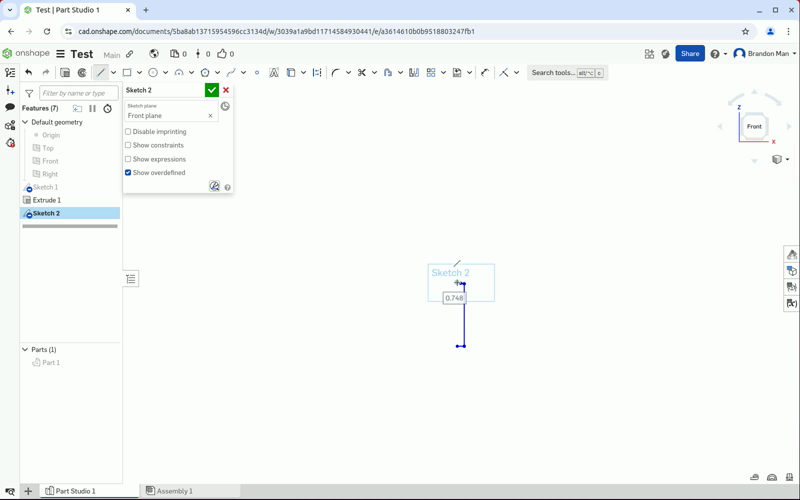
key_up(shift)
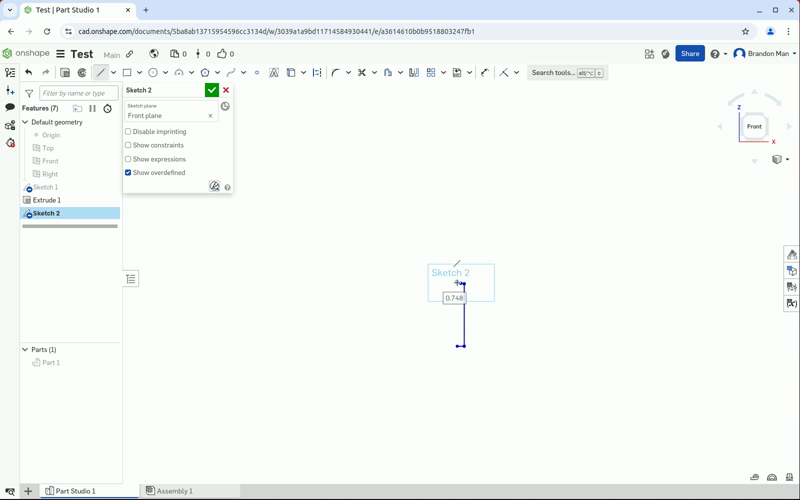
key_down(shift)
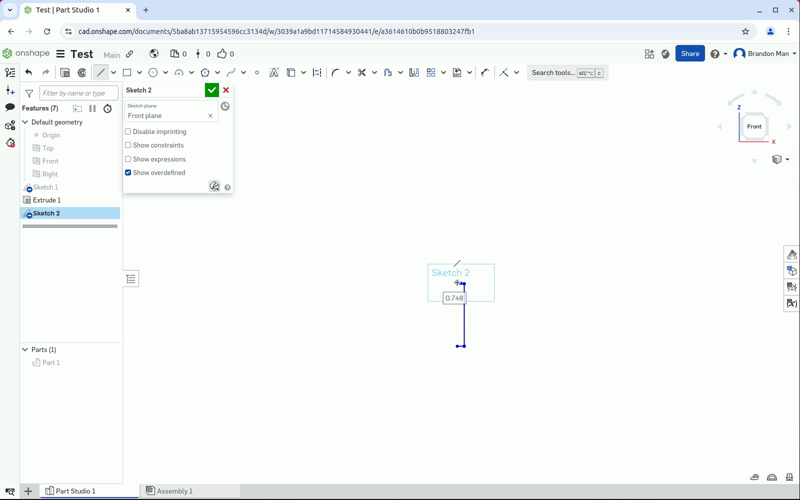
mouse_move(457, 346)
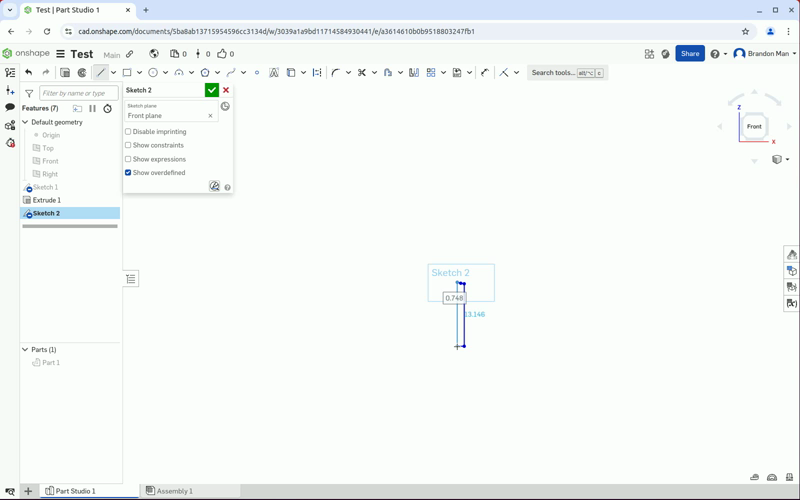
key_up(shift)
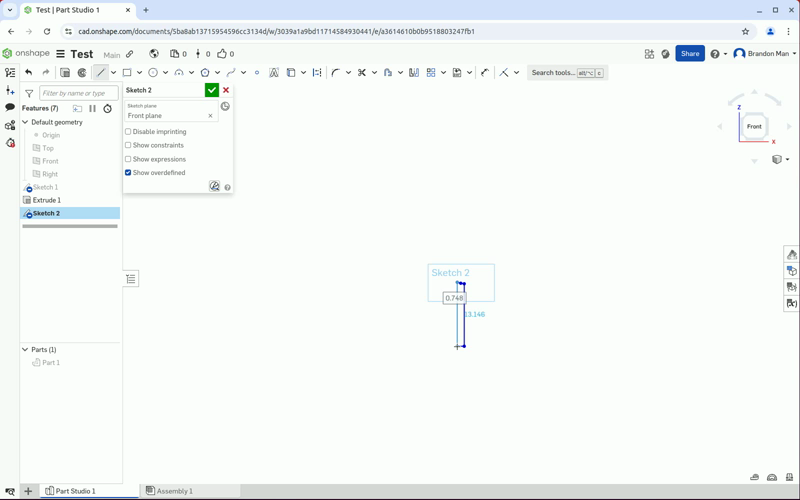
click(457, 346)
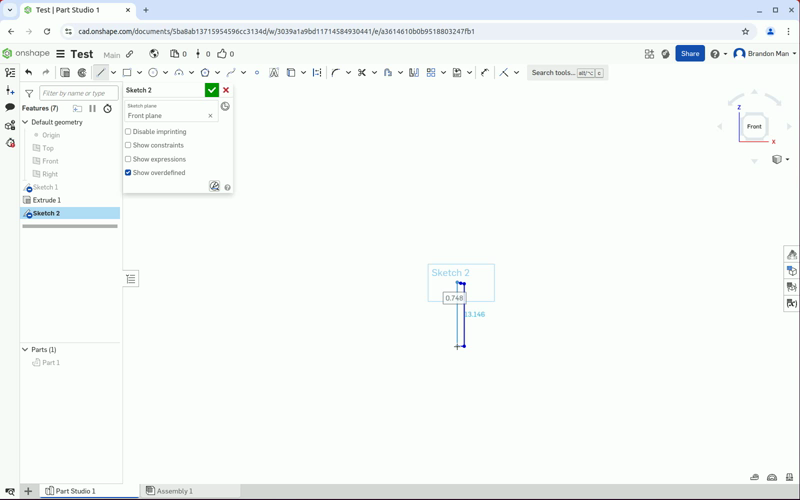
key(esc)
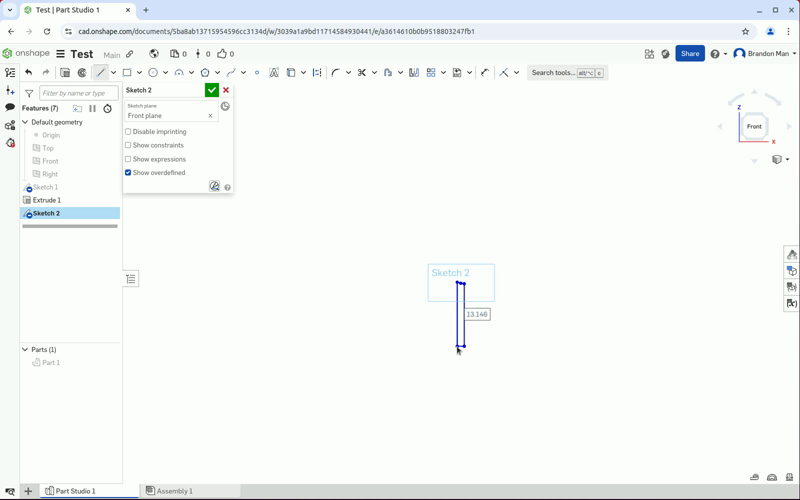
mouse_move(463, 286)
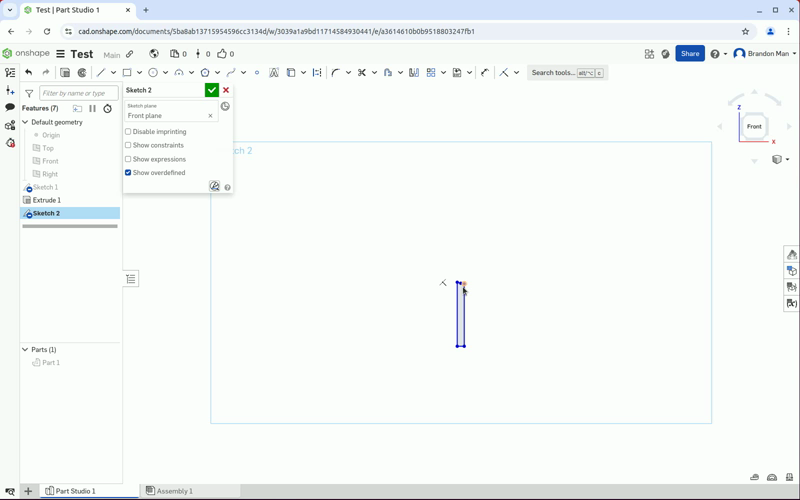
scroll(6)
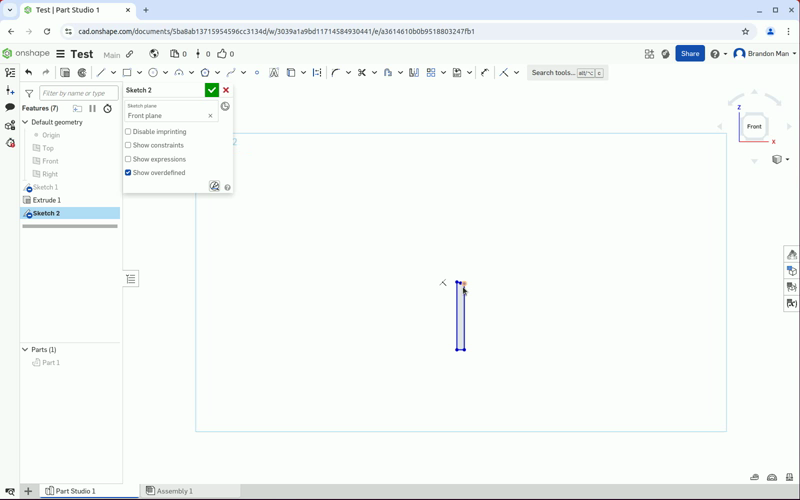
scroll(6)
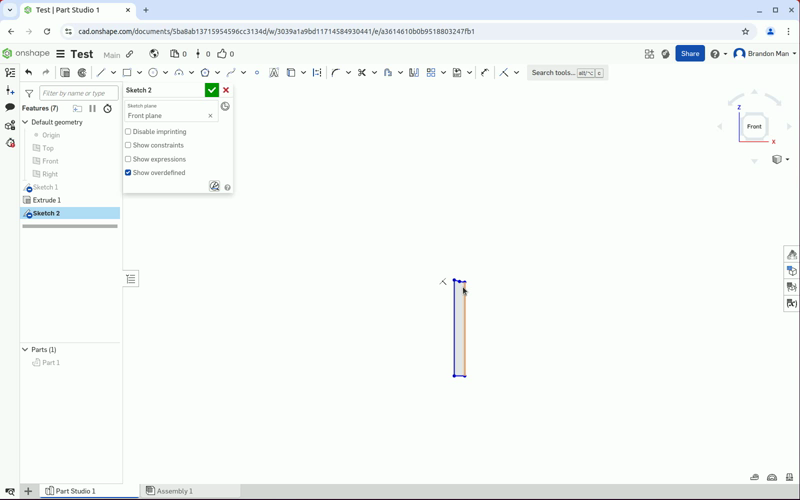
scroll(6)
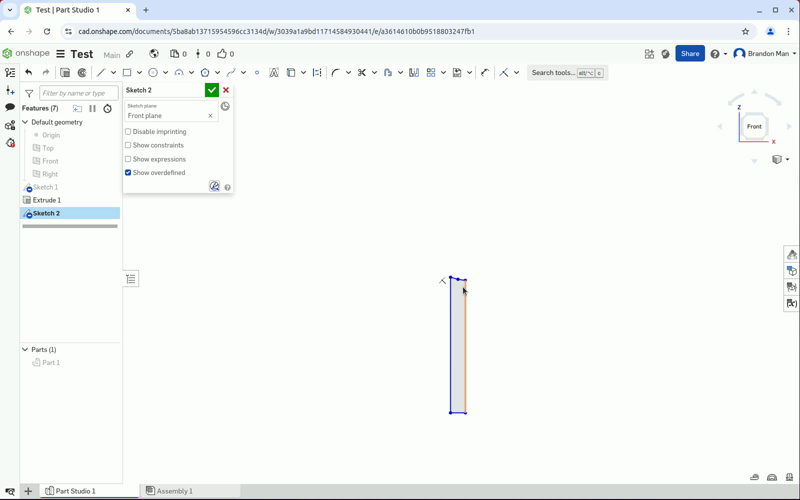
scroll(6)
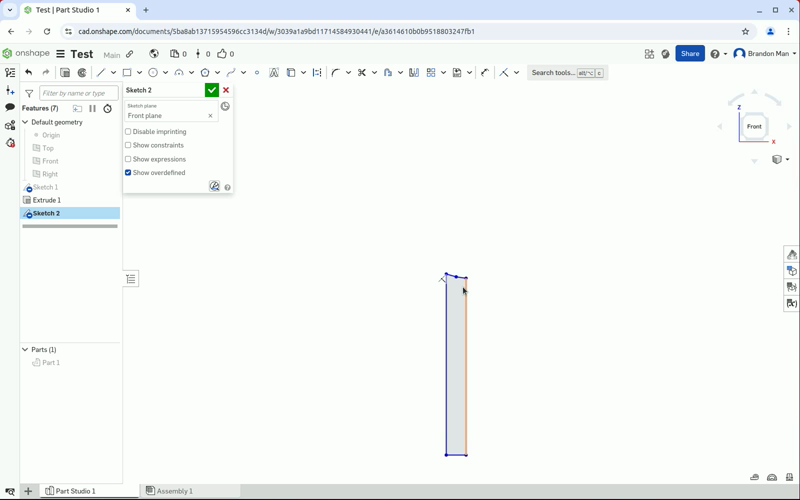
scroll(6)
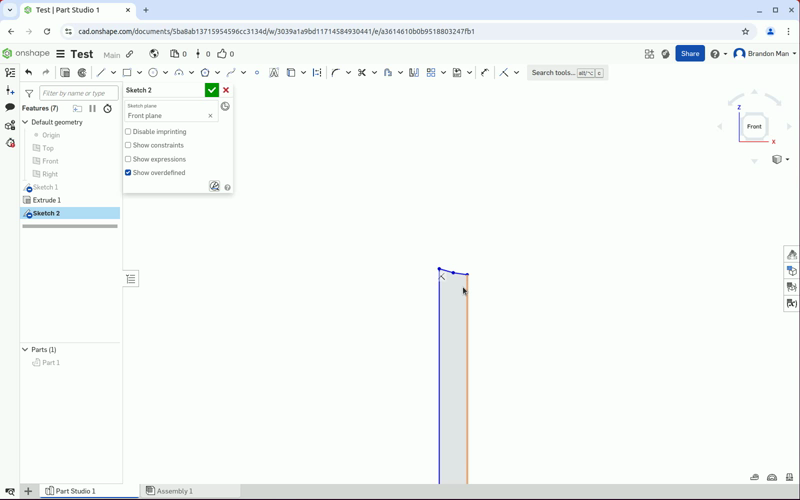
scroll(6)
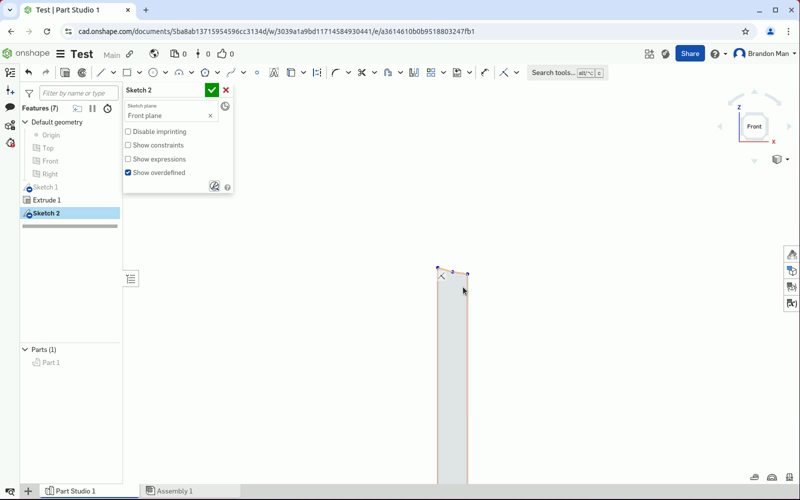
scroll(6)
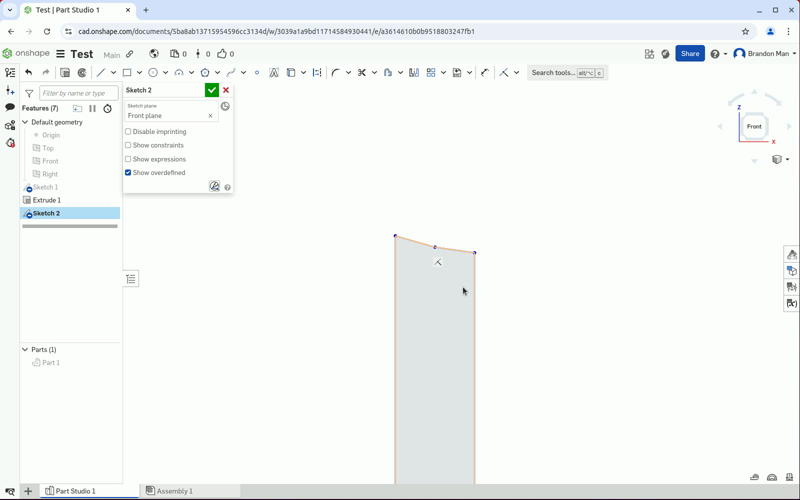
click(463, 286)
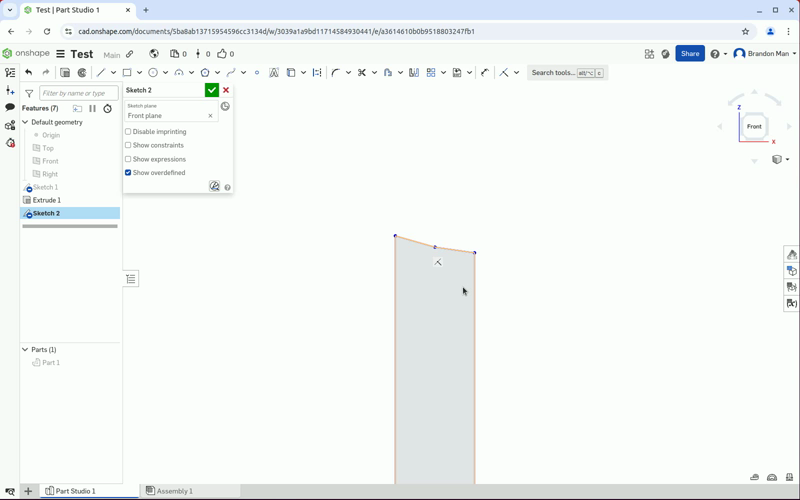
scroll(-6)
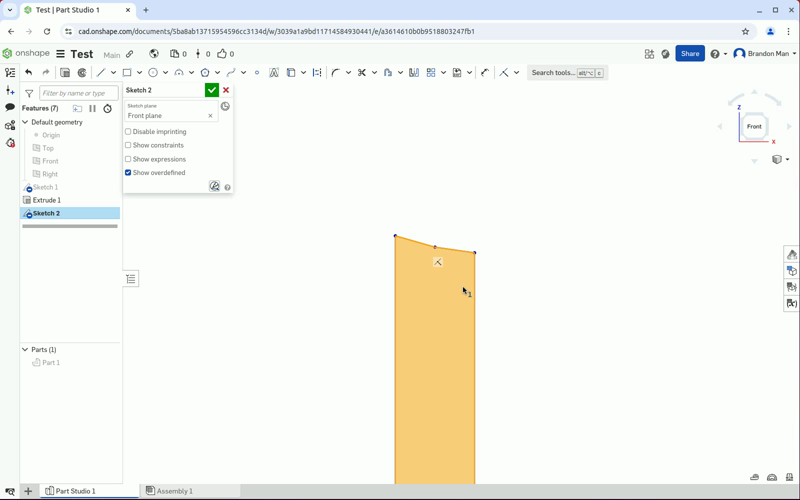
scroll(-6)
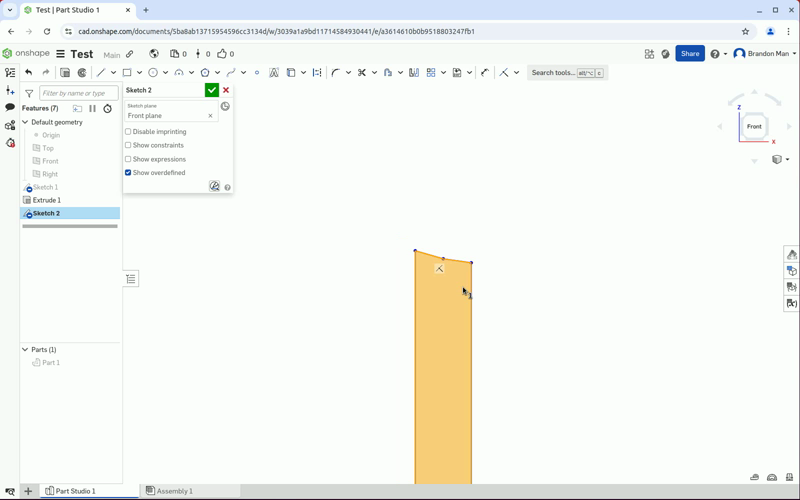
scroll(-6)
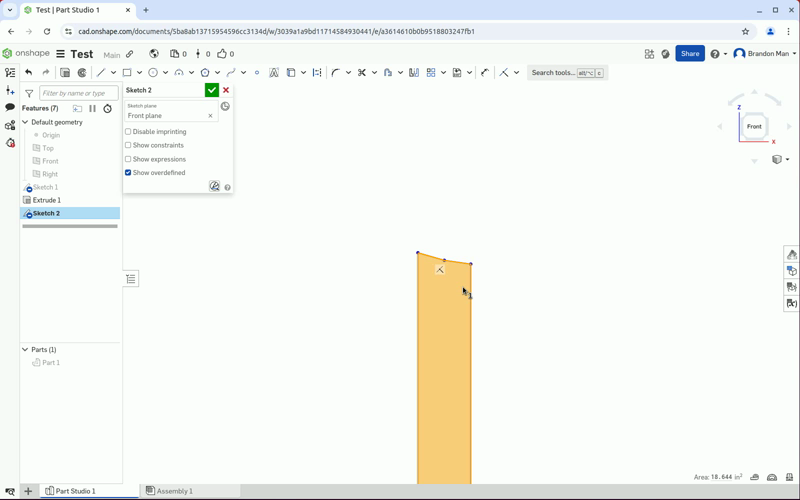
scroll(-6)
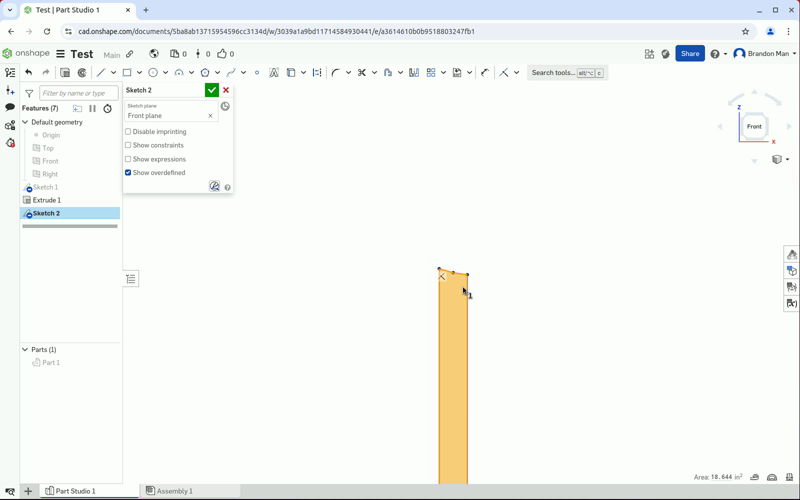
scroll(-6)
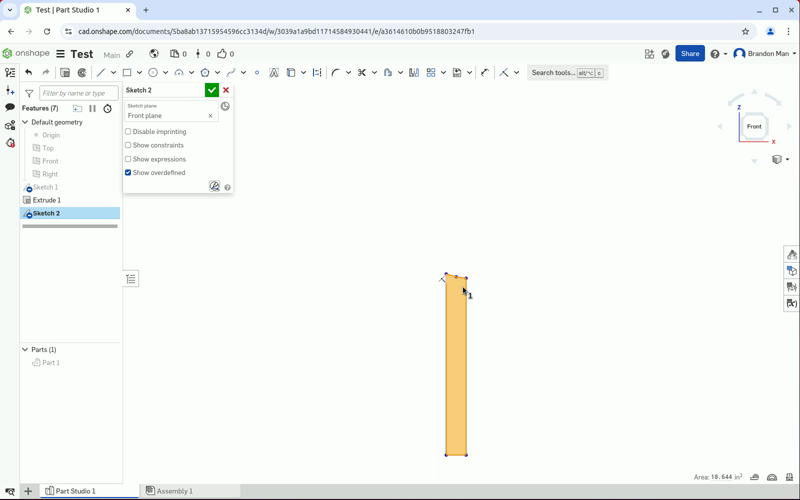
scroll(-6)
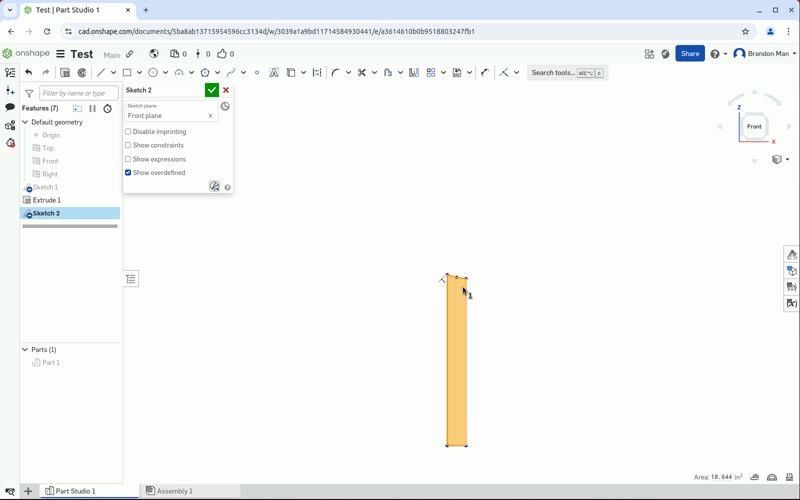
scroll(-6)
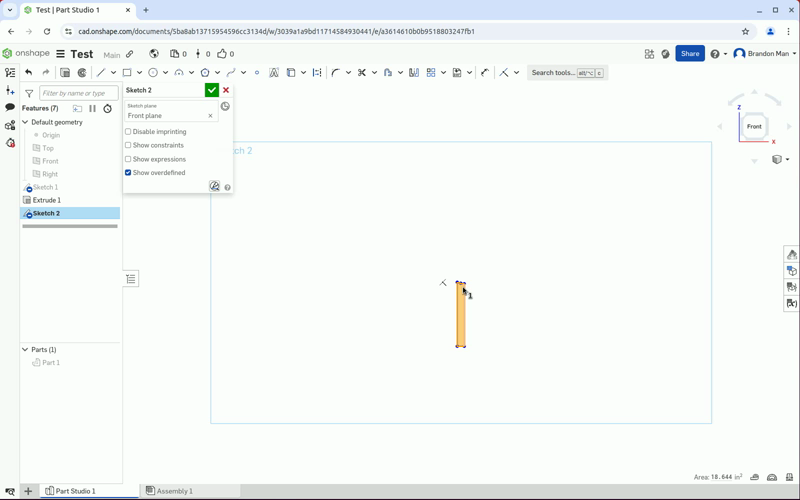
mouse_move(73, 352)
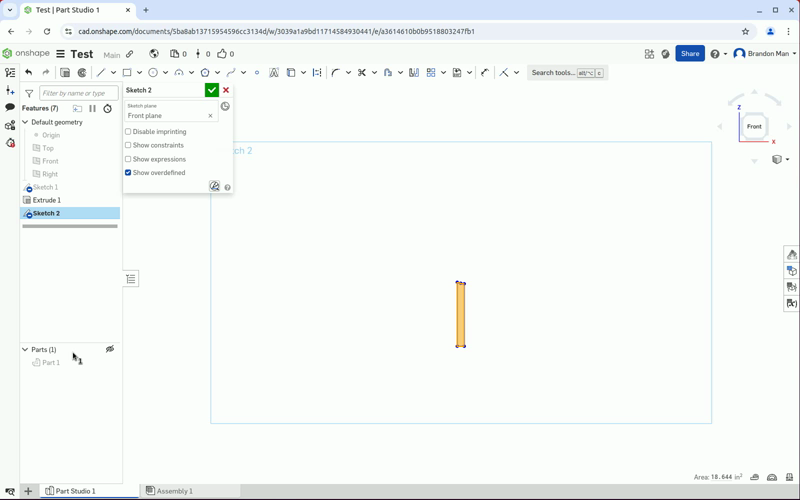
key(shift+y)
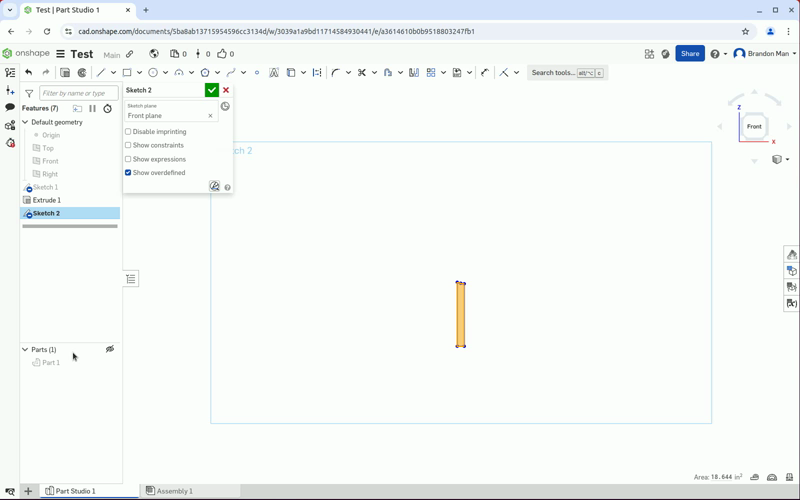
key(shift+e)
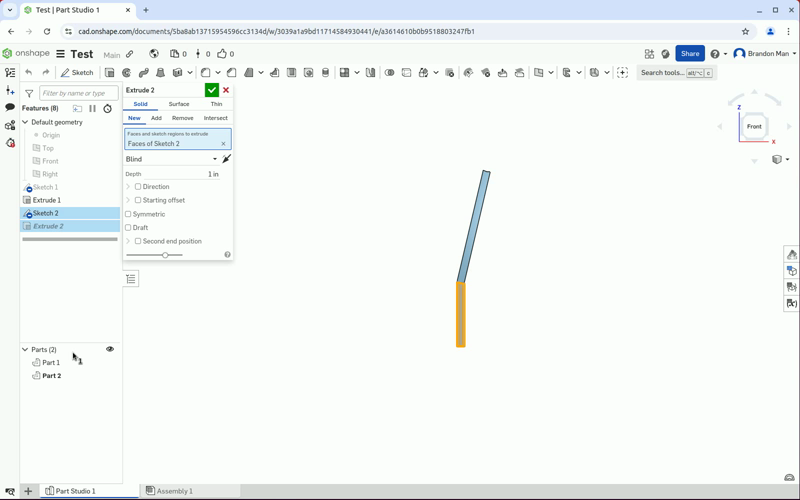
mouse_move(143, 106)
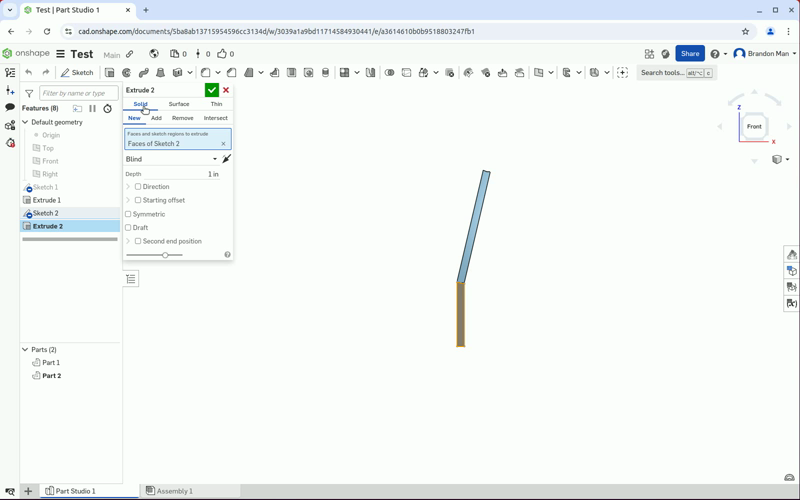
click(143, 106)
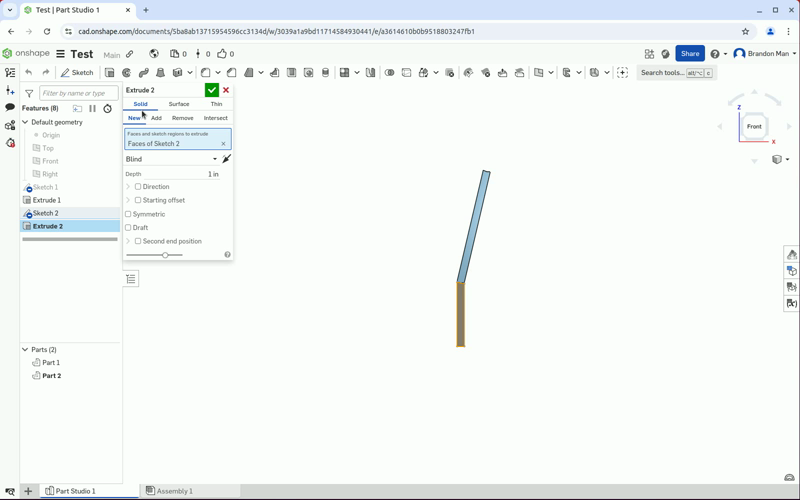
mouse_move(137, 120)
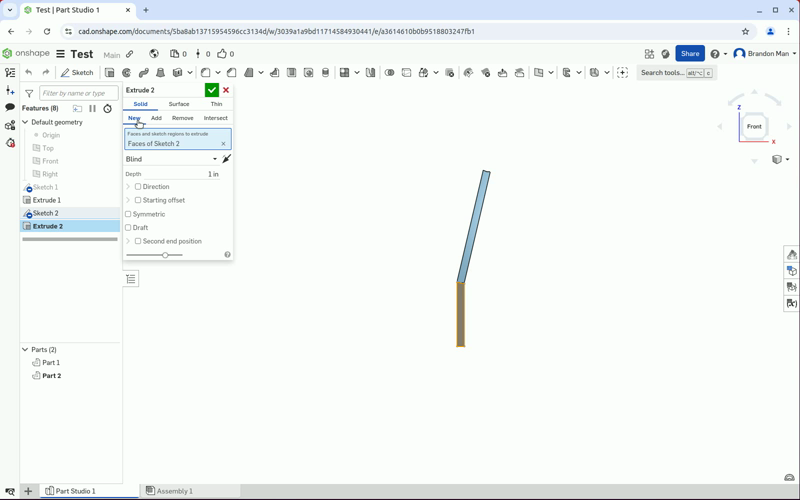
click(137, 120)
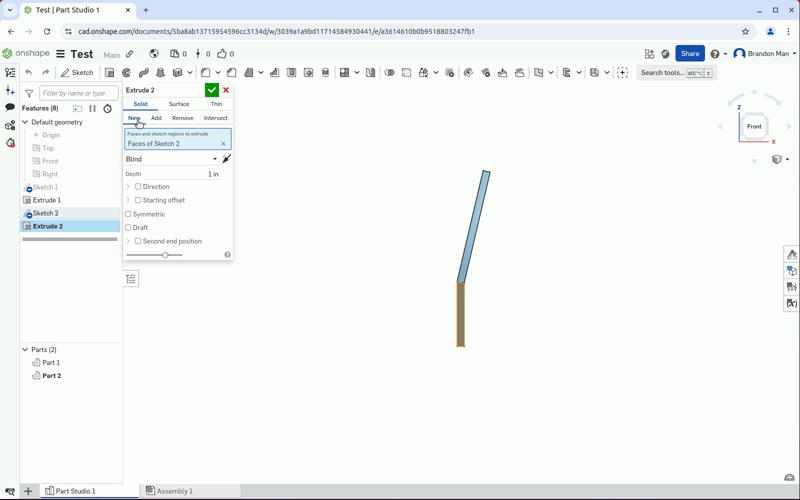
key(tab, 4)
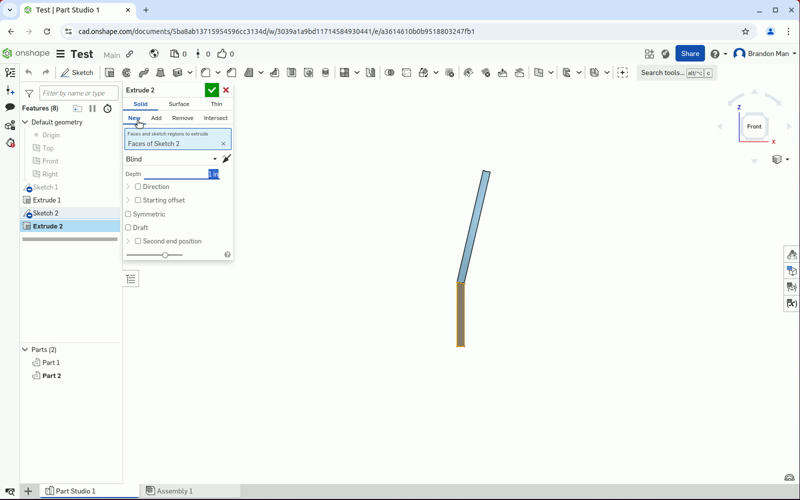
text(0.722)
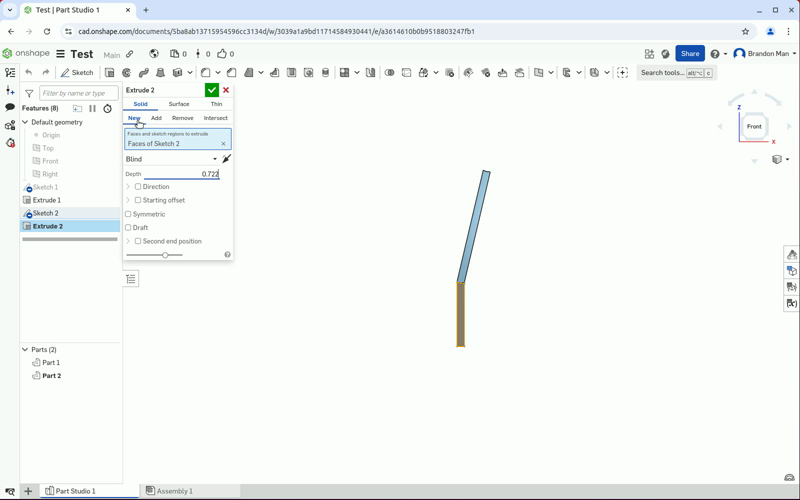
key(enter)
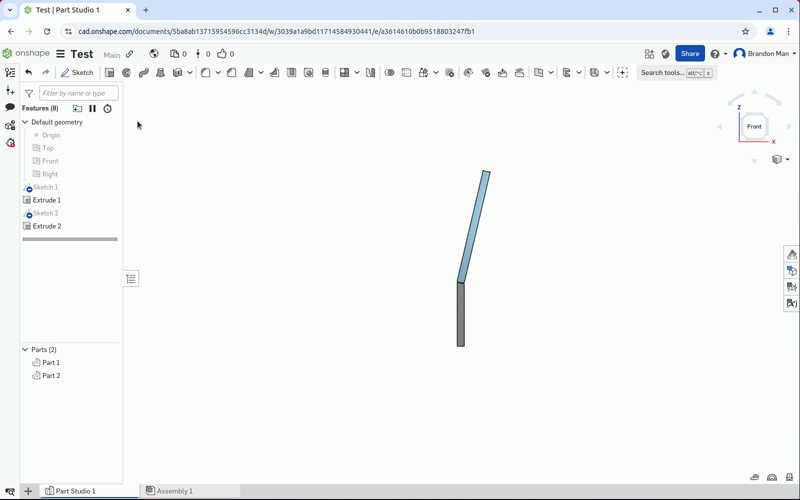
key(shift+h)
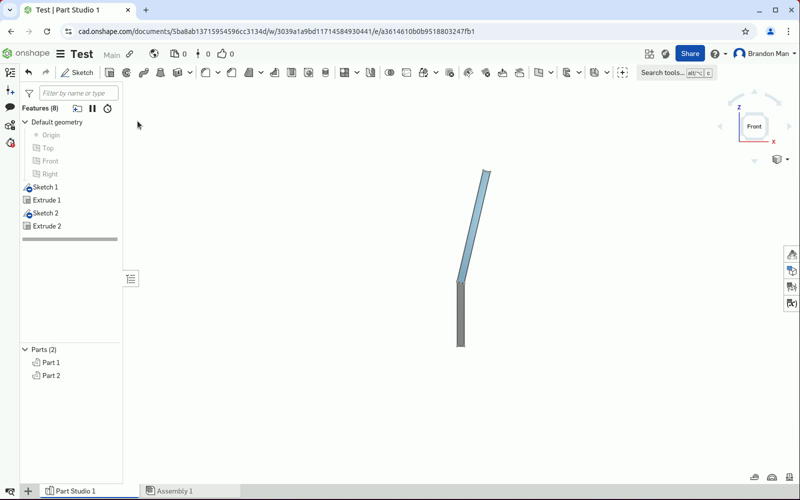
key(shift+h)
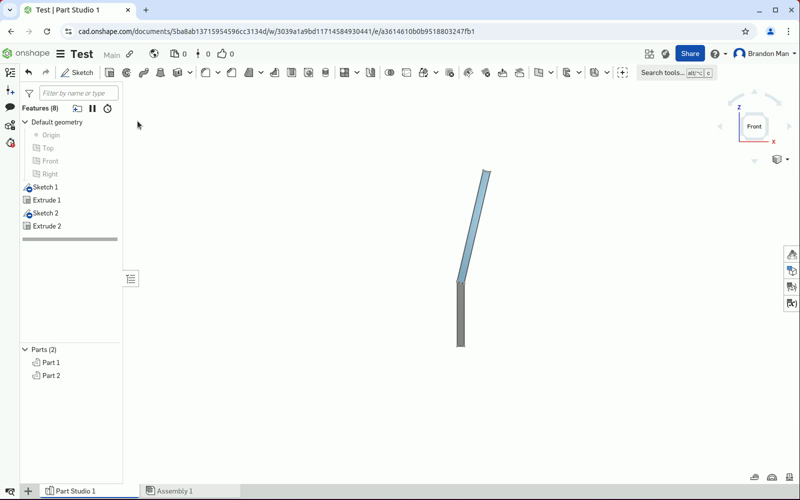
key(shift+7)
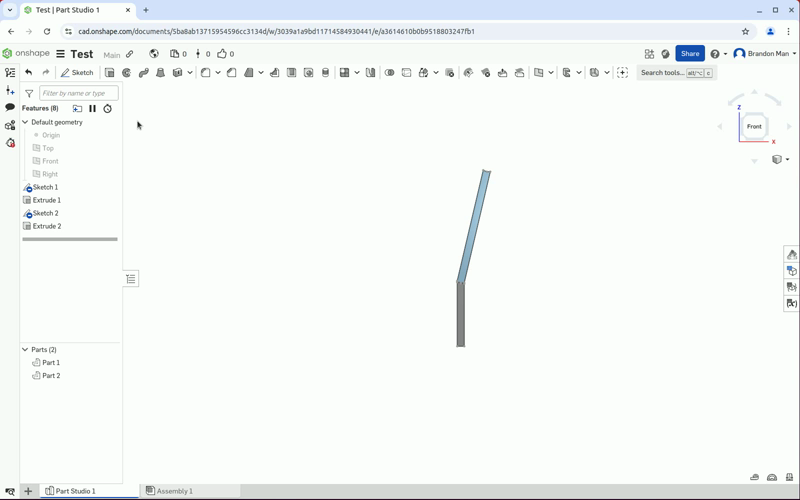
key(left, 2)
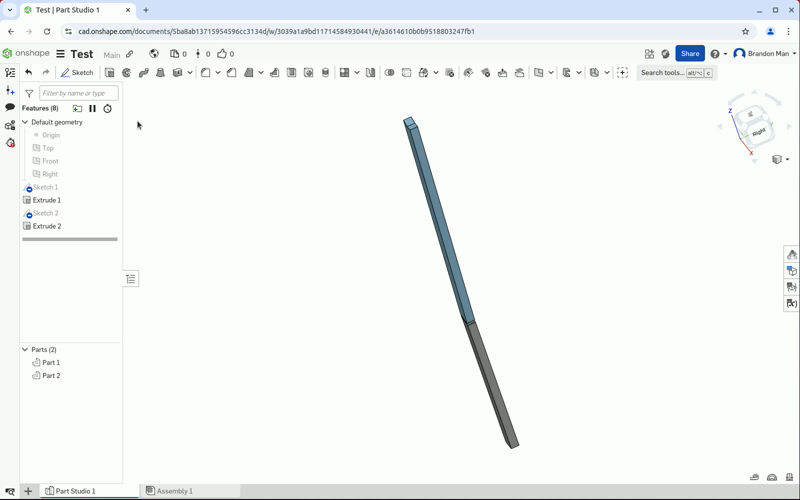
key(down, 2)
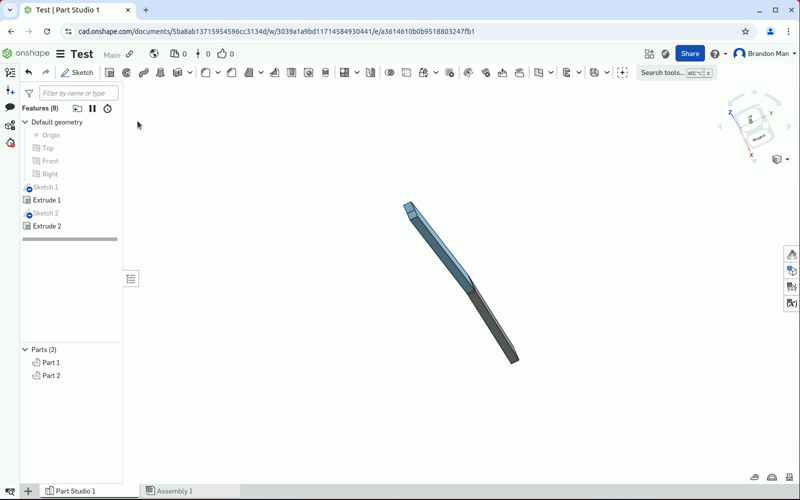
key(up, 2)
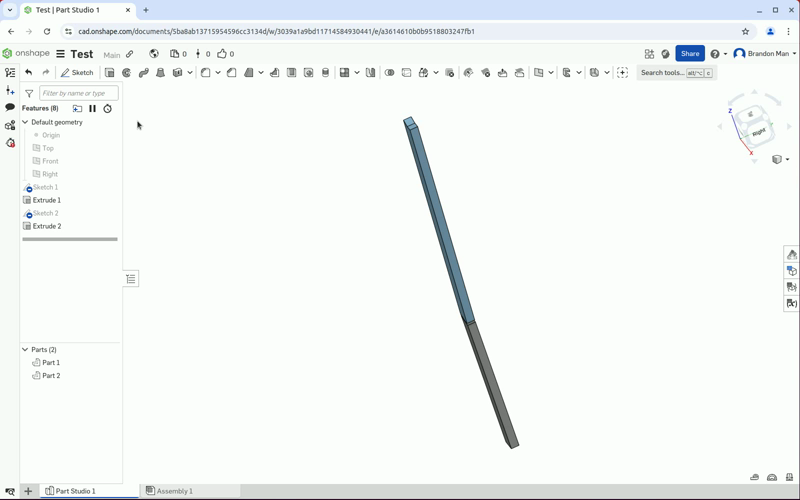
key(right, 2)
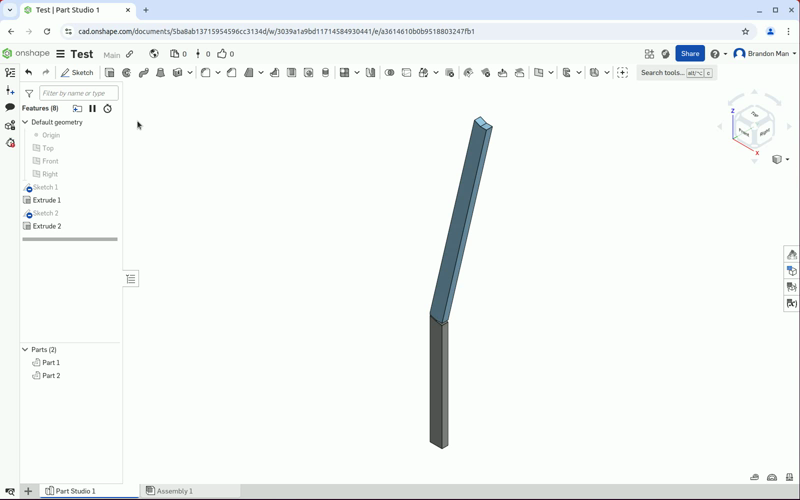
mouse_move(73, 189)
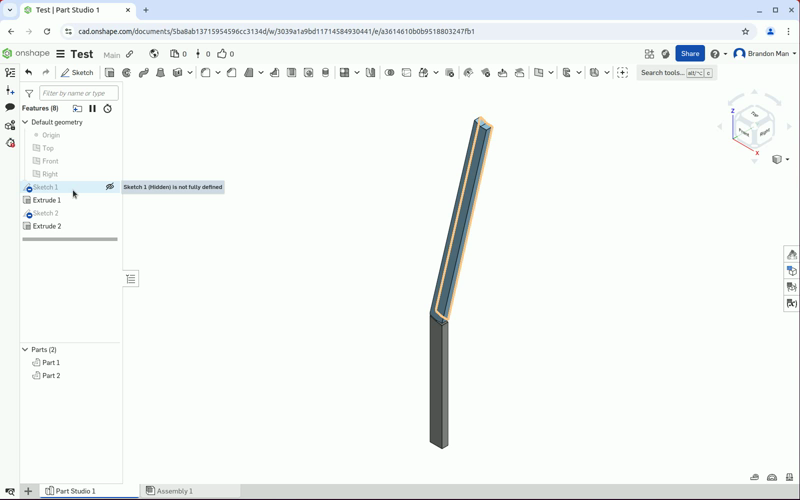
click(73, 189)